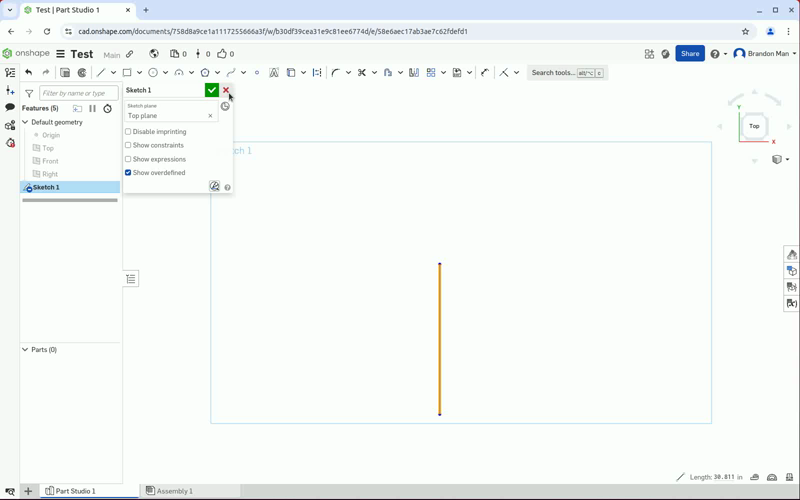
key(shift+h)
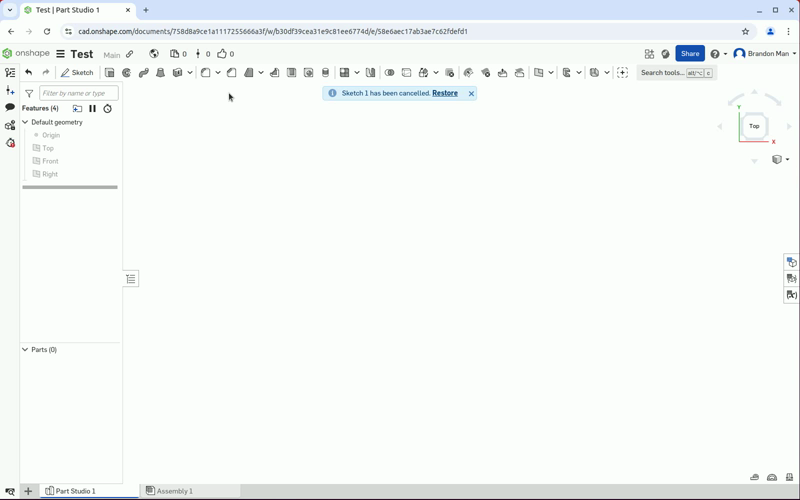
mouse_move(73, 352)
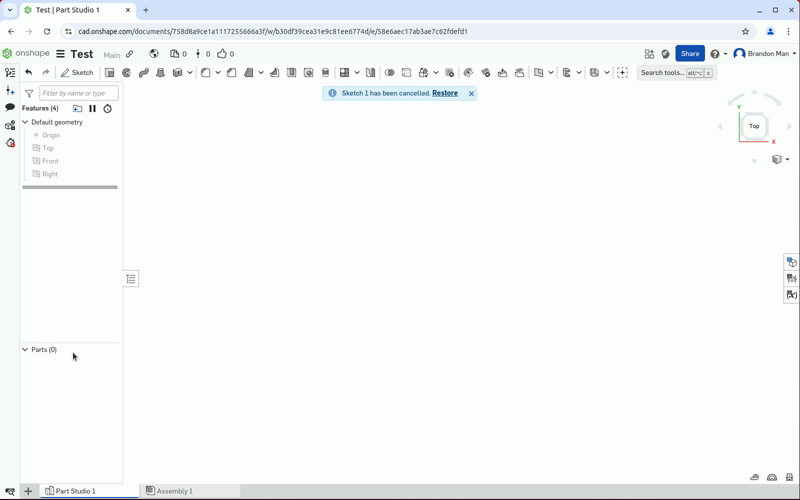
key(y)
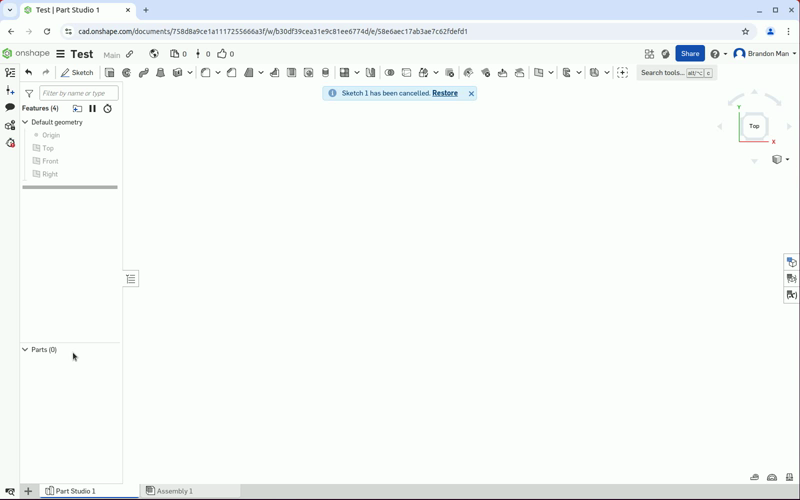
key(shift+p)
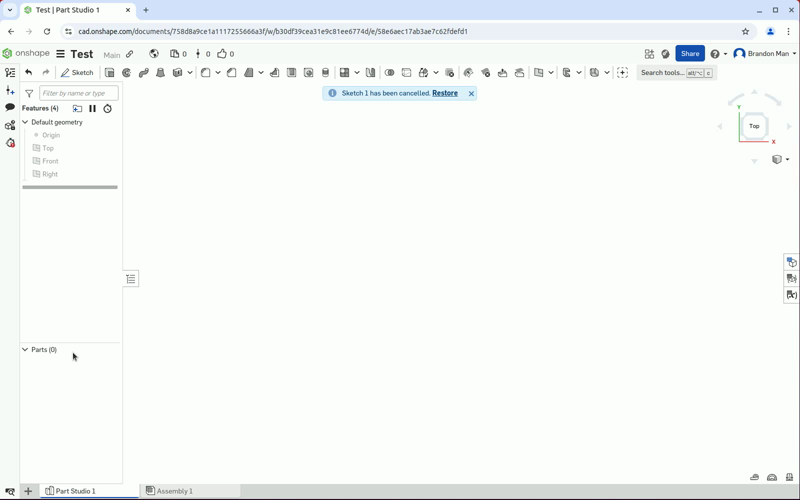
key(space)
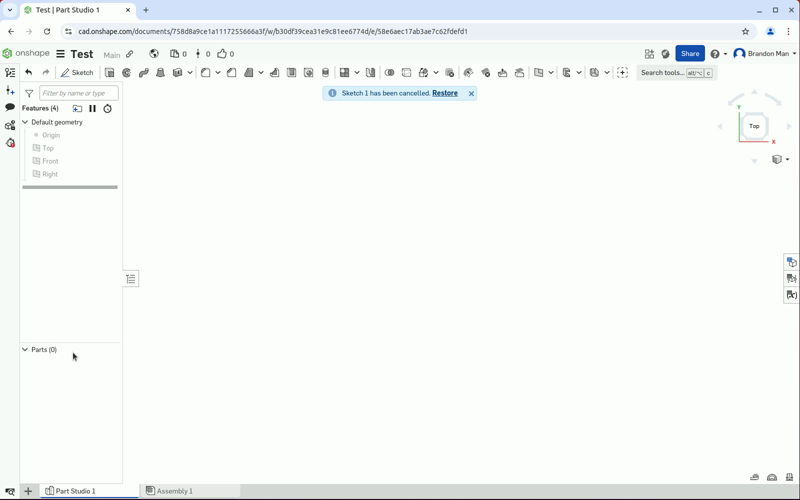
key_down(shift)
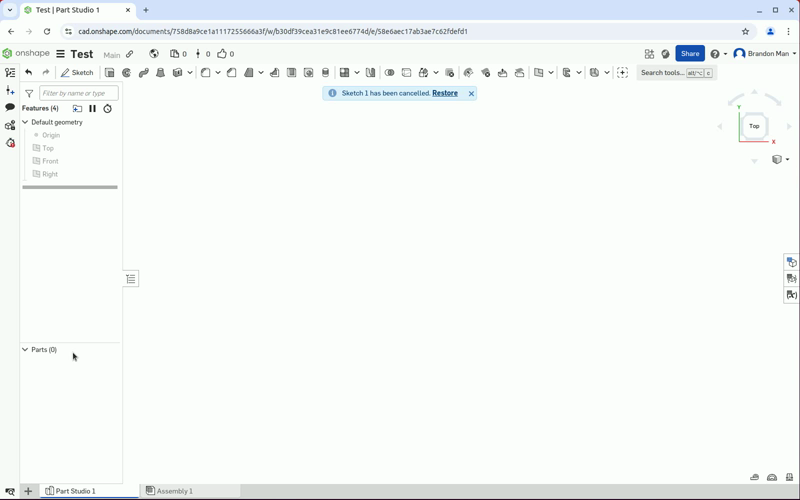
key(up)
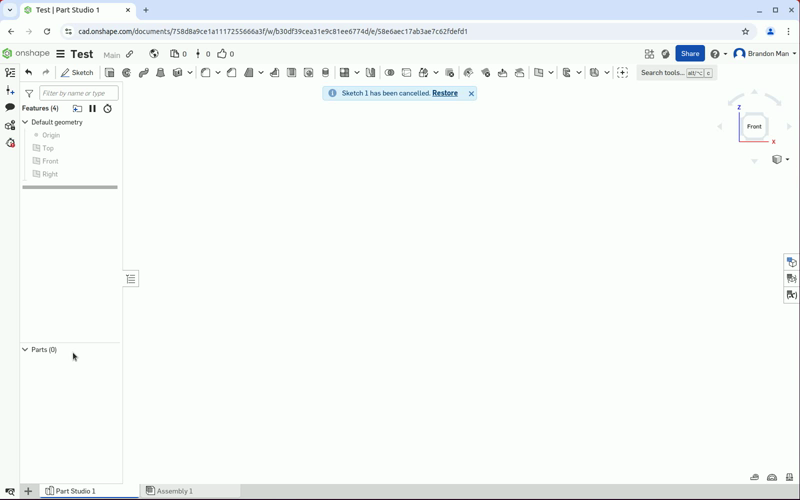
key_up(shift)
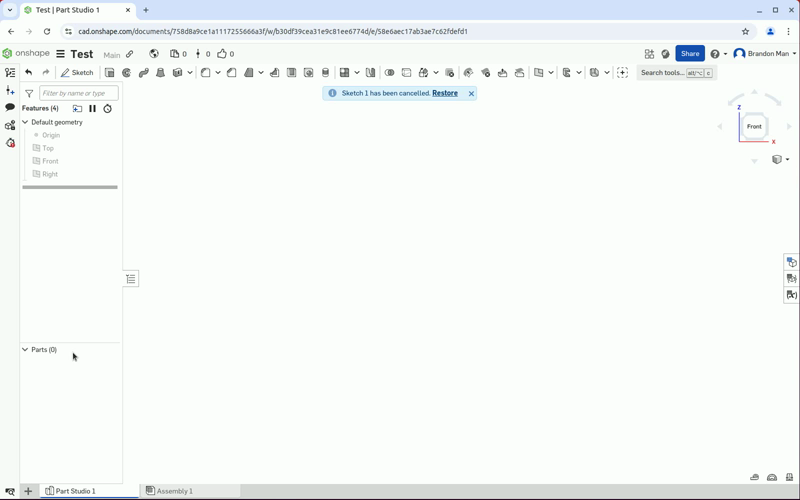
mouse_move(73, 352)
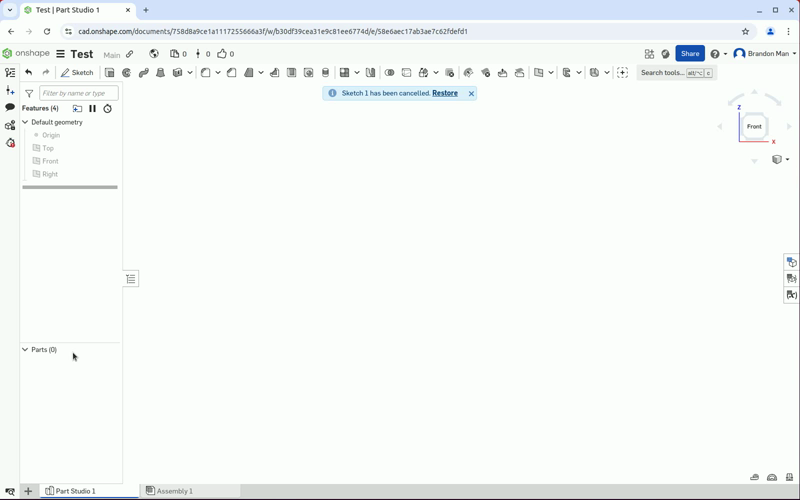
key(shift+y)
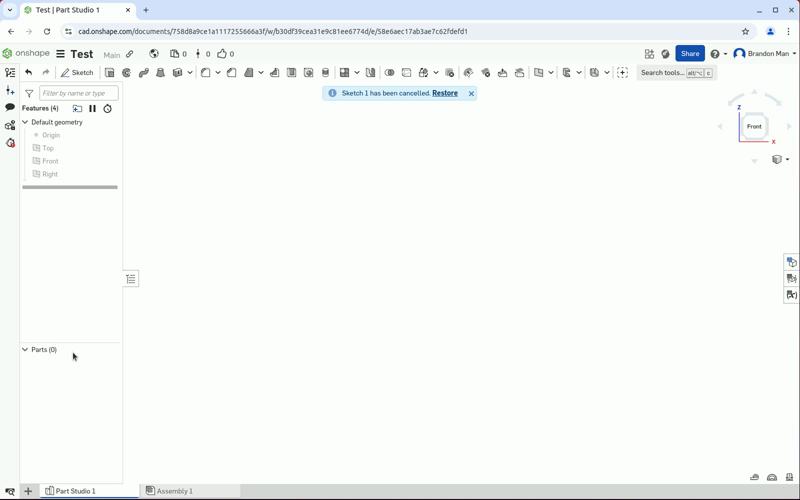
key(shift+s)
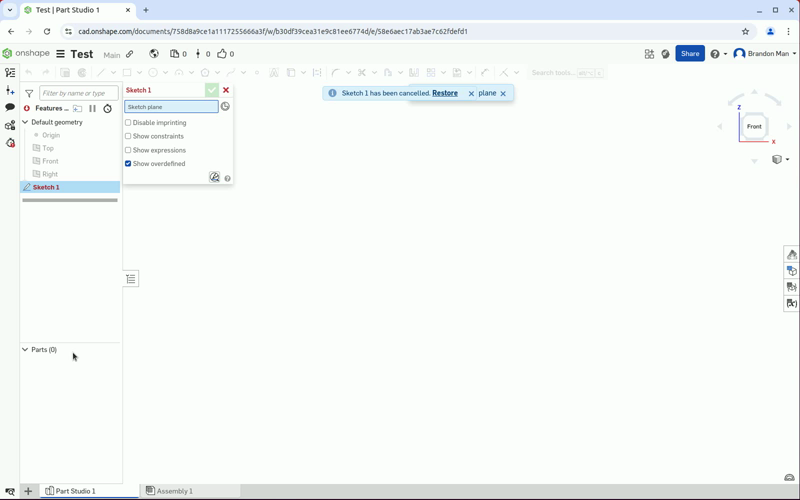
mouse_move(73, 163)
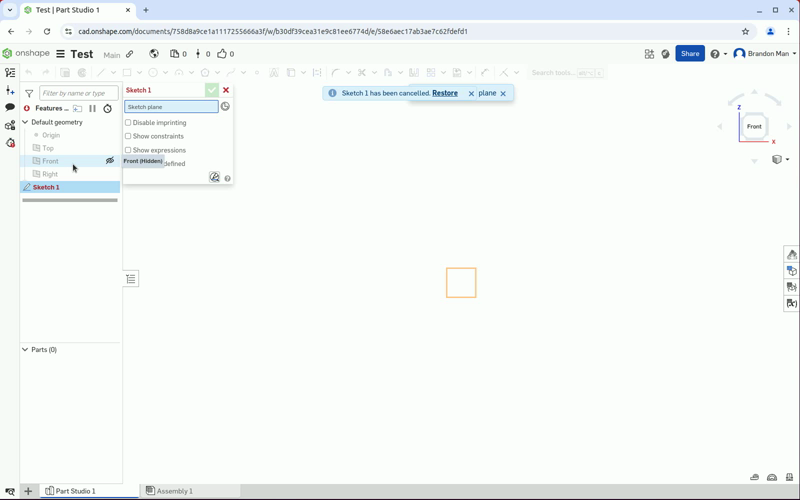
click(73, 163)
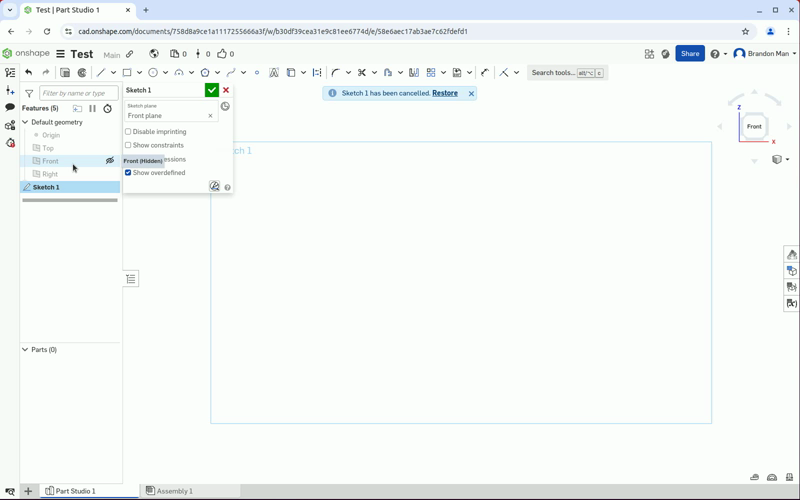
mouse_move(73, 352)
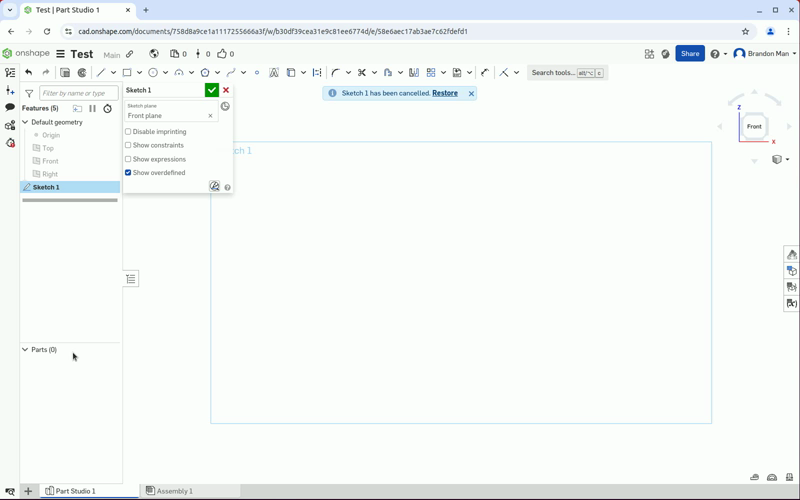
key(y)
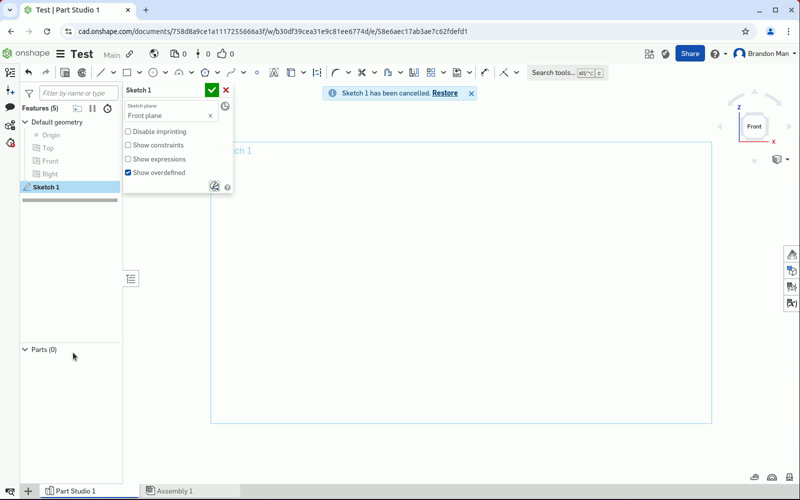
key(c)
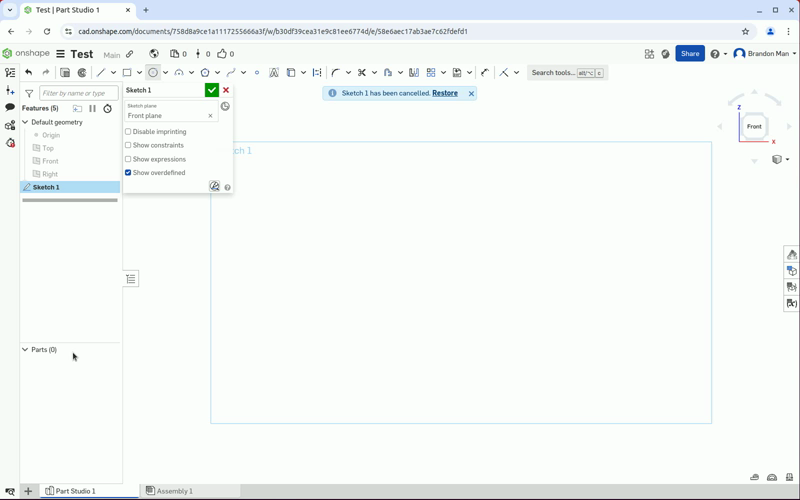
key_down(shift)
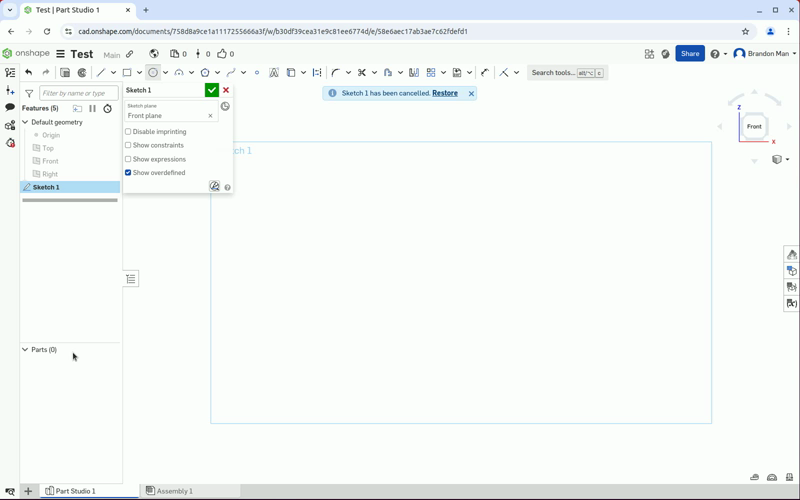
mouse_move(460, 306)
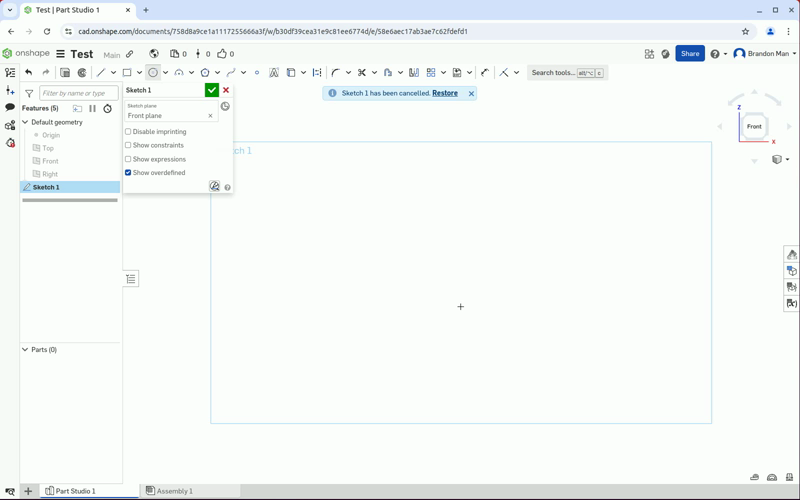
click(460, 306)
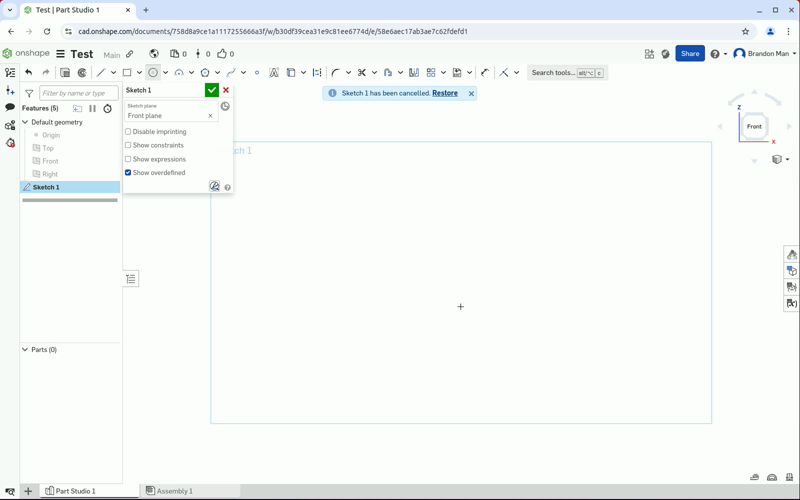
key_up(shift)
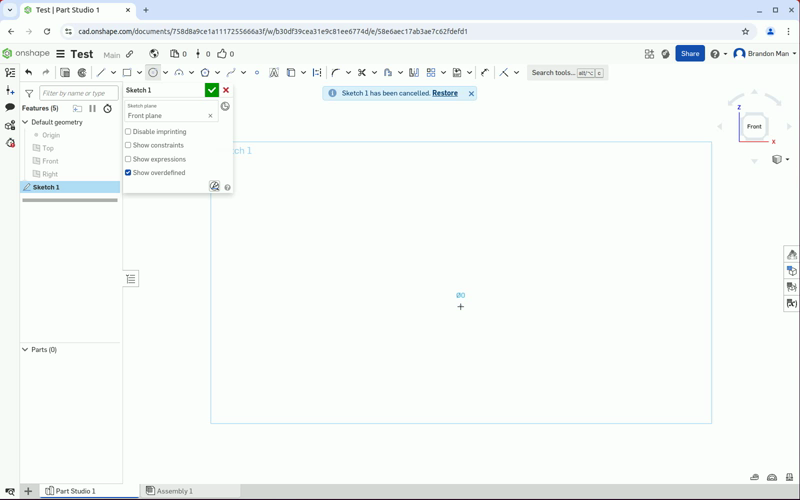
mouse_move(527, 306)
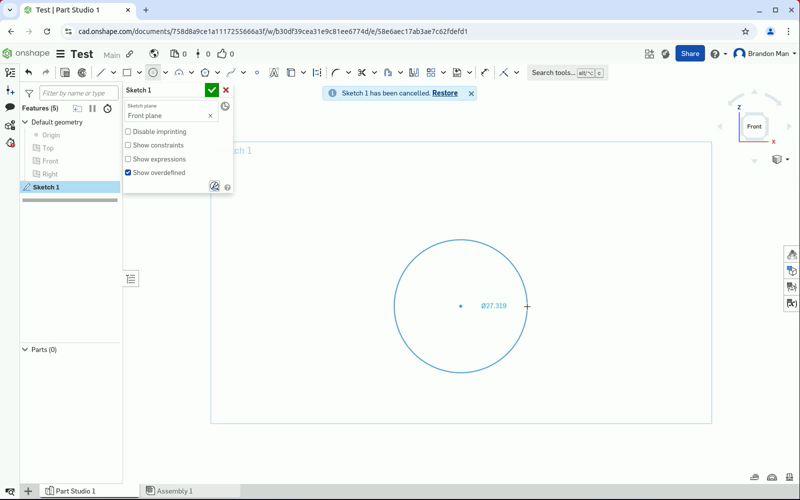
click(527, 306)
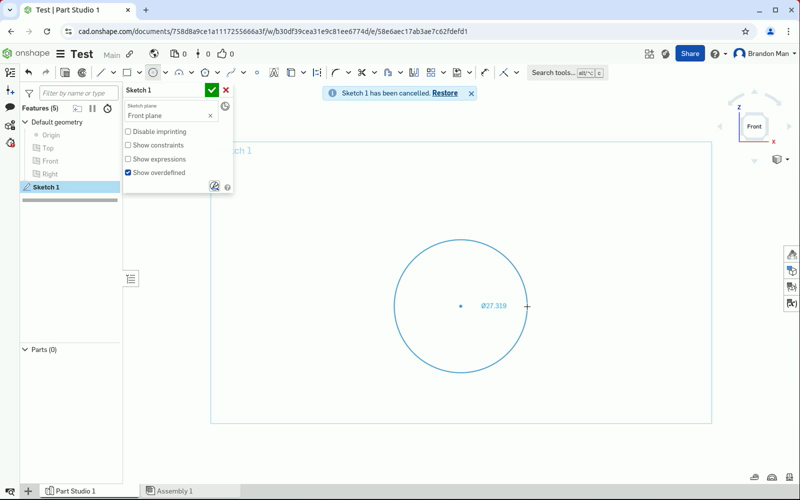
key(esc)
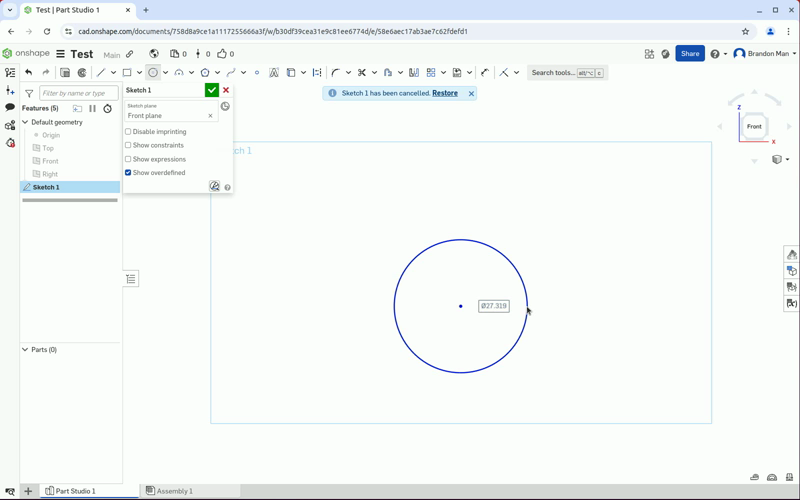
key(c)
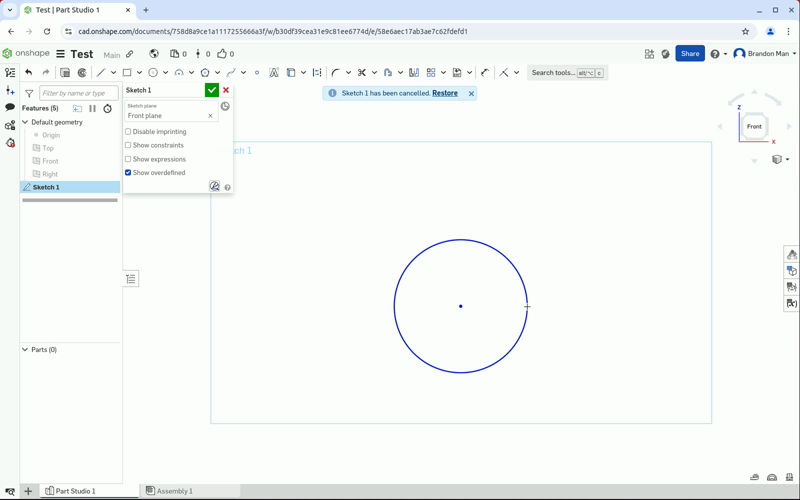
key_down(shift)
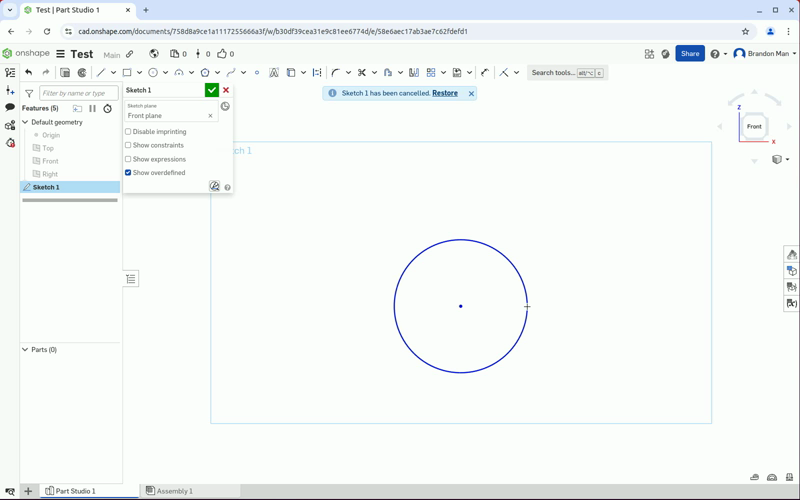
mouse_move(460, 306)
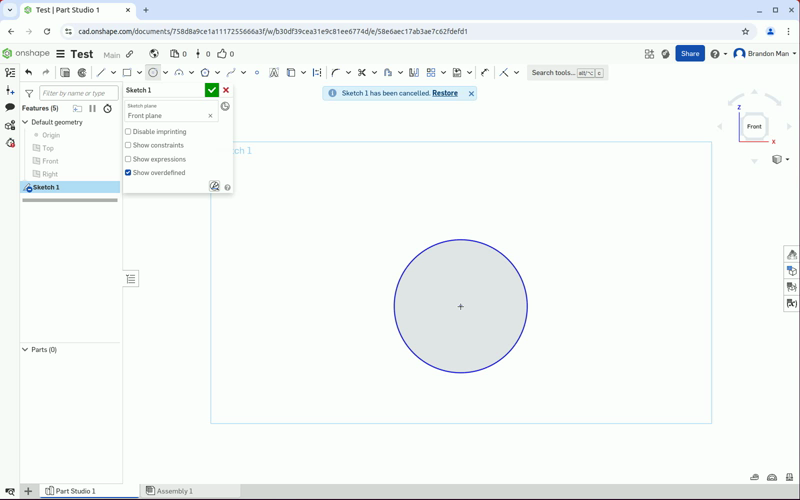
click(460, 306)
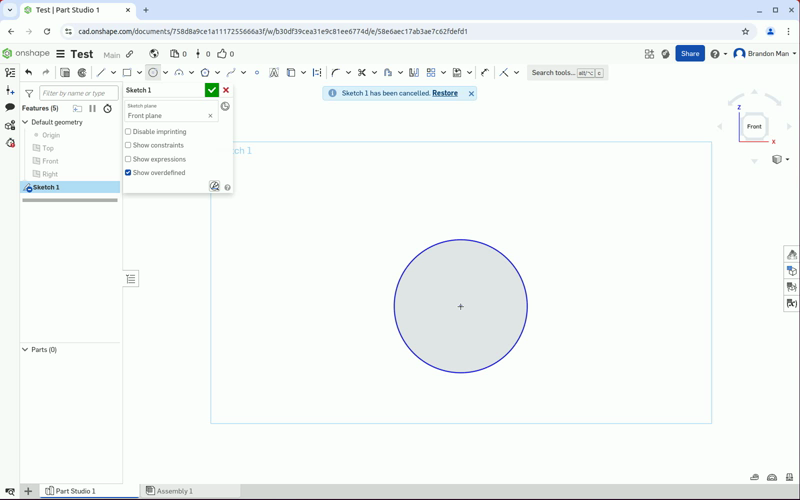
key_up(shift)
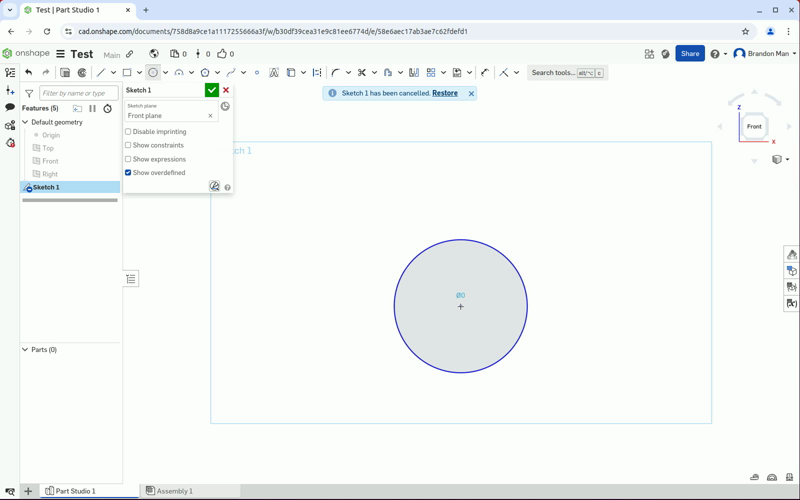
mouse_move(506, 306)
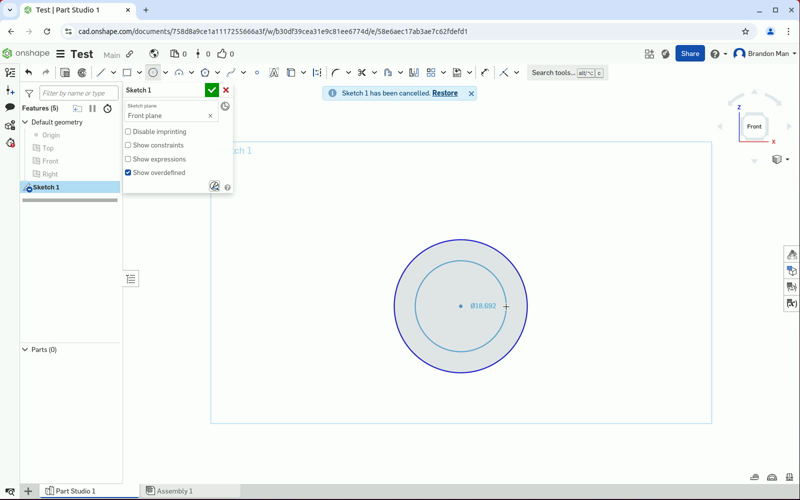
click(506, 306)
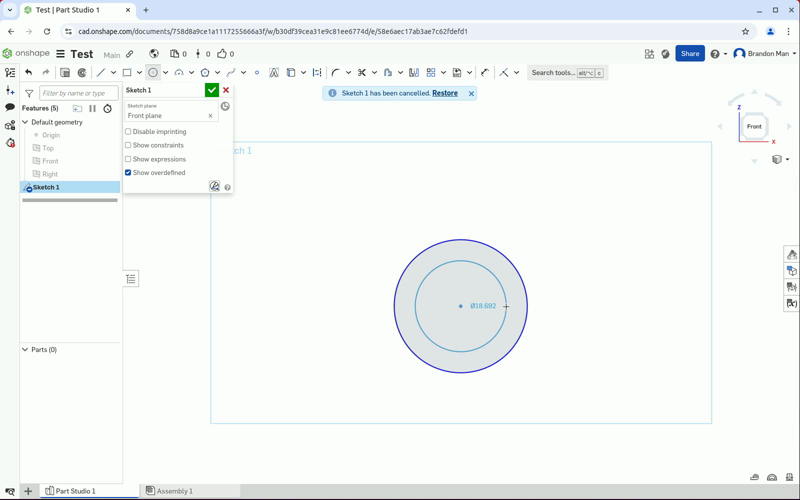
key(esc)
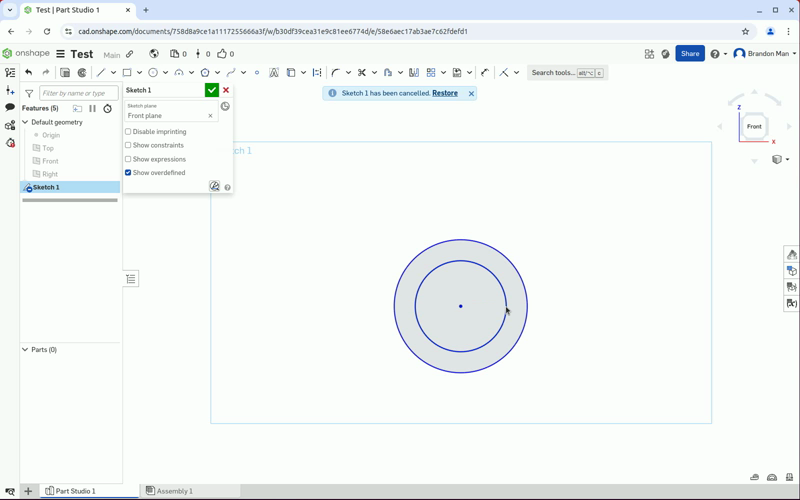
mouse_move(510, 287)
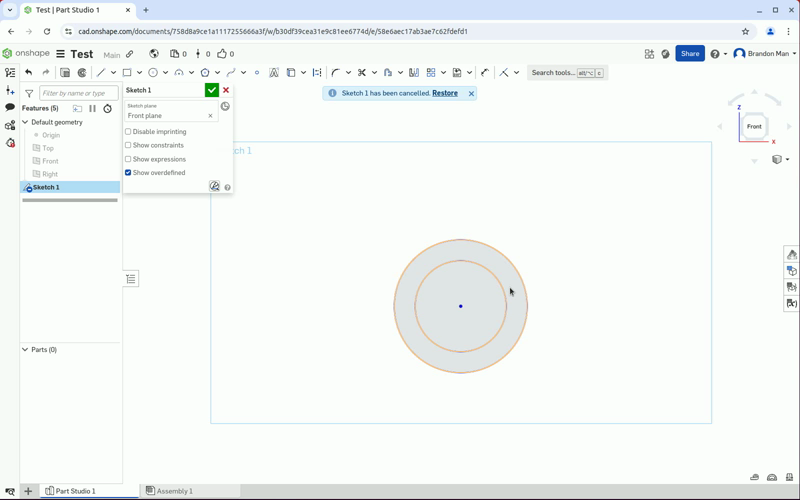
click(510, 287)
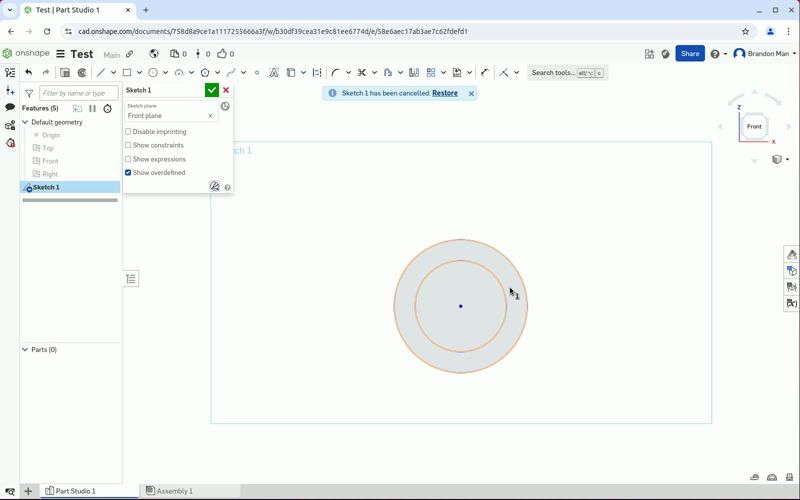
mouse_move(73, 352)
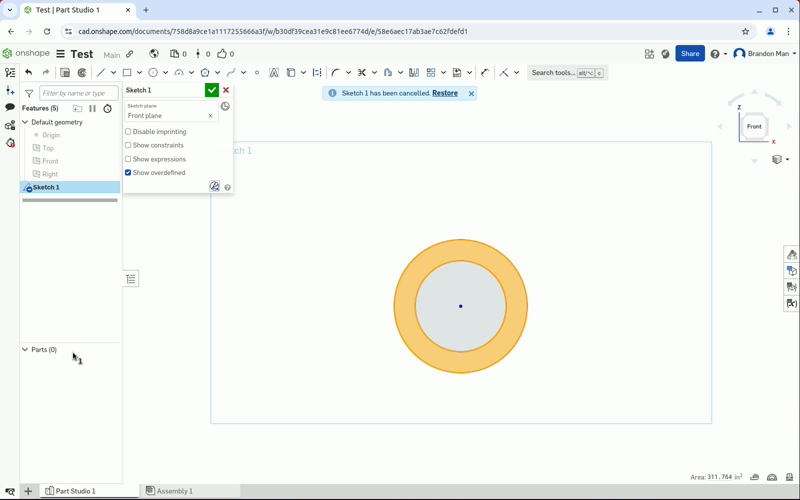
key(shift+y)
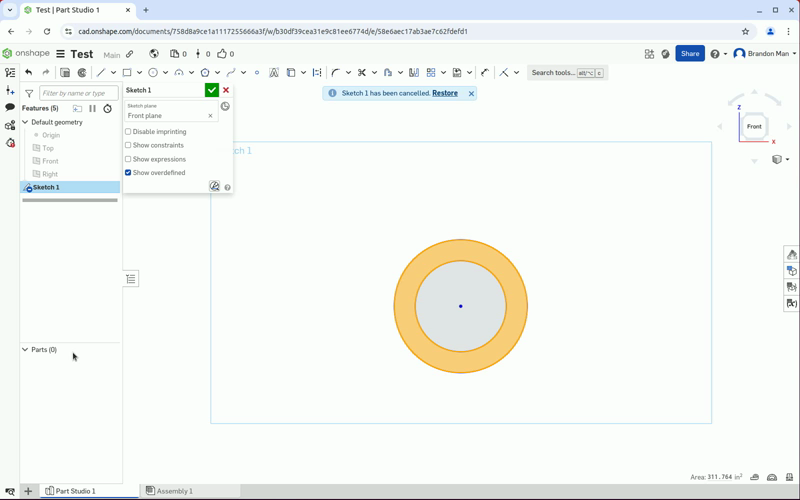
key(shift+e)
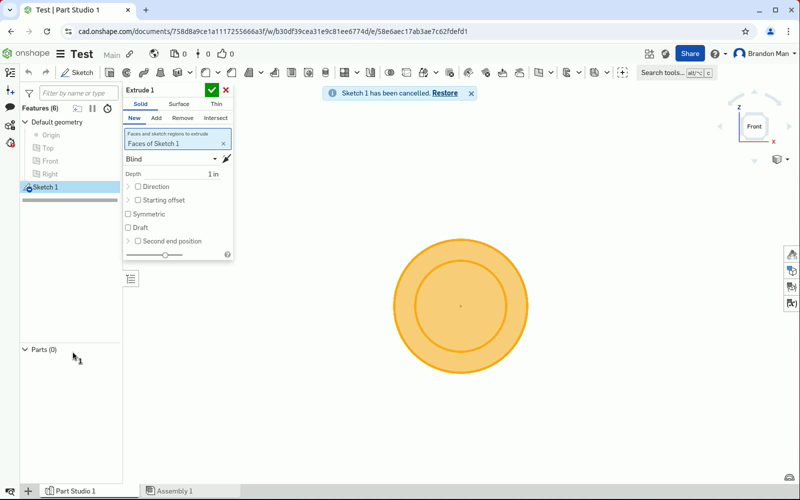
mouse_move(143, 106)
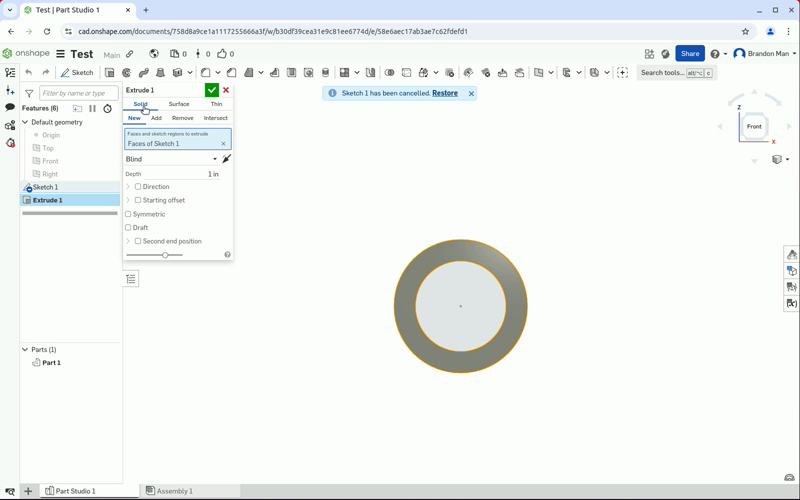
click(143, 106)
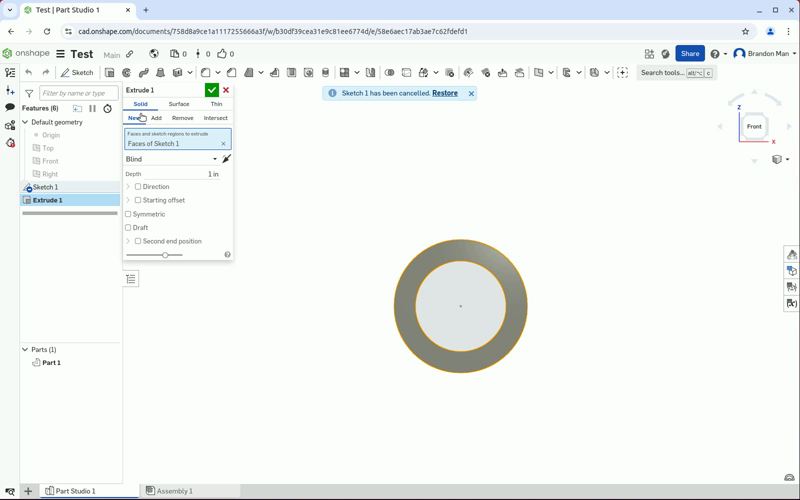
mouse_move(137, 120)
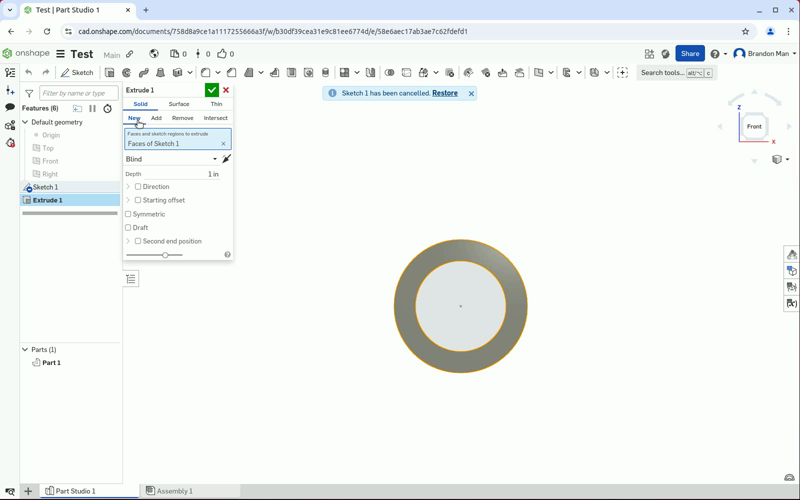
click(137, 120)
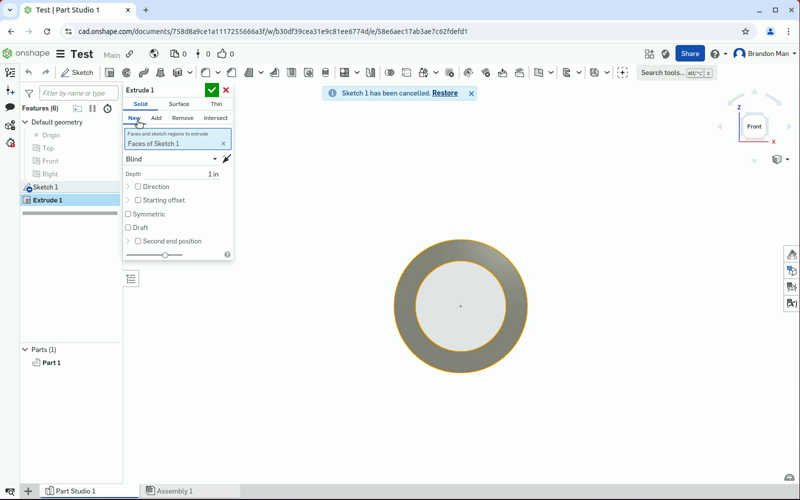
key(tab, 4)
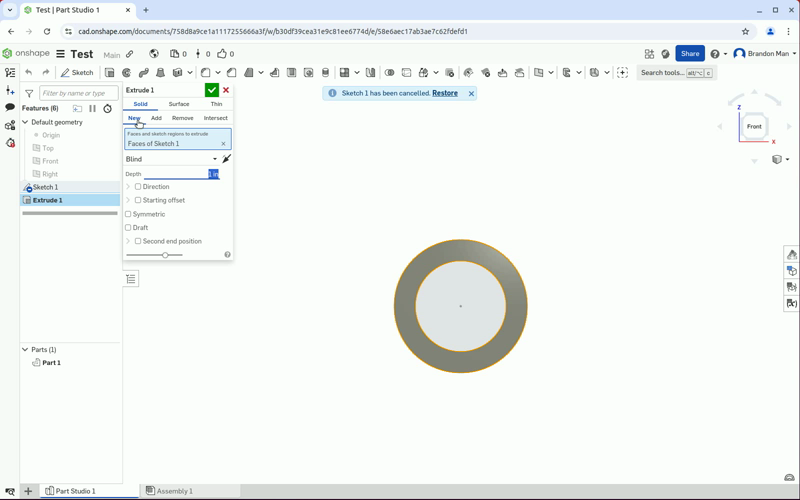
text(23.108)
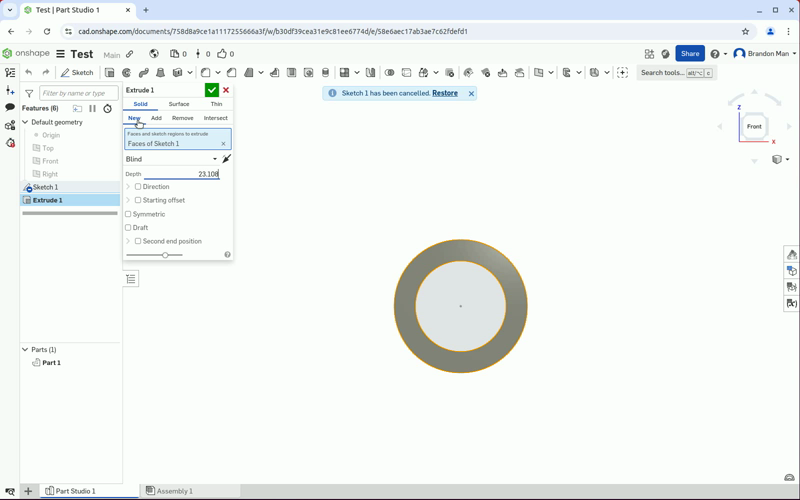
key(enter)
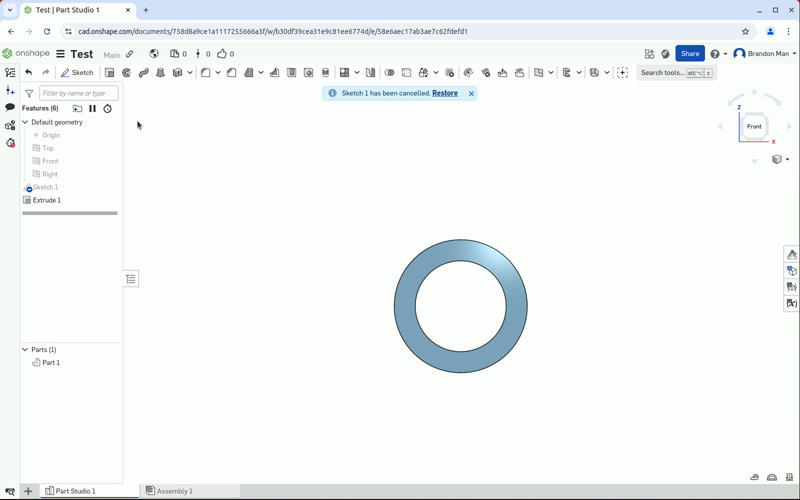
key(shift+h)
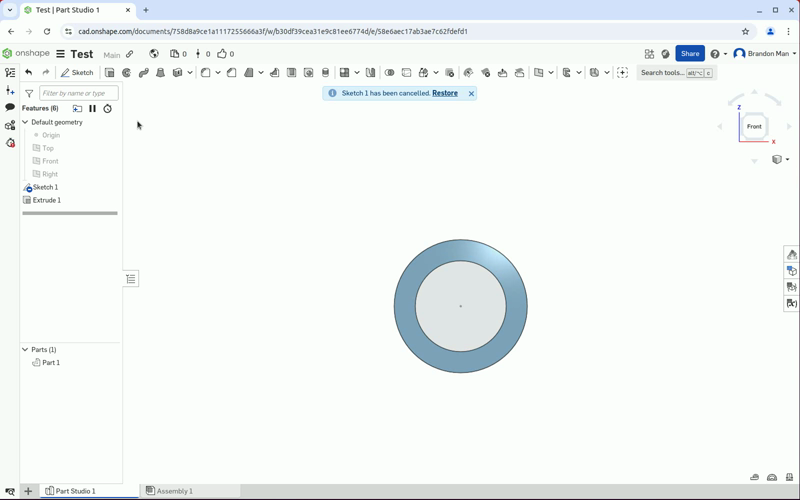
key(shift+h)
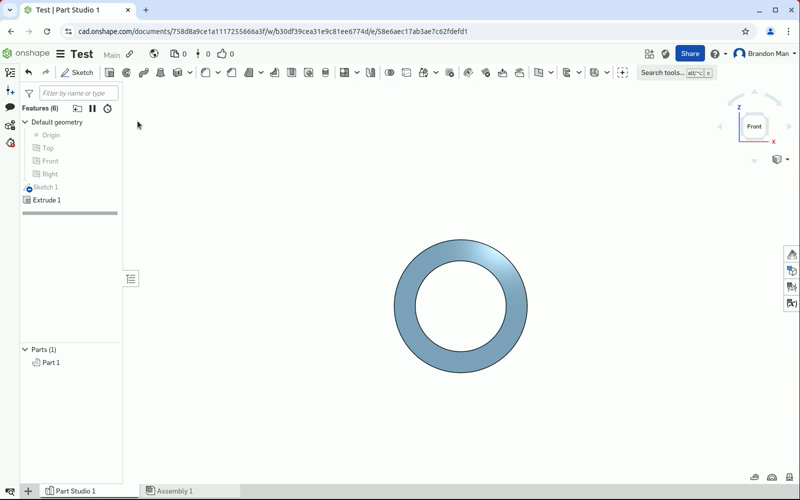
mouse_move(73, 189)
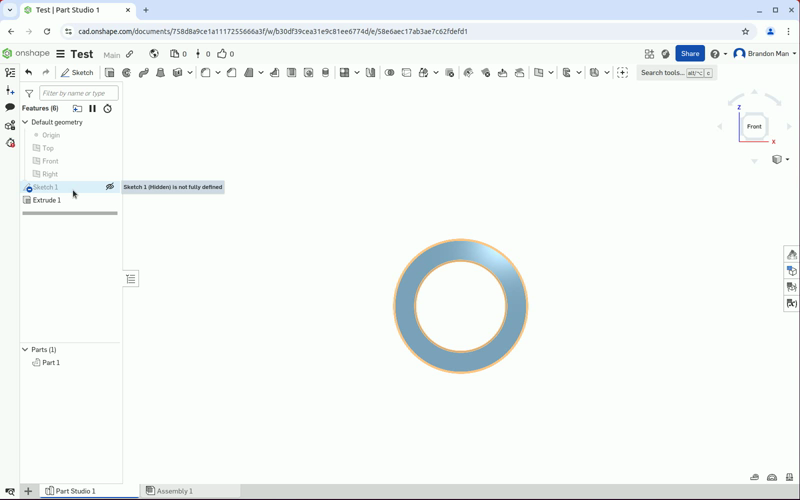
click(73, 189)
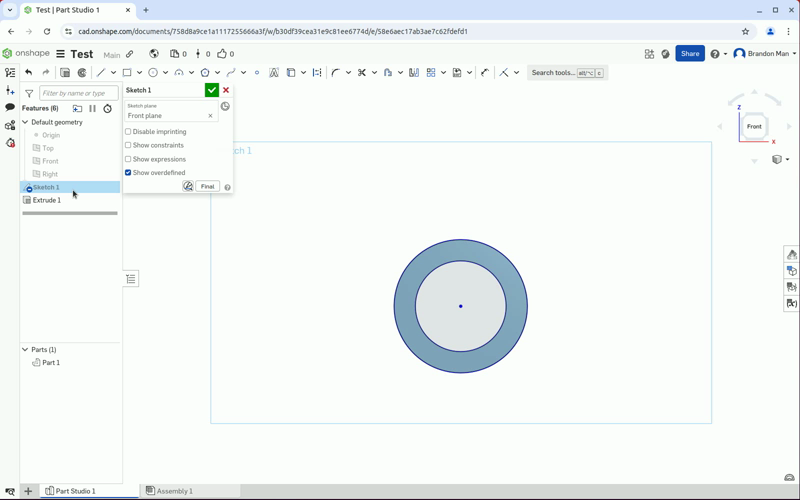
mouse_move(229, 92)
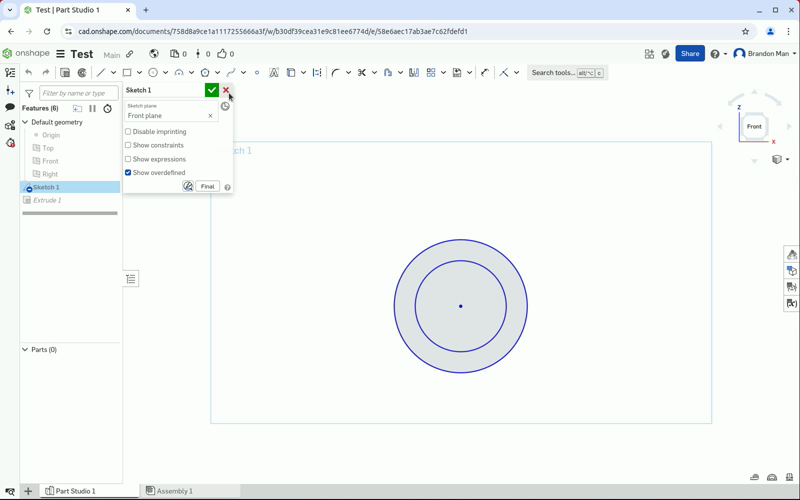
click(229, 92)
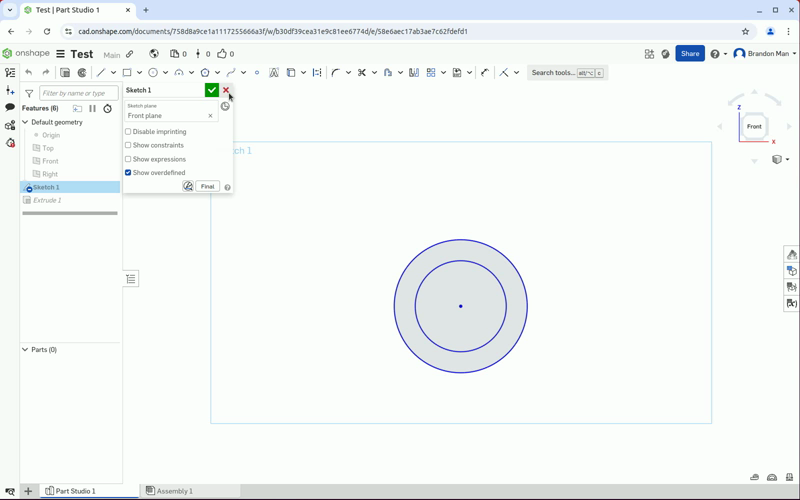
key(shift+s)
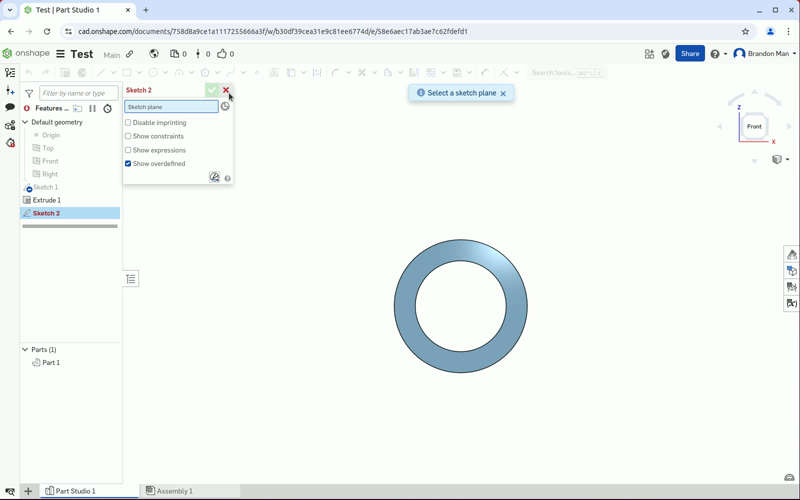
mouse_move(73, 163)
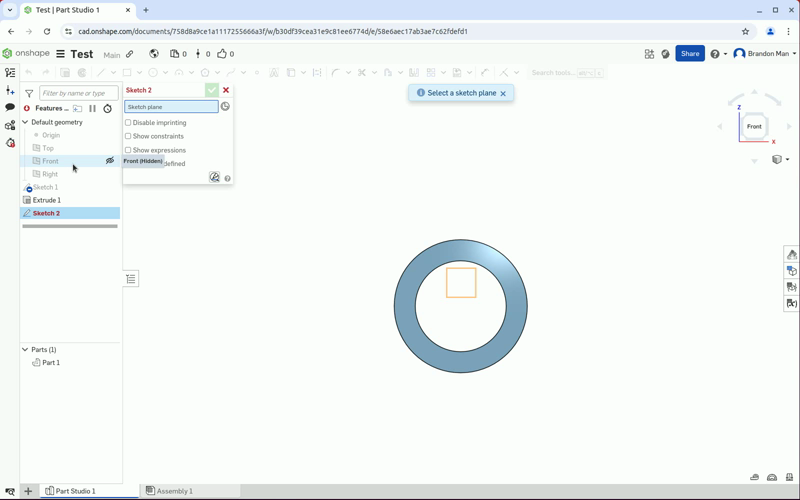
click(73, 163)
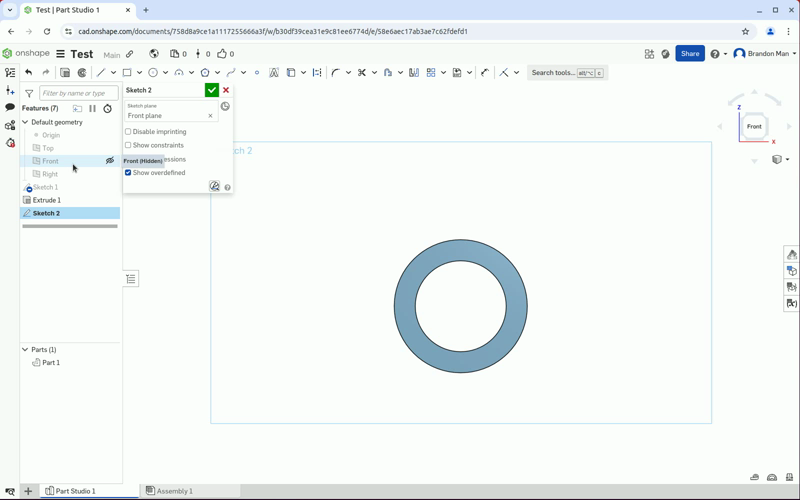
mouse_move(73, 352)
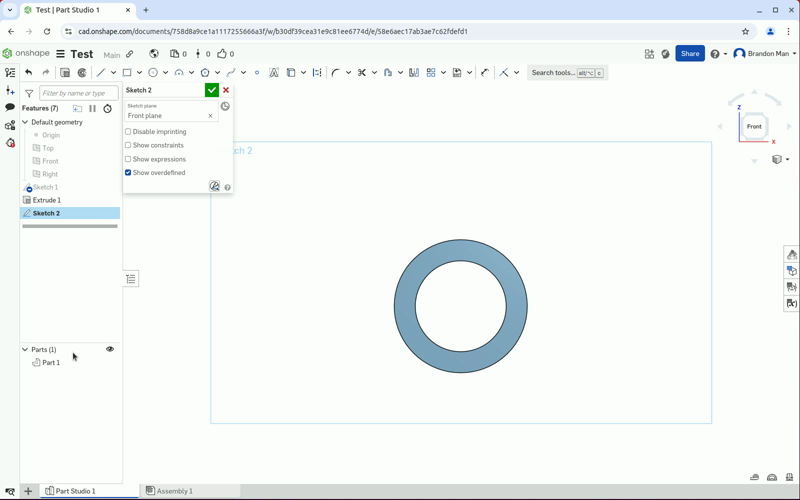
key(y)
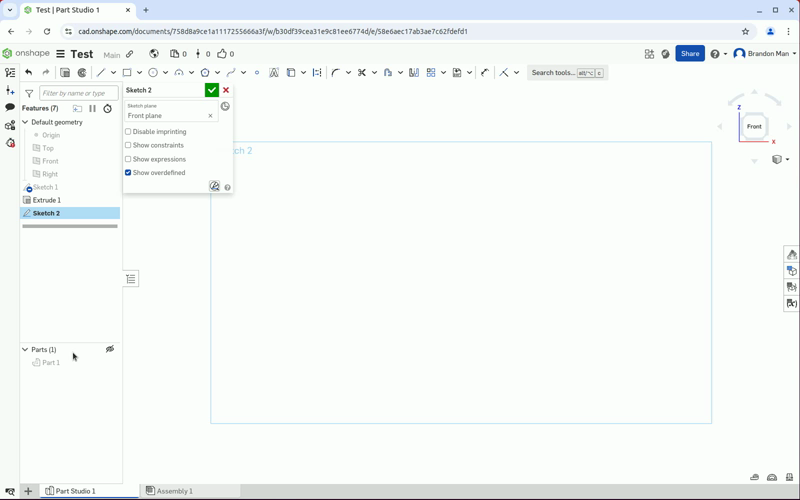
key(c)
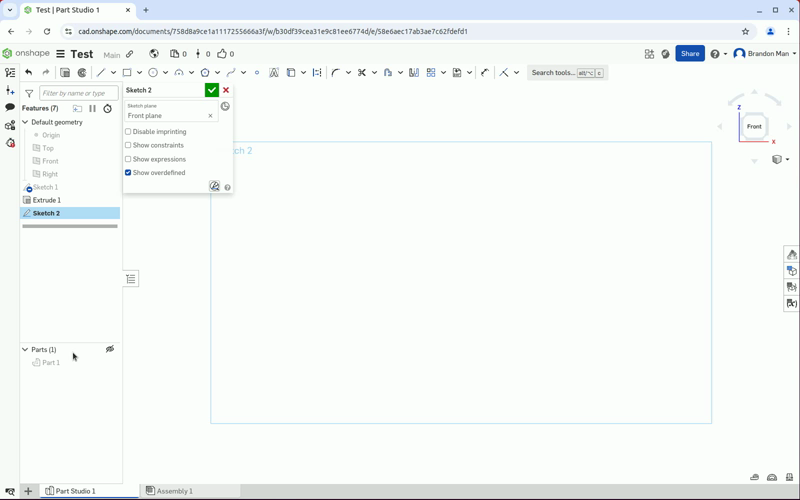
key_down(shift)
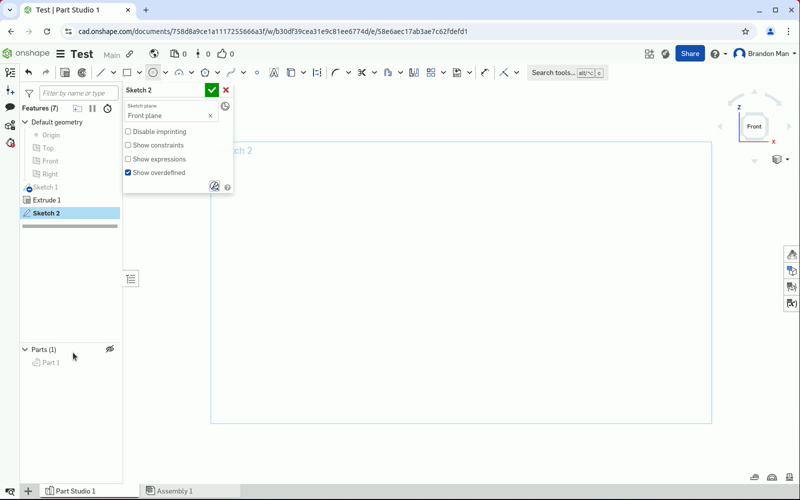
mouse_move(461, 306)
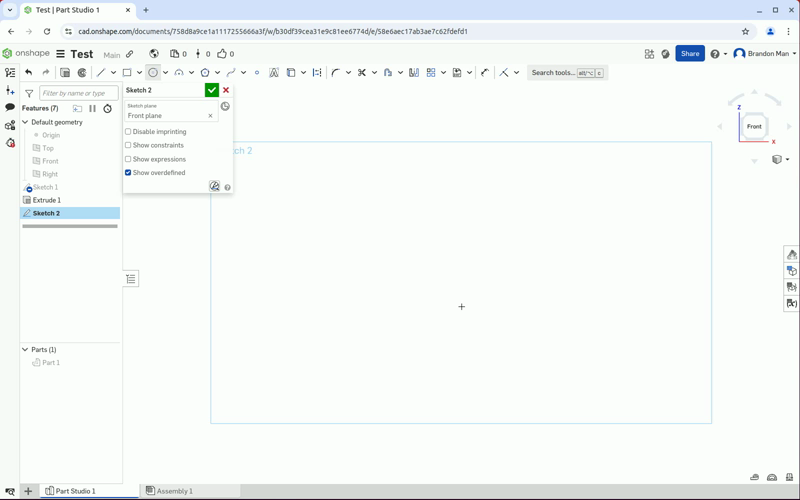
click(461, 306)
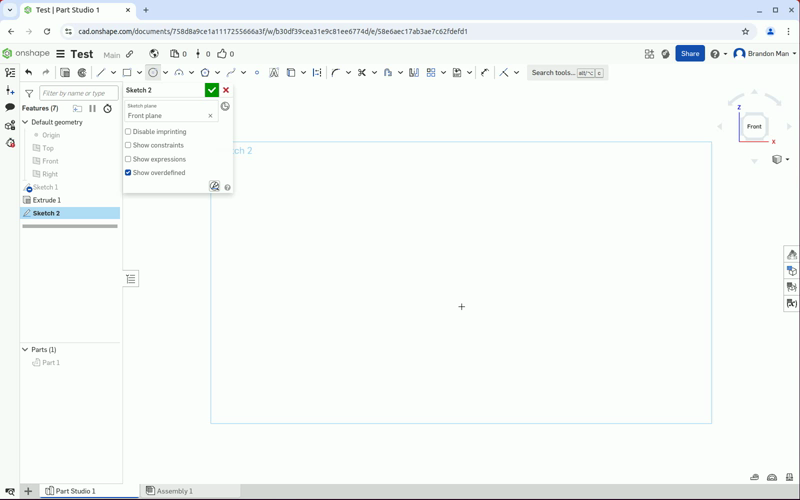
key_up(shift)
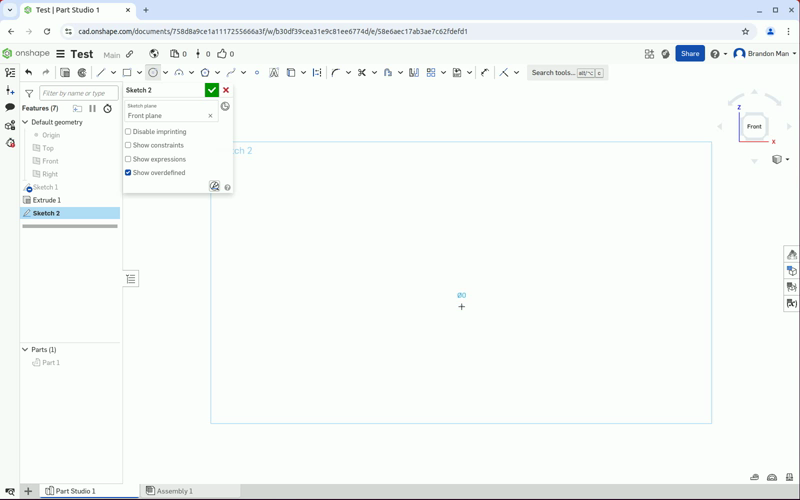
mouse_move(507, 306)
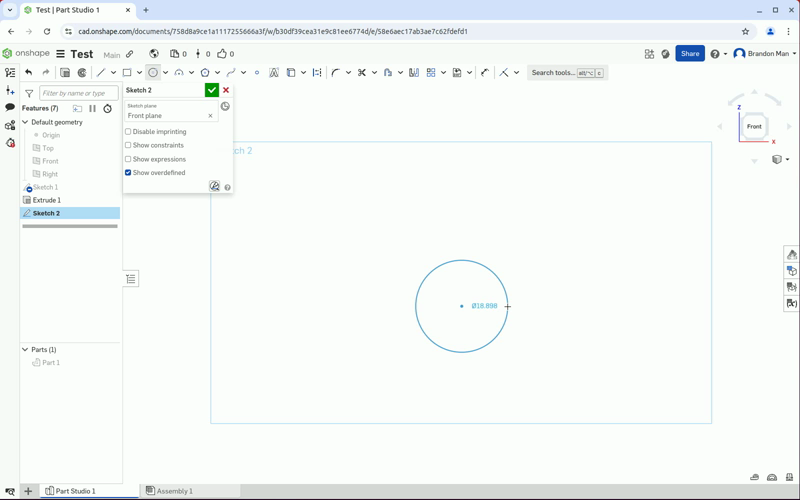
click(507, 306)
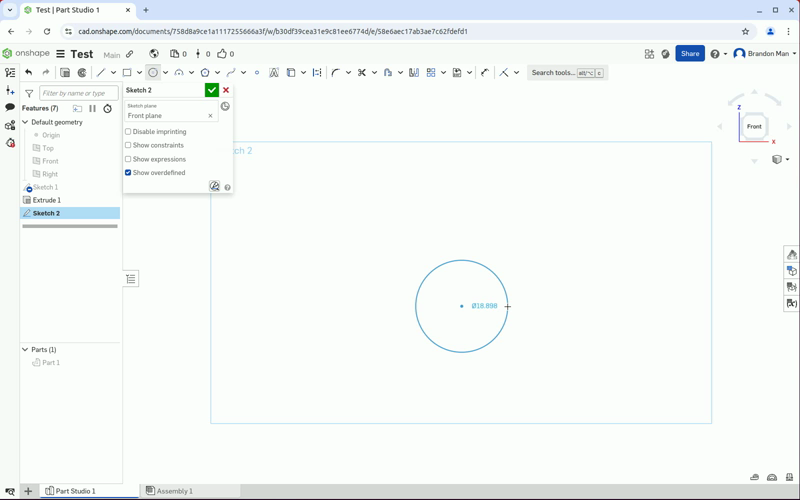
key(esc)
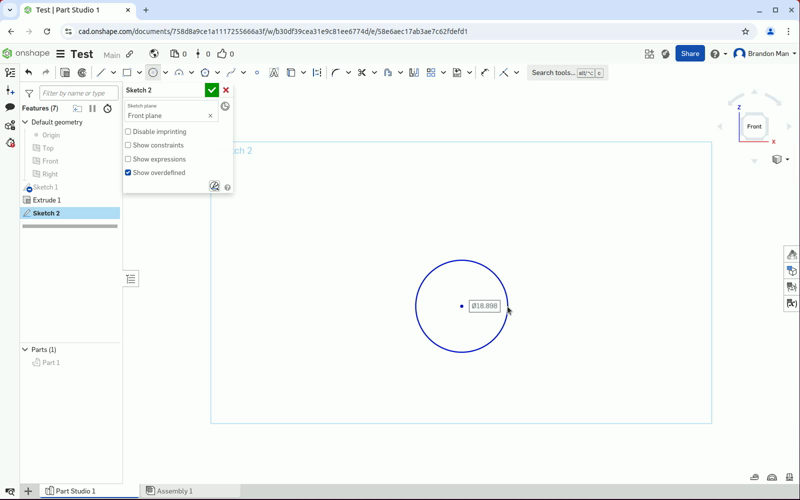
key(c)
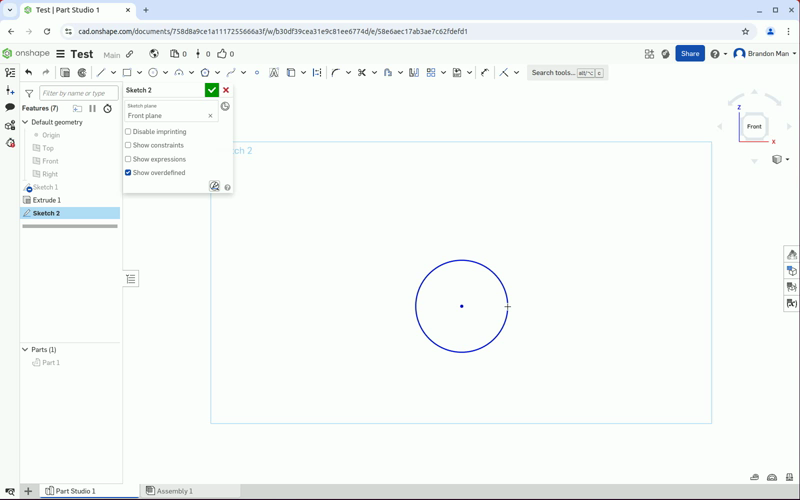
key_down(shift)
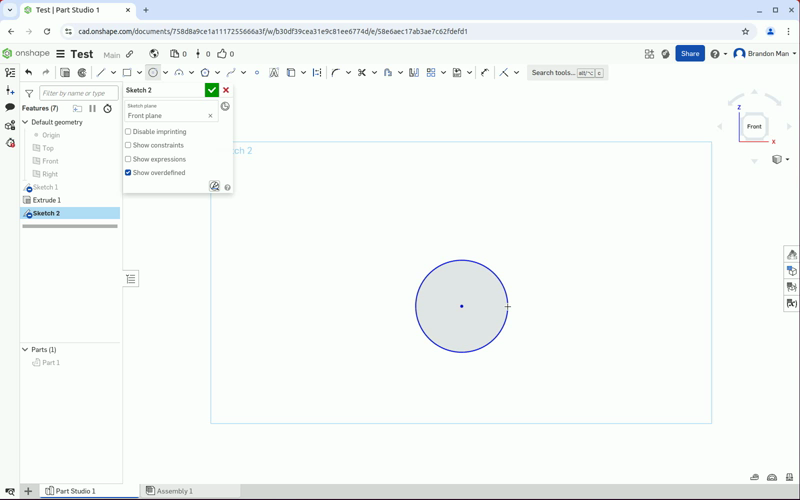
mouse_move(461, 283)
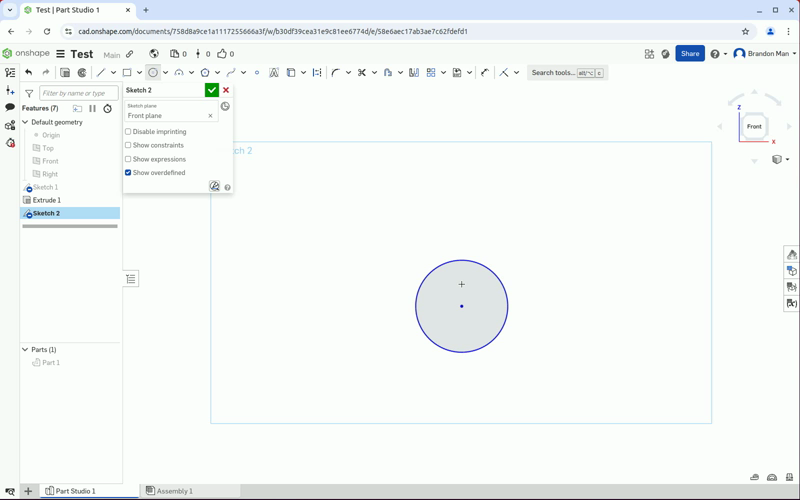
click(461, 283)
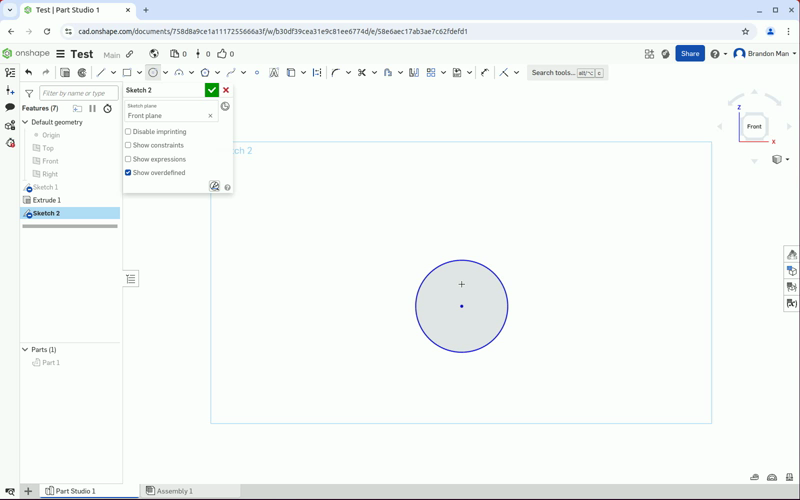
key_up(shift)
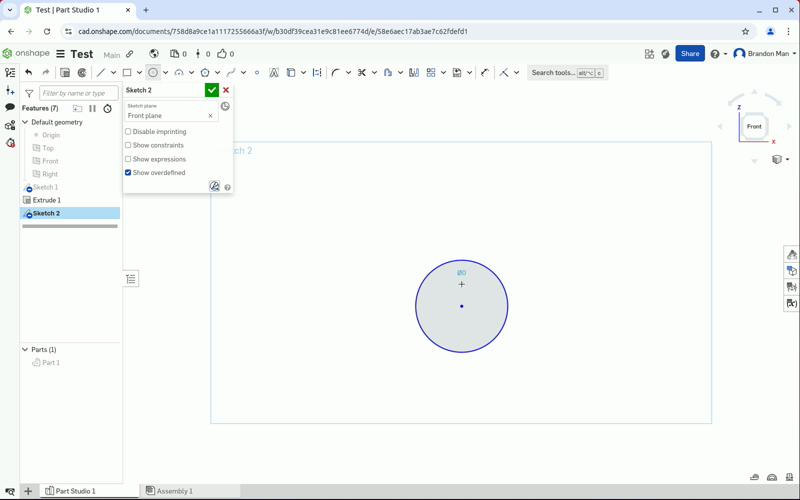
mouse_move(484, 283)
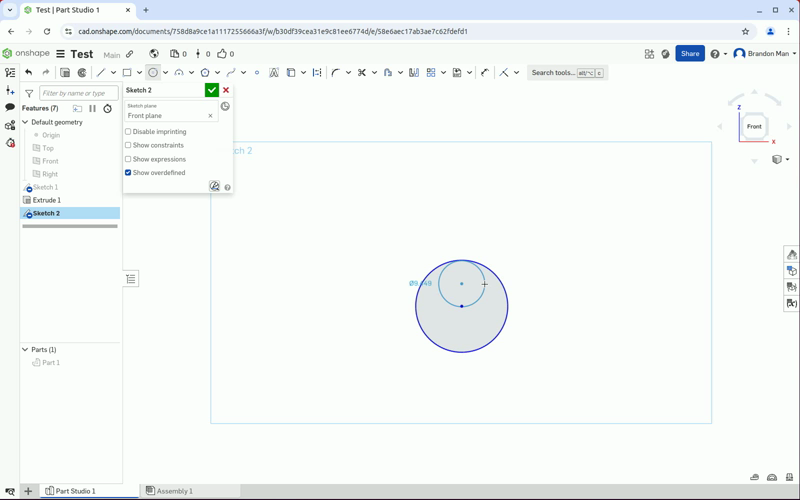
click(484, 283)
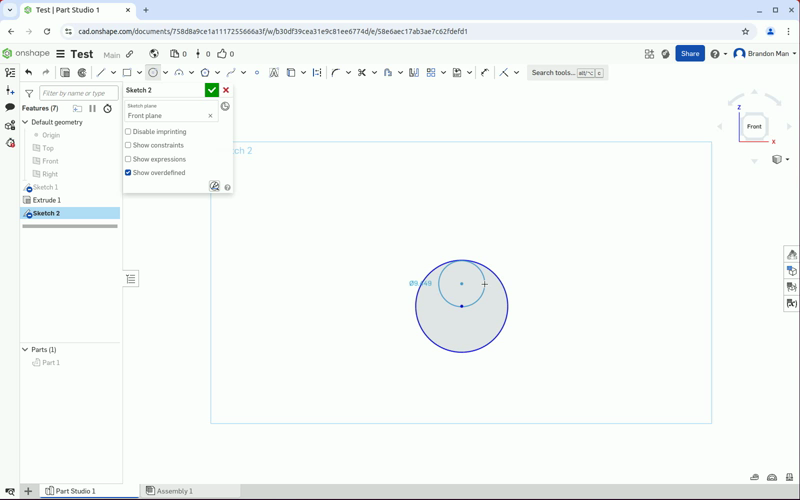
key(esc)
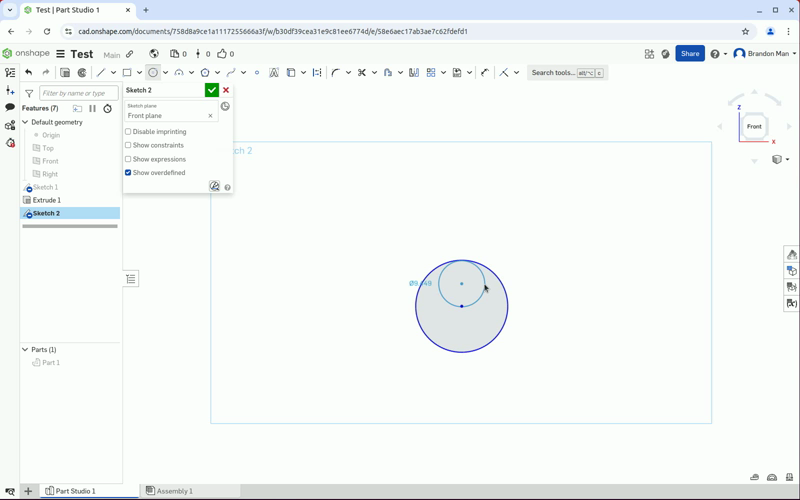
mouse_move(438, 295)
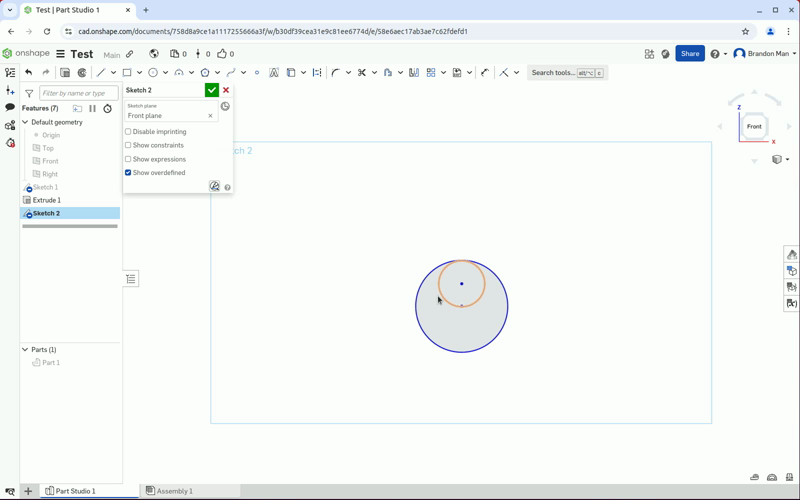
click(438, 295)
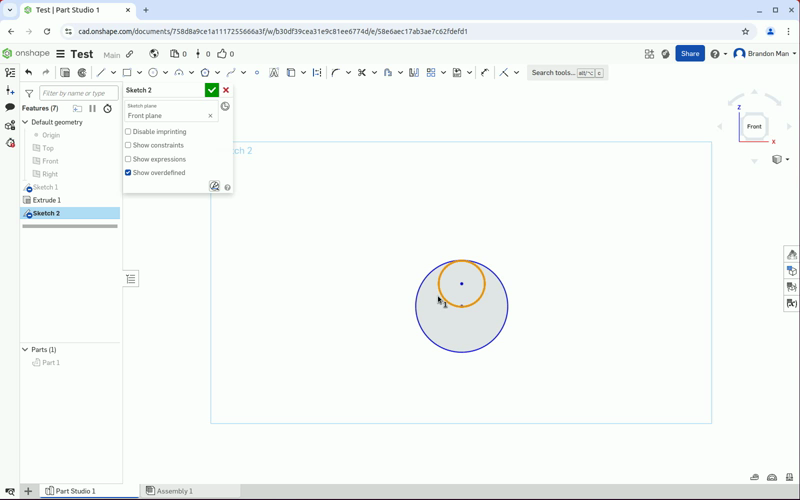
mouse_move(73, 352)
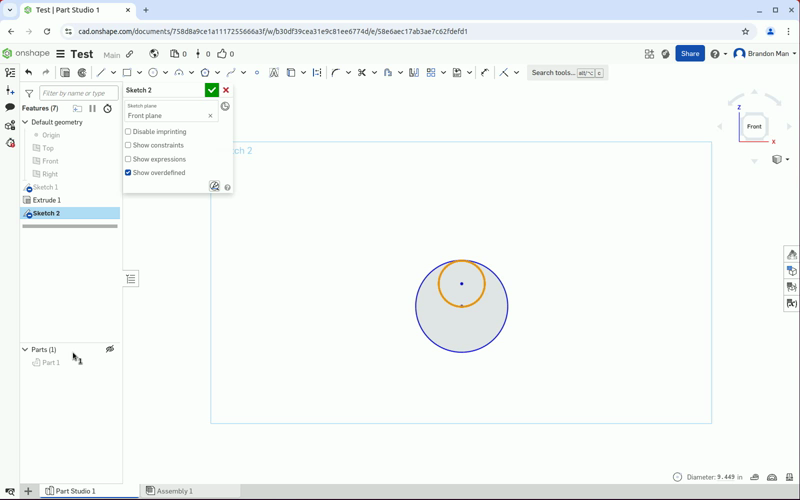
key(shift+y)
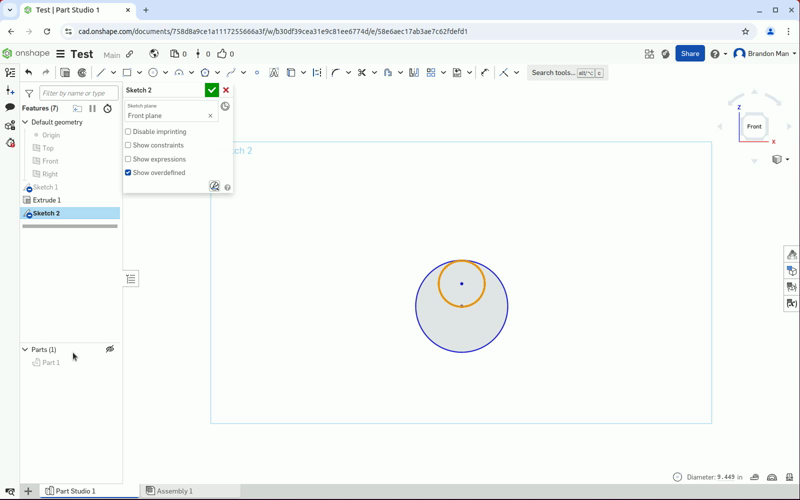
key(shift+e)
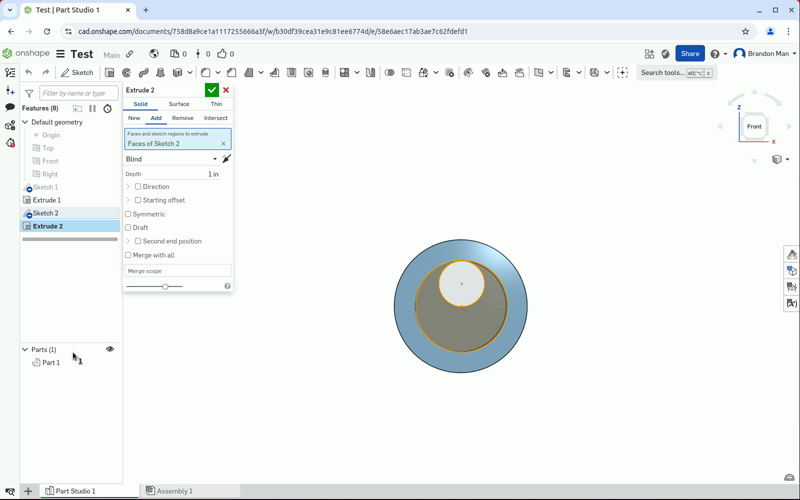
mouse_move(143, 106)
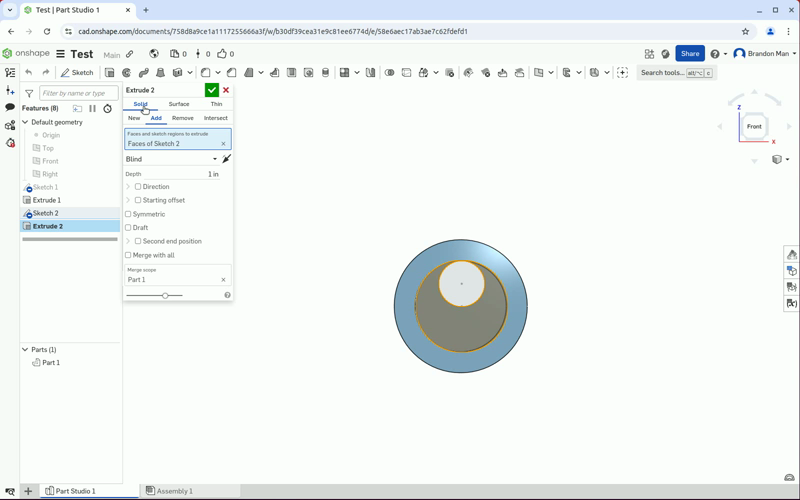
click(143, 106)
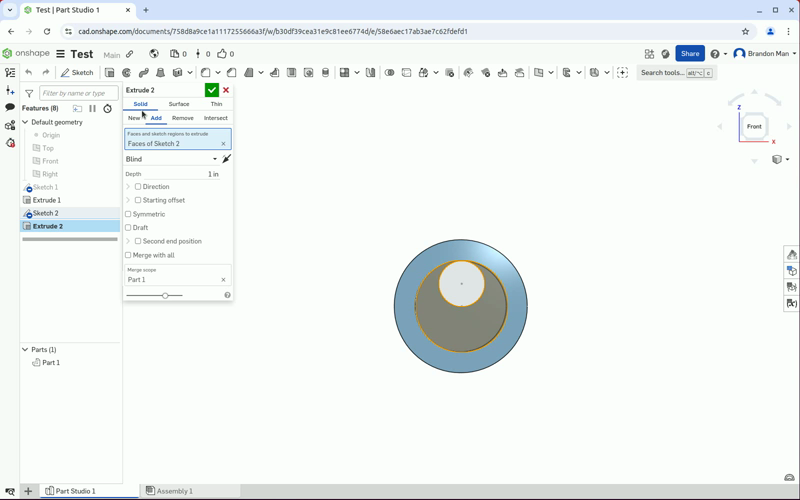
mouse_move(137, 120)
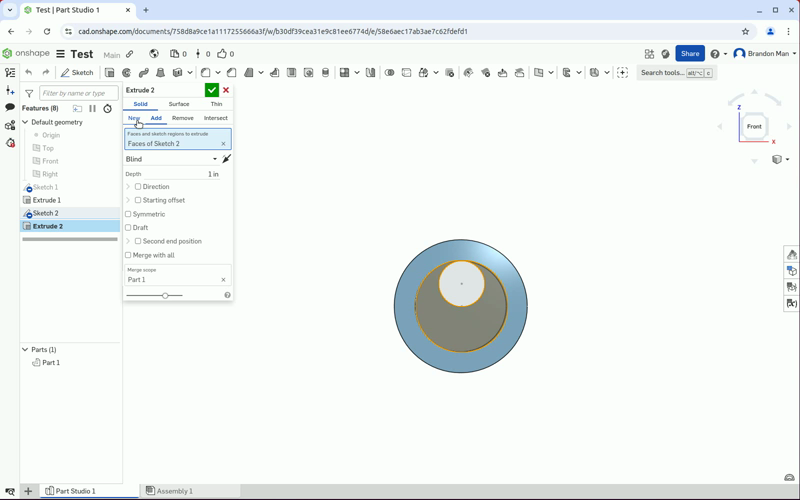
click(137, 120)
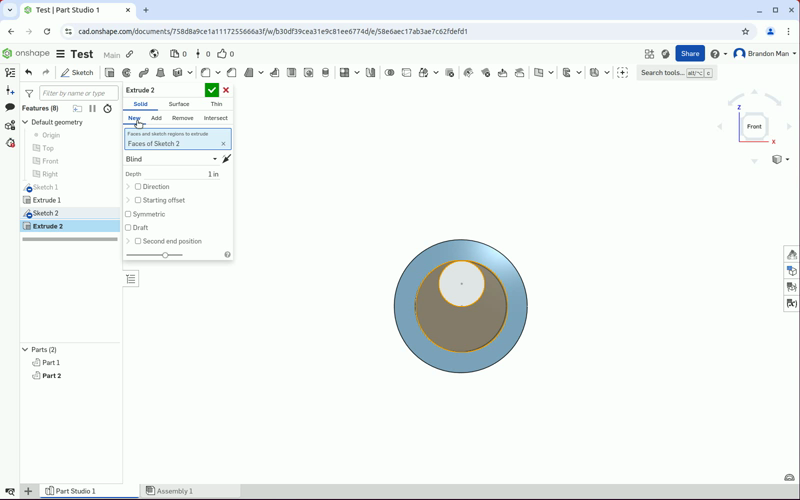
key(tab, 4)
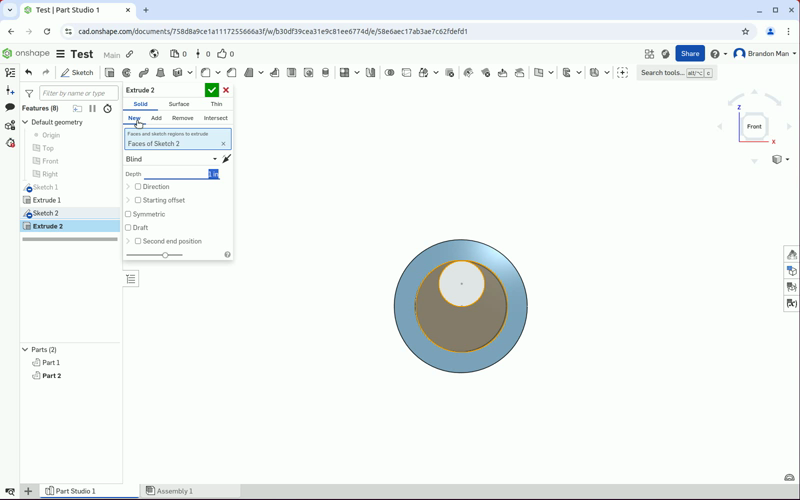
text(23.108)
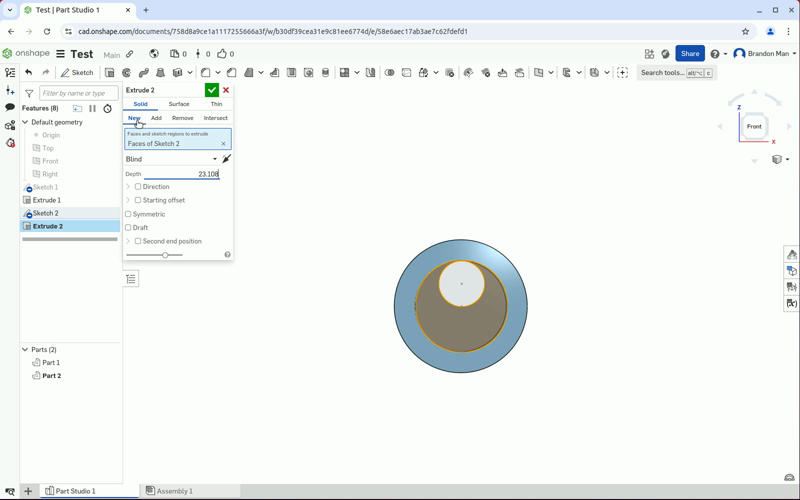
key(enter)
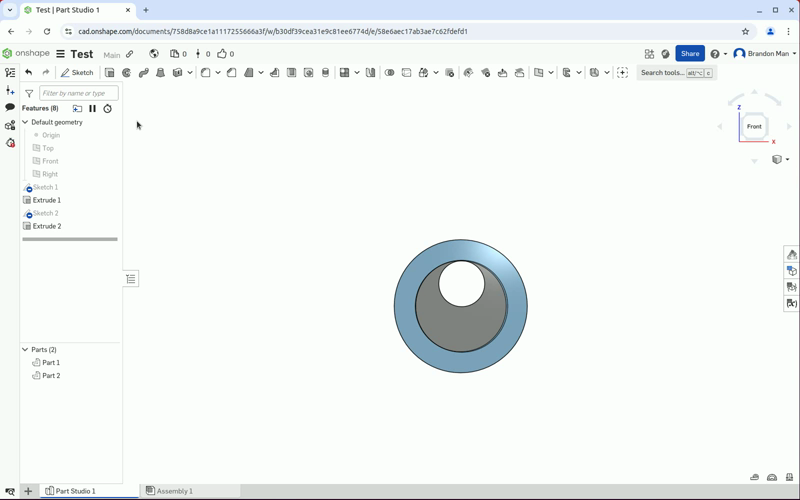
key(shift+h)
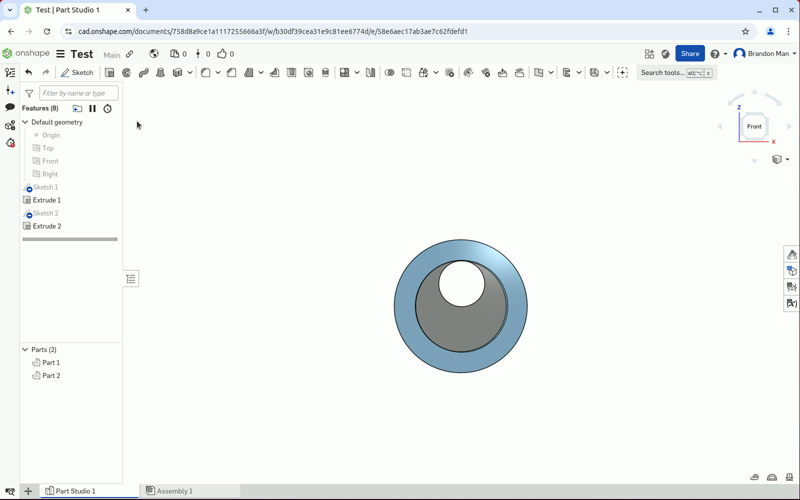
key(shift+h)
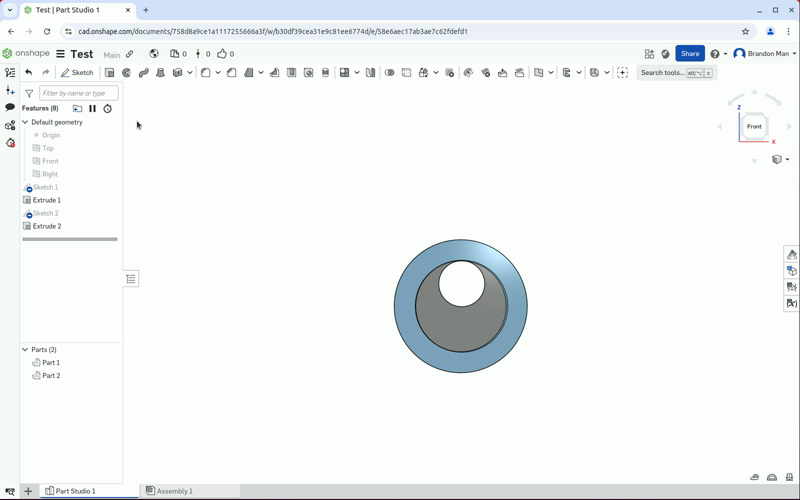
mouse_move(73, 189)
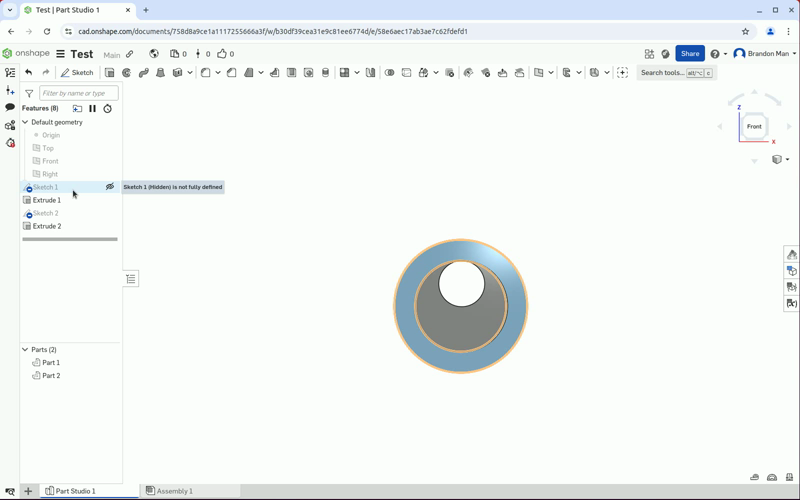
click(73, 189)
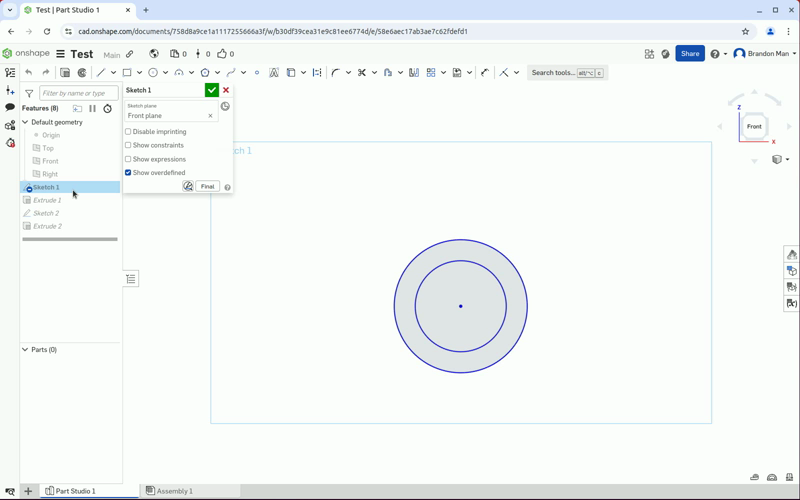
mouse_move(229, 92)
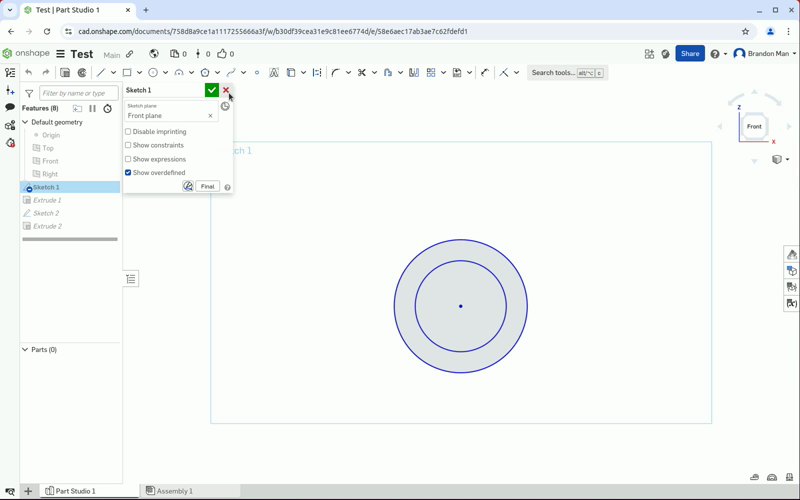
click(229, 92)
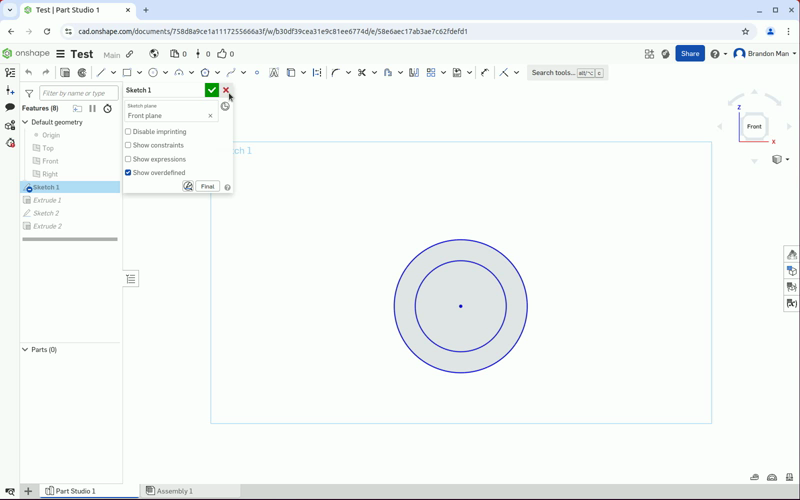
key(shift+s)
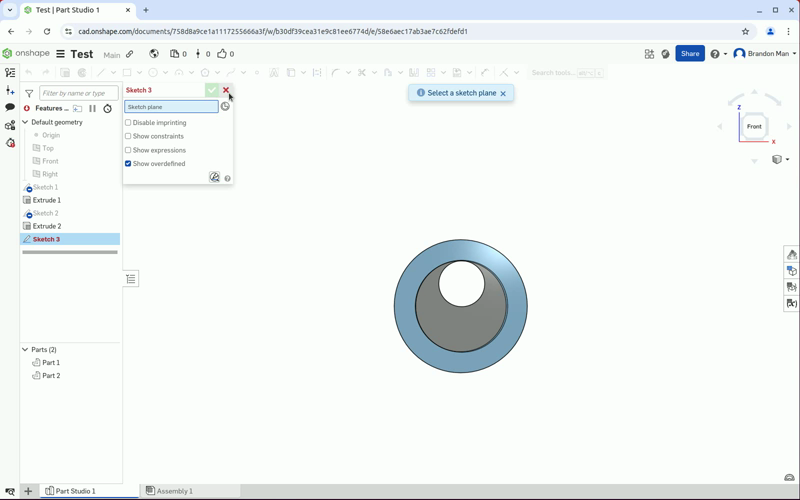
mouse_move(73, 163)
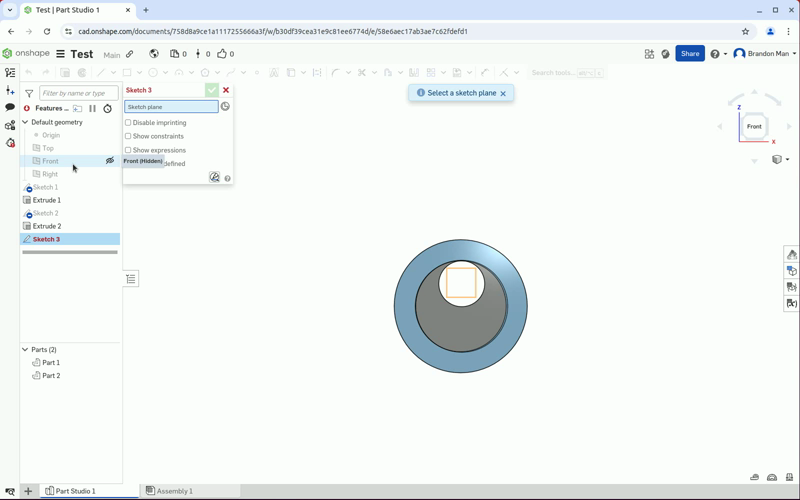
click(73, 163)
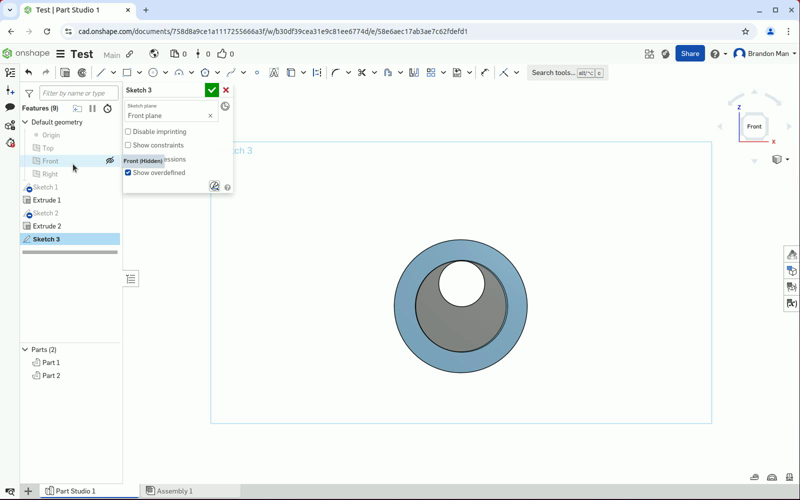
mouse_move(73, 352)
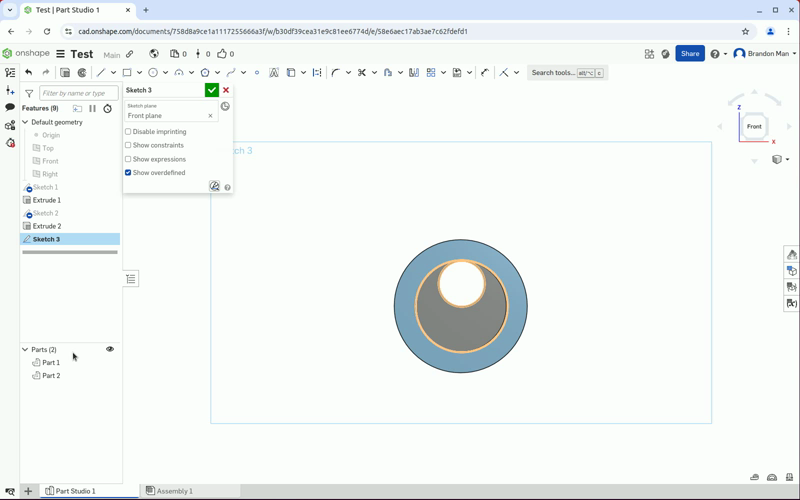
key(y)
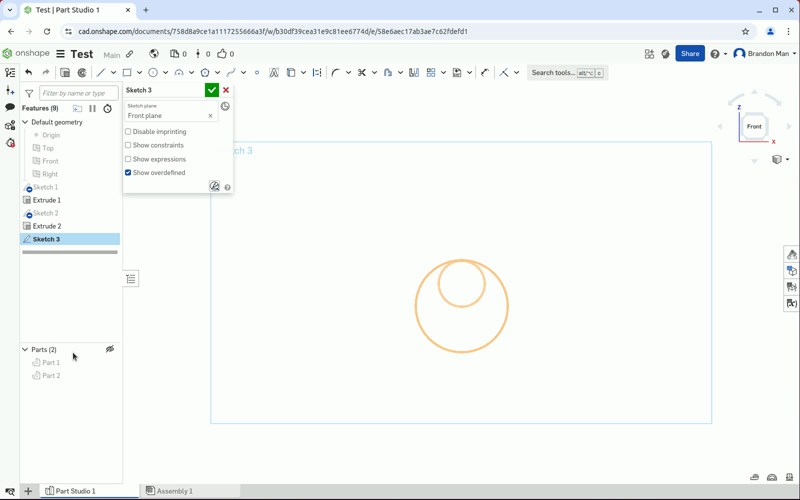
key(c)
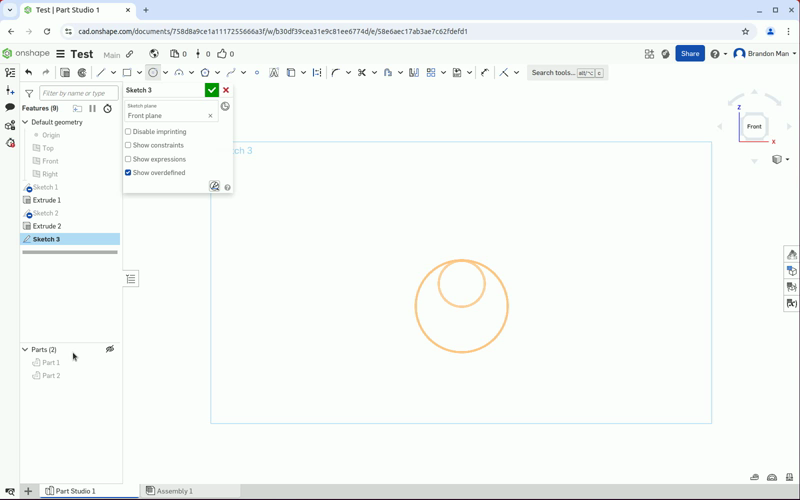
key_down(shift)
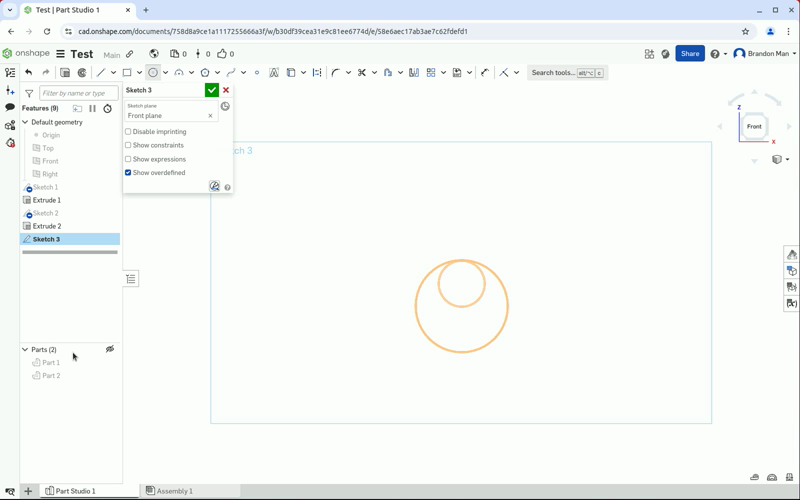
mouse_move(461, 306)
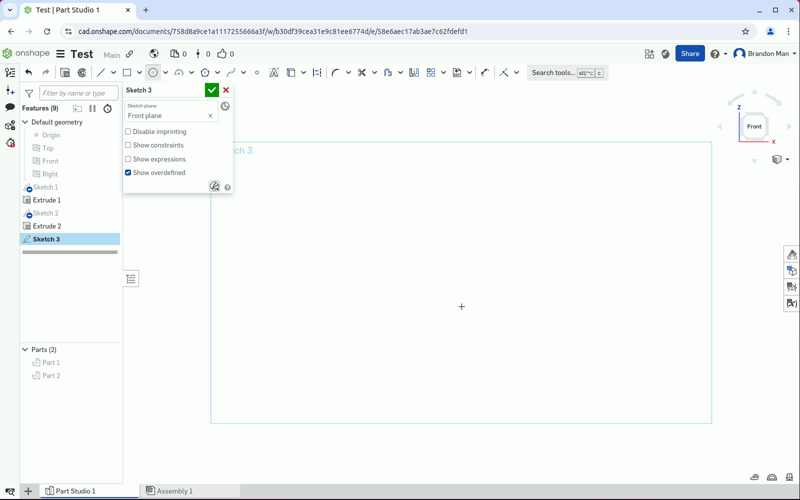
click(461, 306)
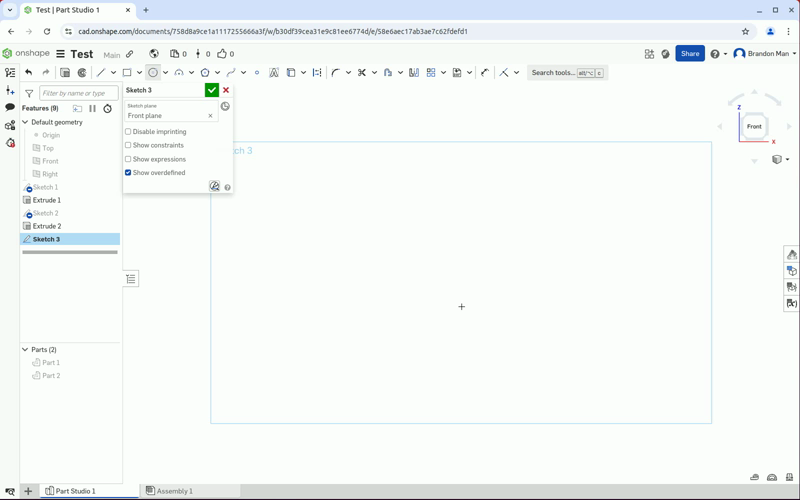
key_up(shift)
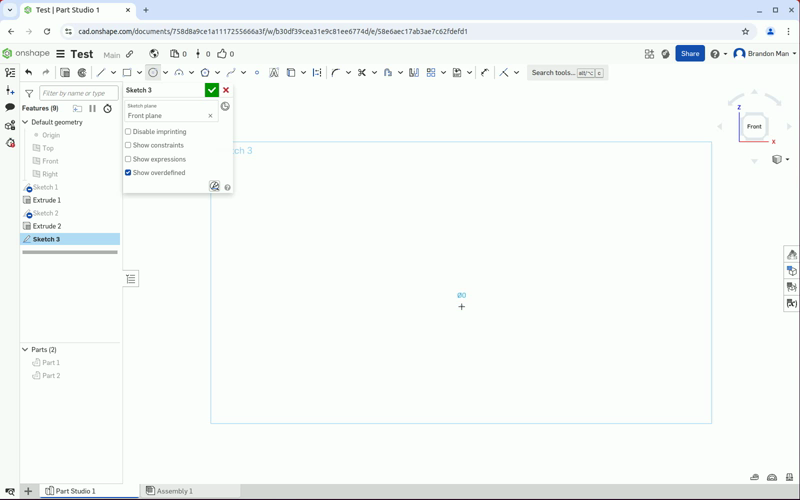
mouse_move(507, 306)
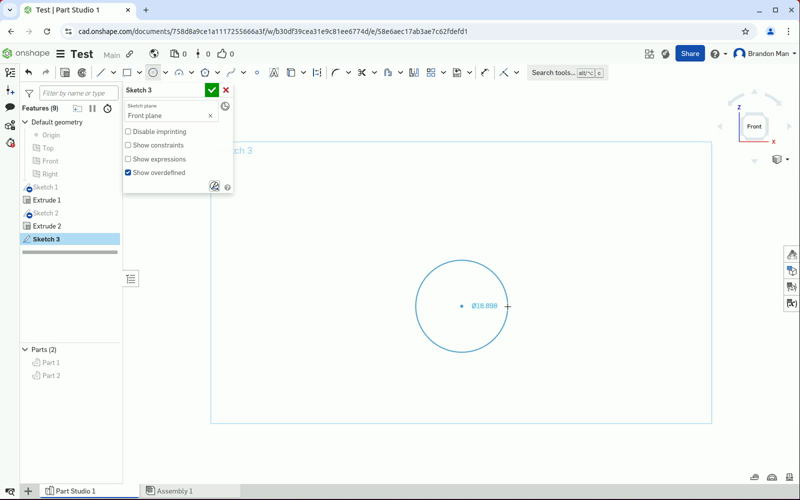
click(507, 306)
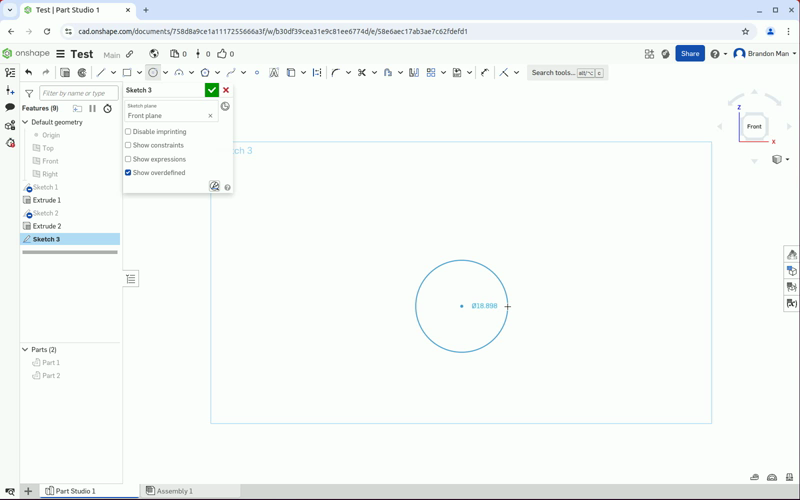
key(esc)
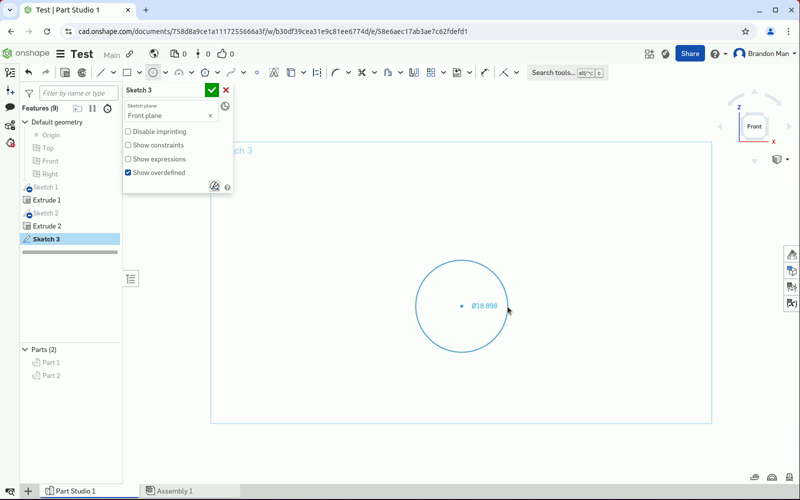
key(c)
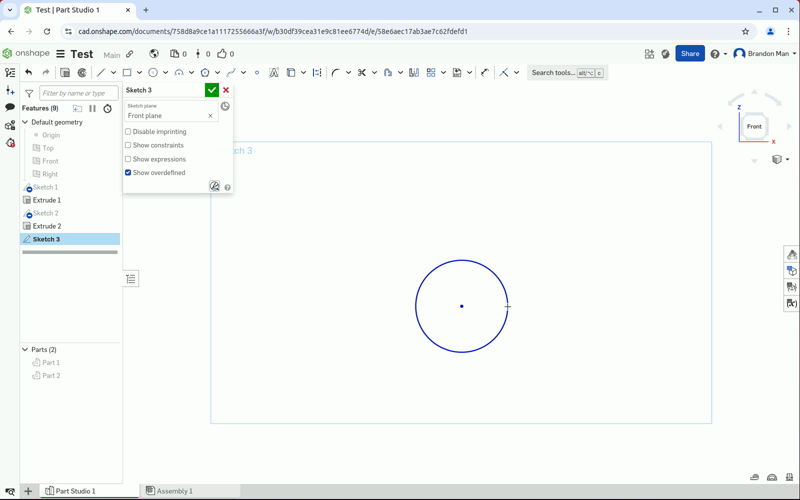
key_down(shift)
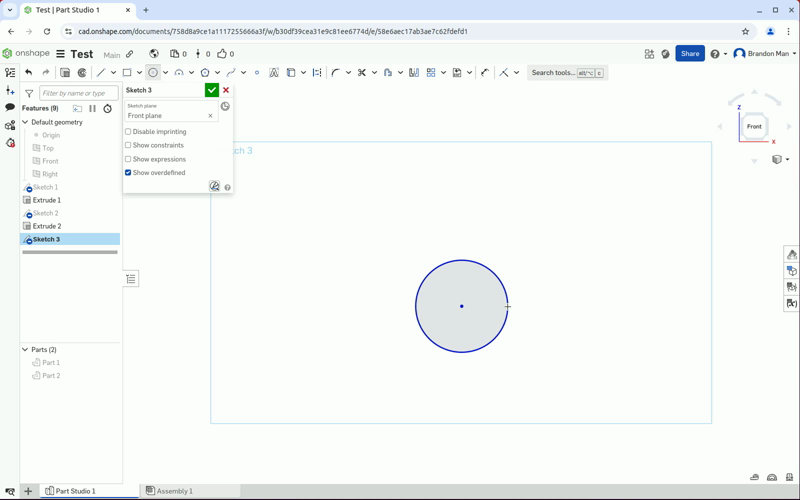
mouse_move(461, 283)
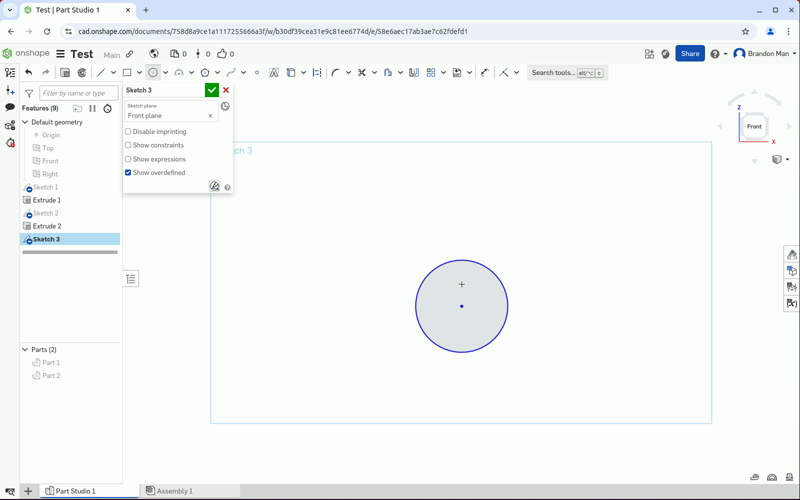
click(461, 283)
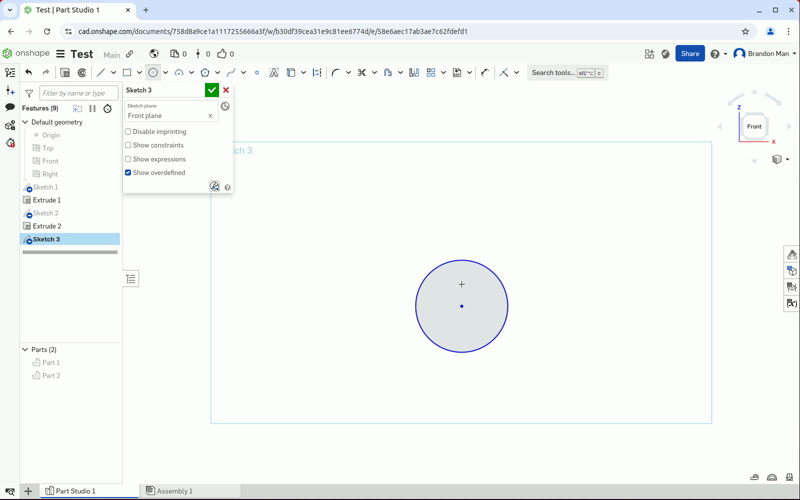
key_up(shift)
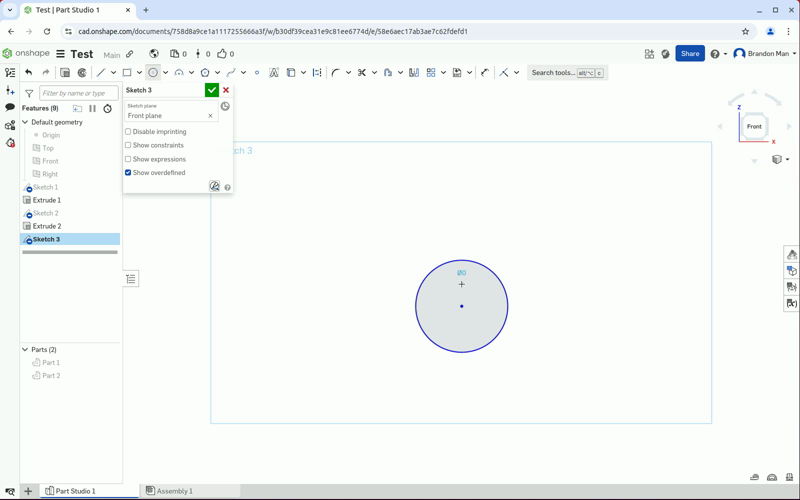
mouse_move(484, 283)
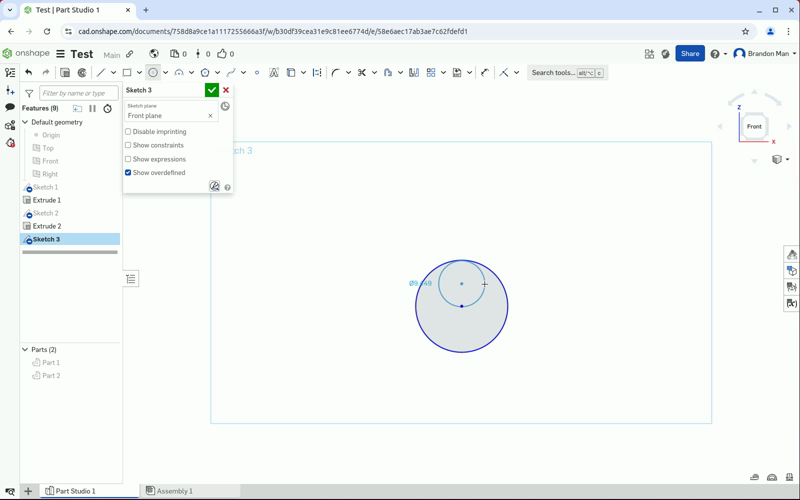
click(484, 283)
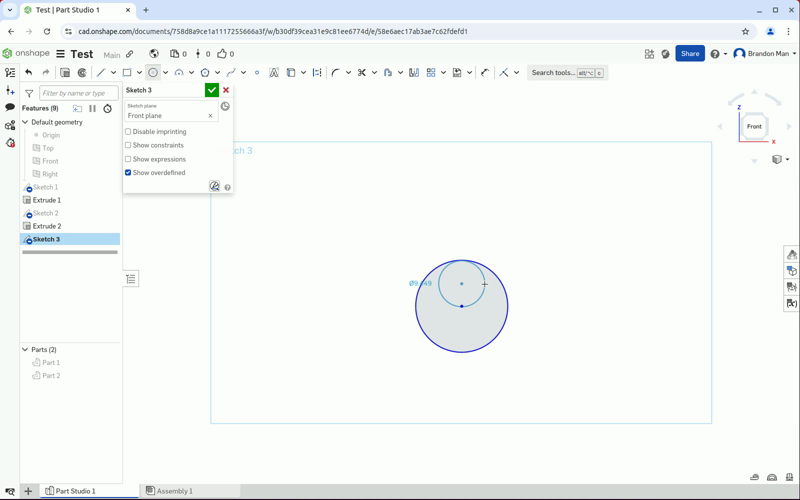
key(esc)
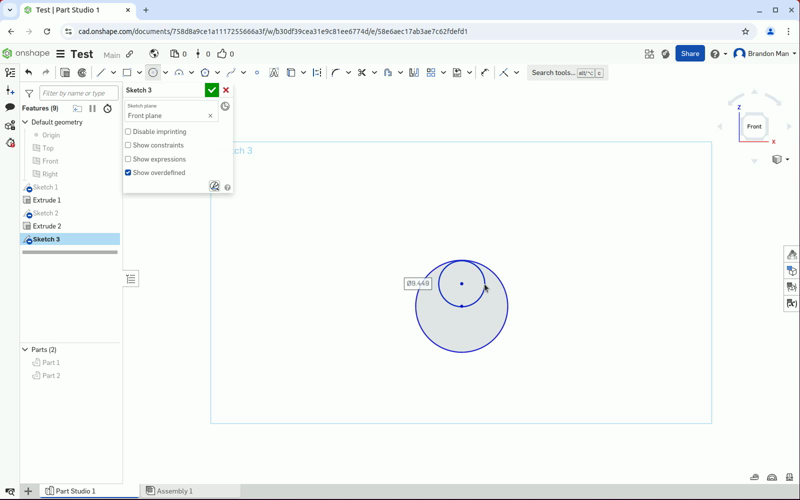
mouse_move(484, 299)
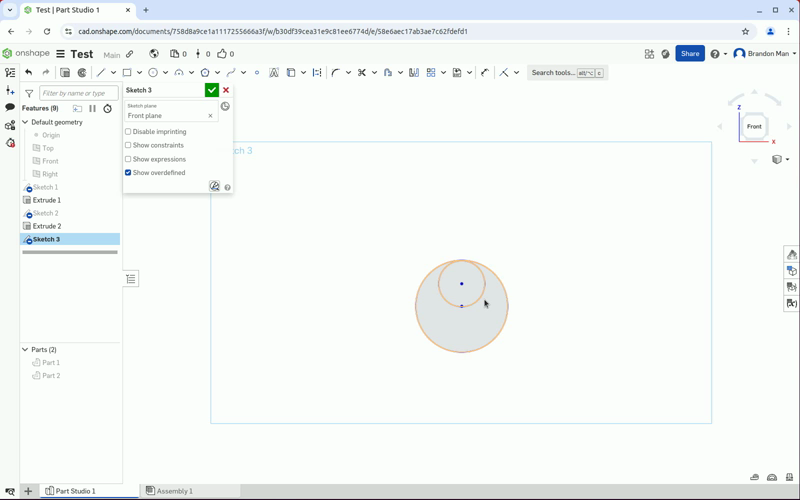
click(484, 299)
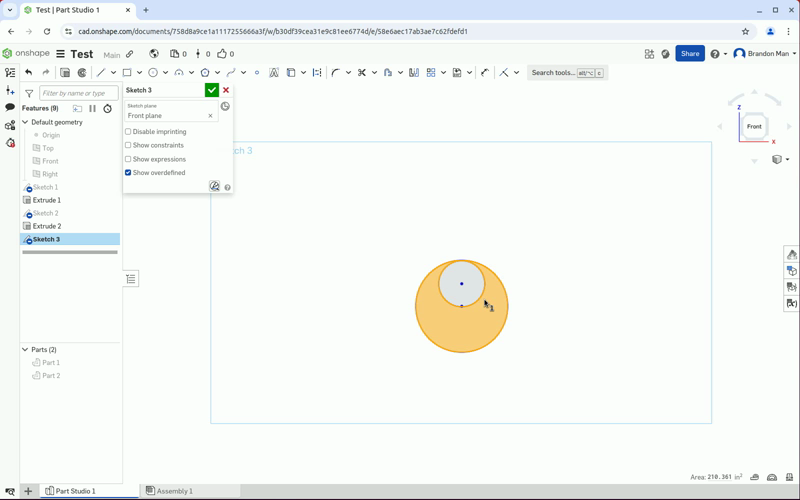
mouse_move(73, 352)
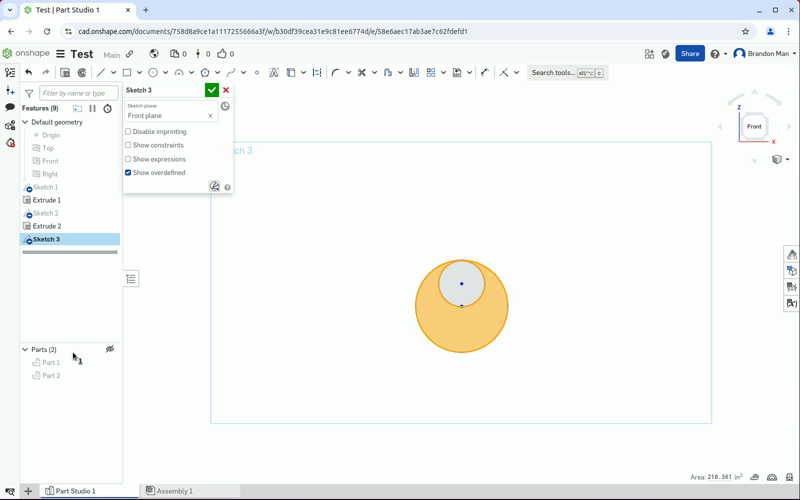
key(shift+y)
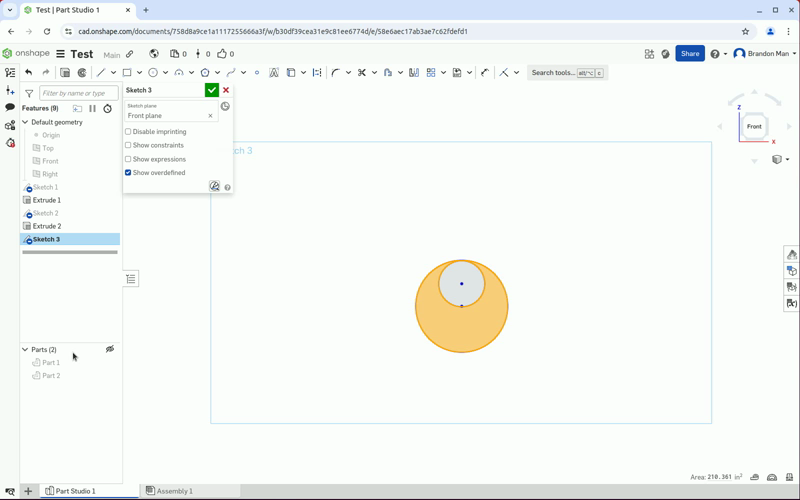
key(shift+e)
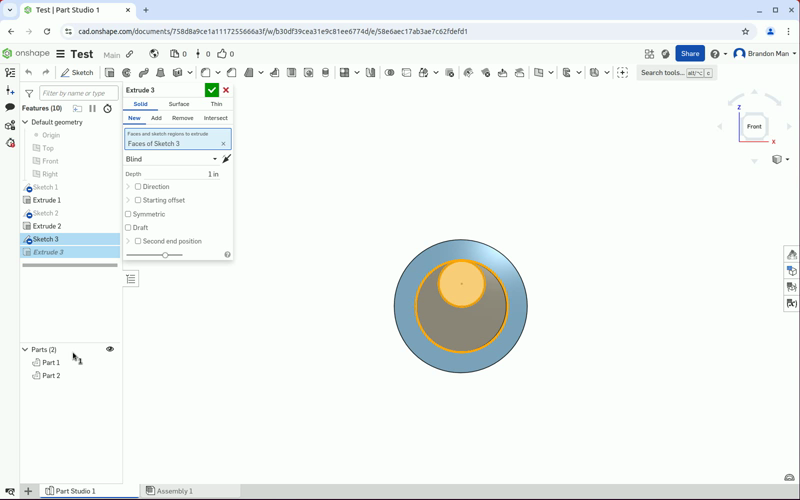
mouse_move(143, 106)
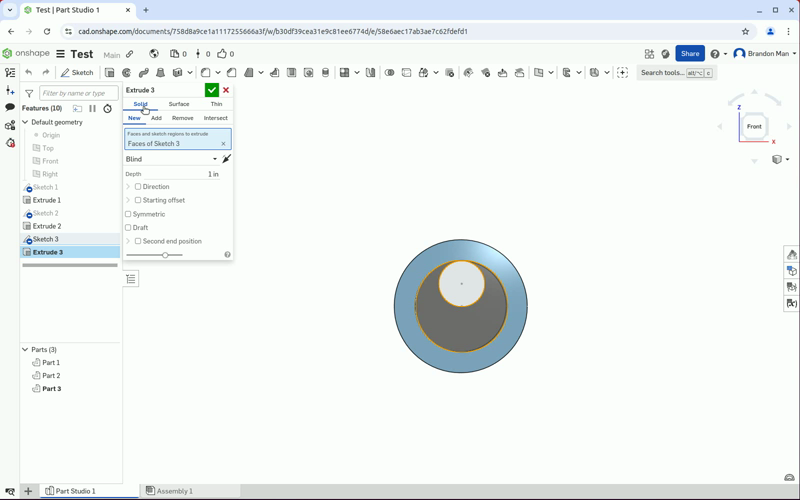
click(143, 106)
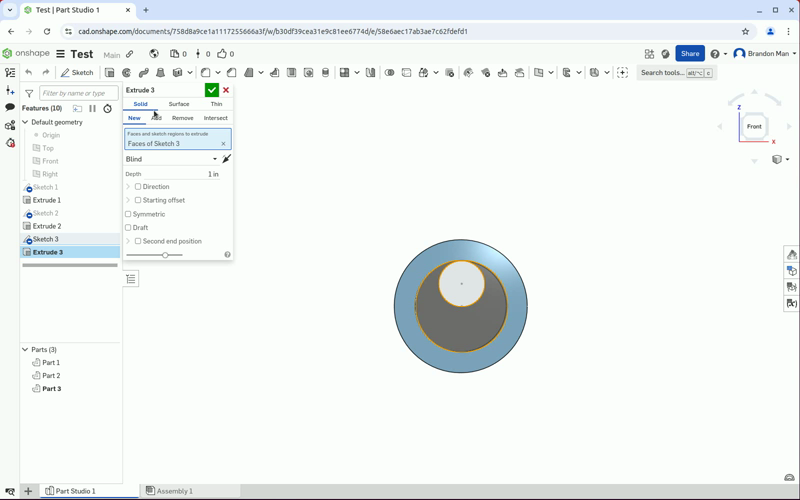
mouse_move(186, 120)
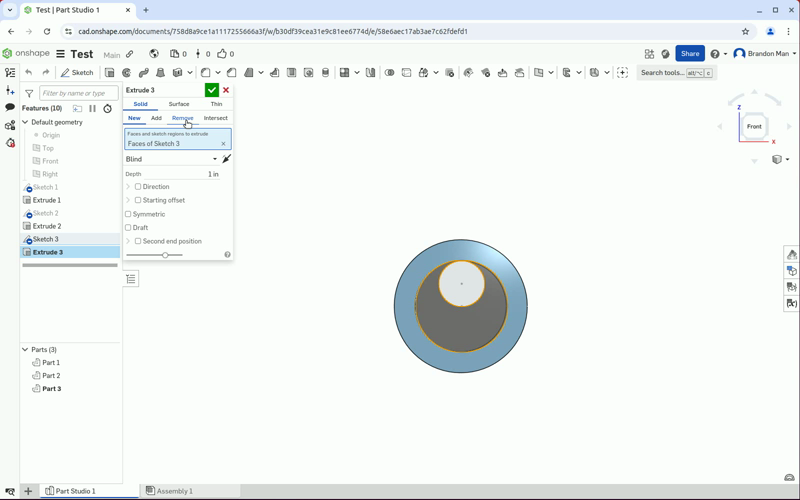
click(186, 120)
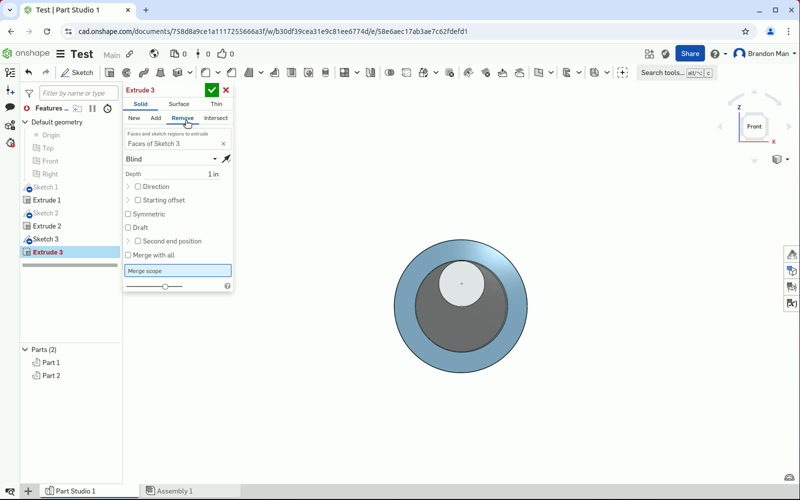
key(tab, 4)
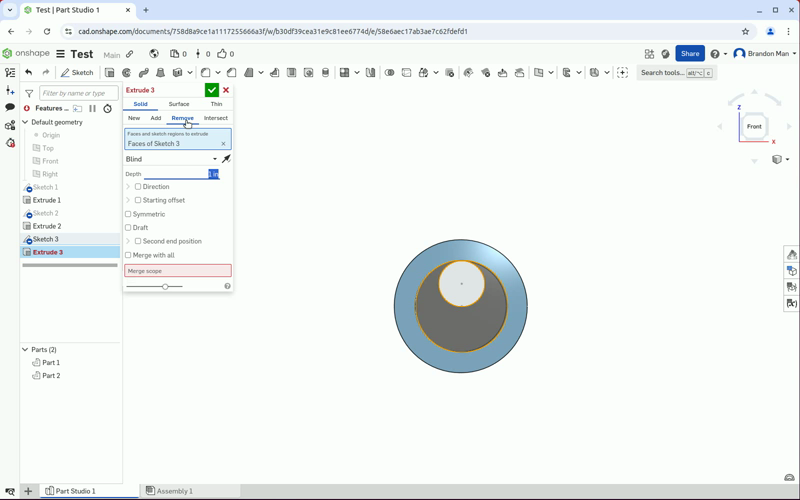
text(-11.554)
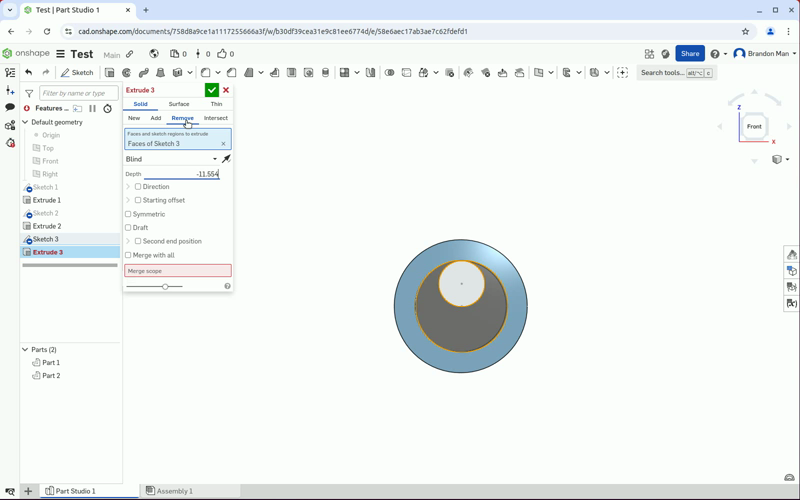
key(tab, 6)
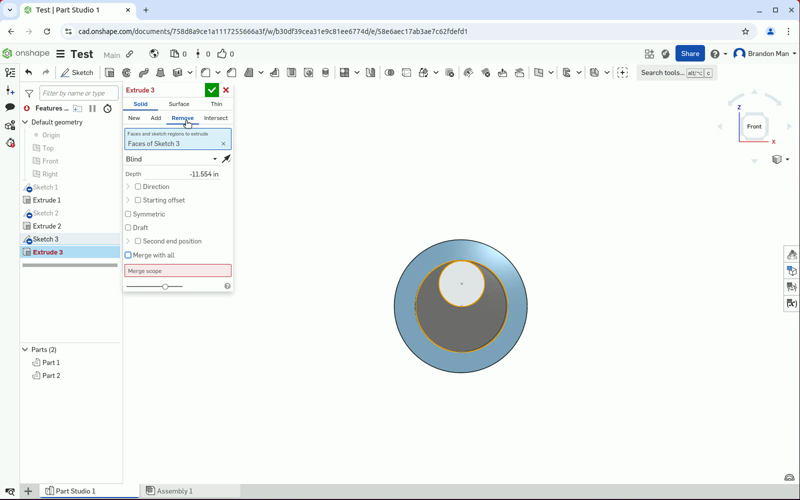
key(space)
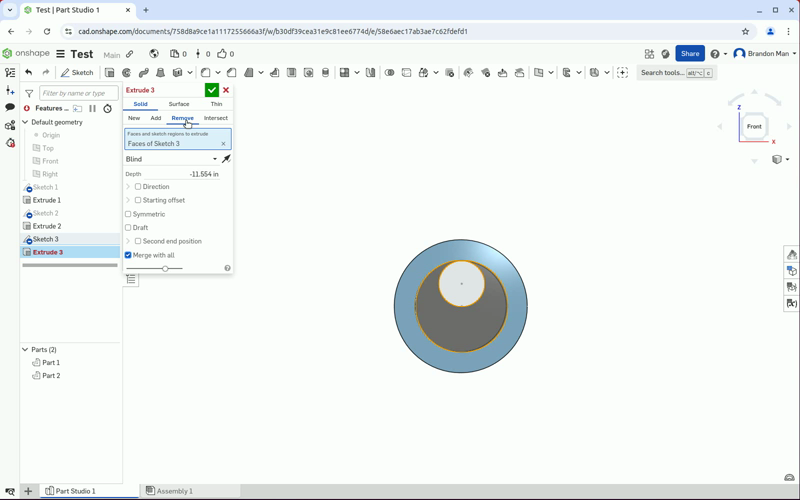
key(enter)
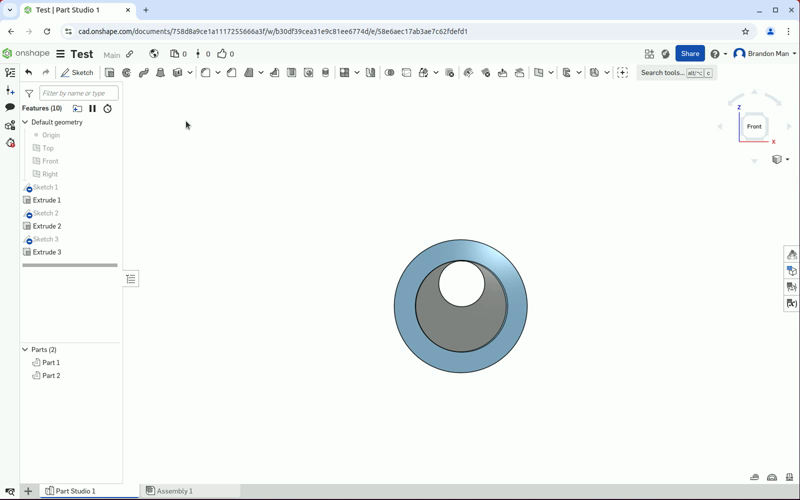
key(shift+h)
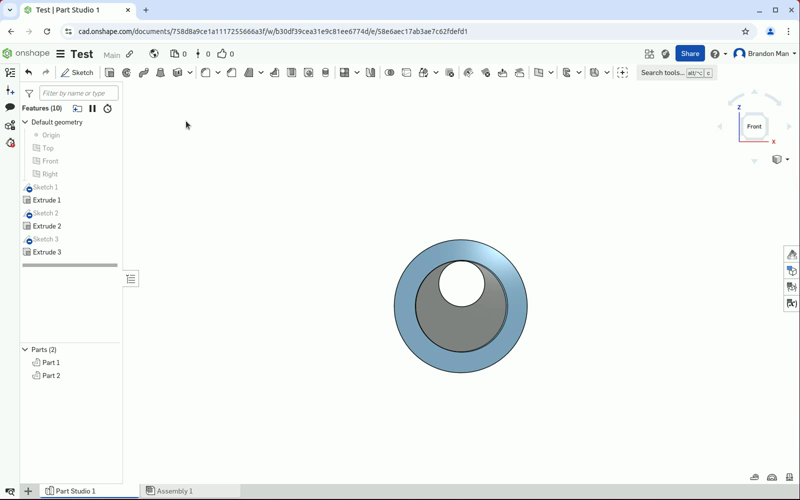
key(shift+h)
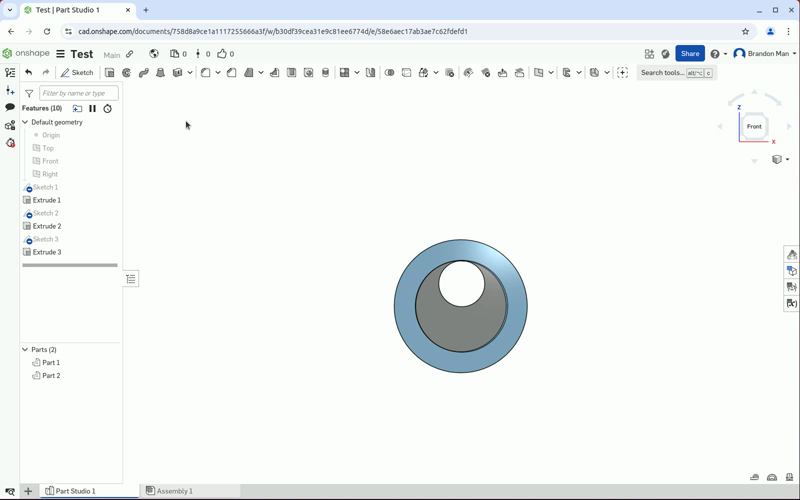
mouse_move(73, 189)
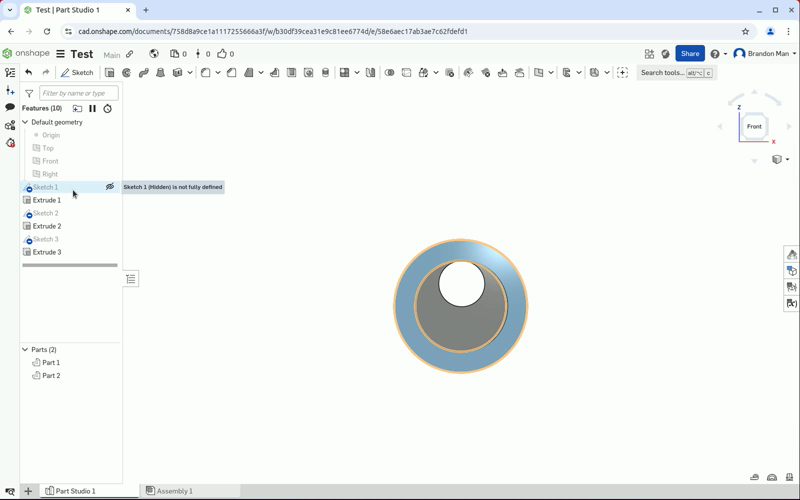
click(73, 189)
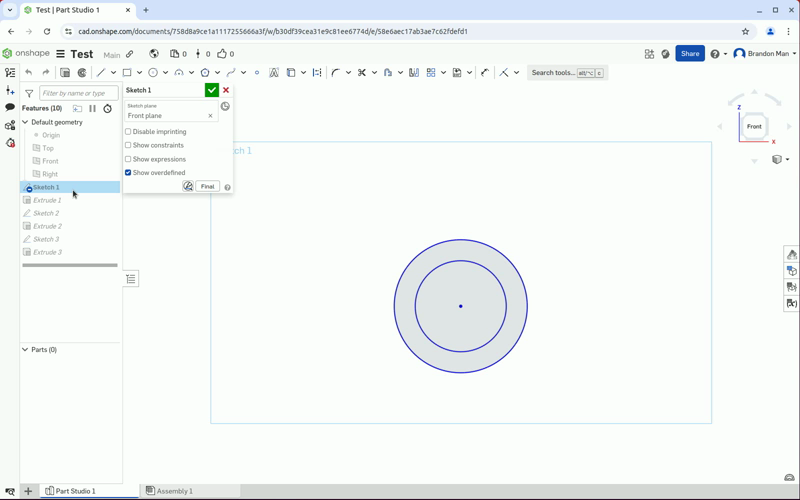
mouse_move(229, 92)
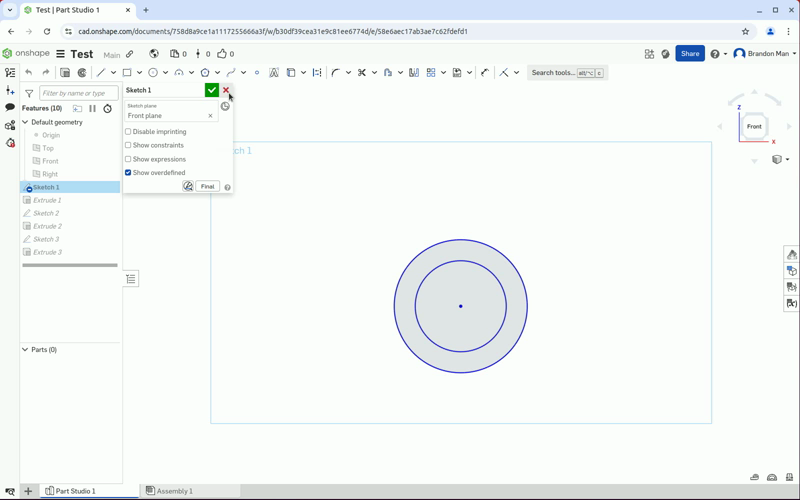
click(229, 92)
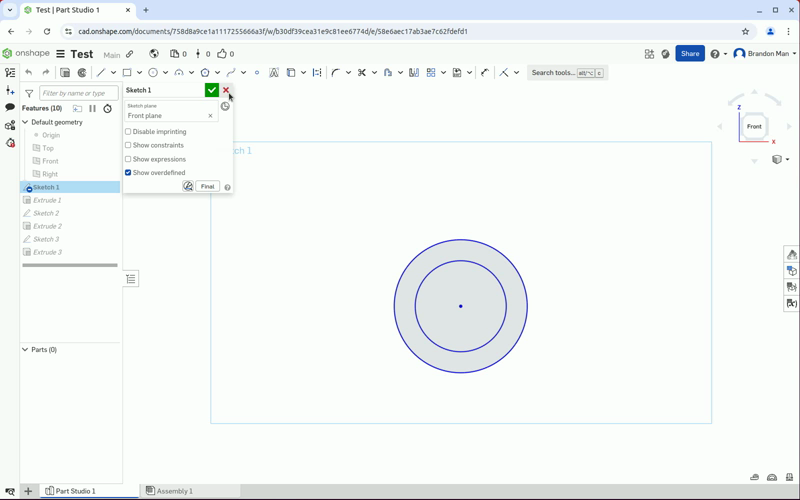
key(shift+s)
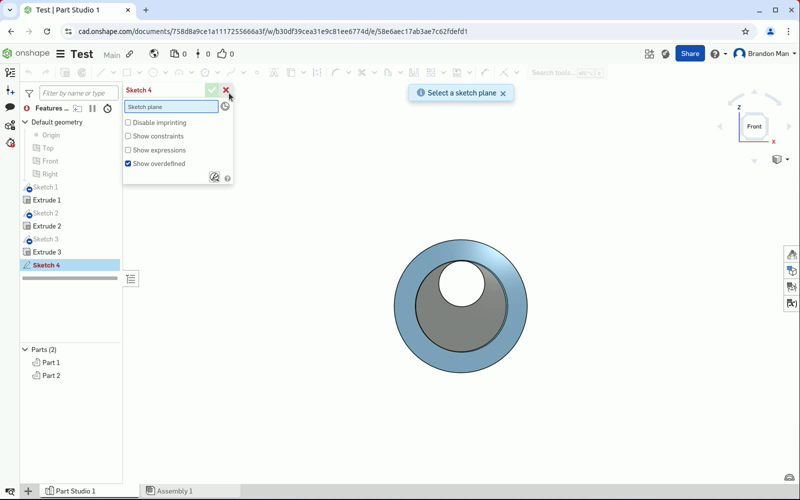
mouse_move(73, 163)
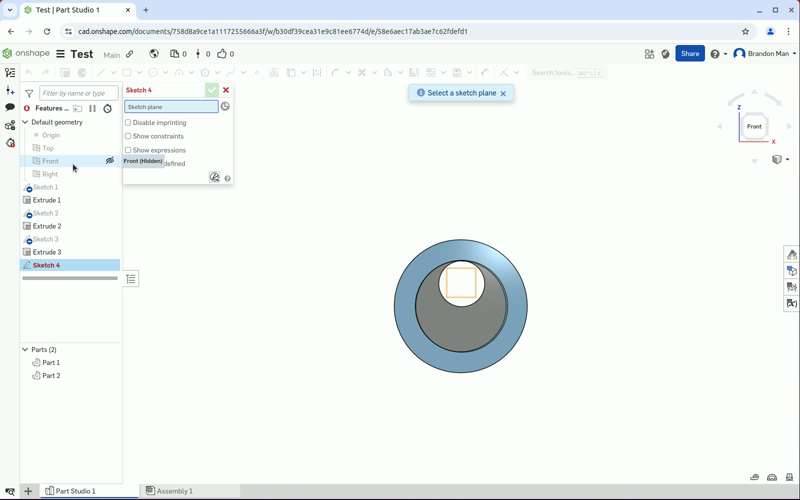
click(73, 163)
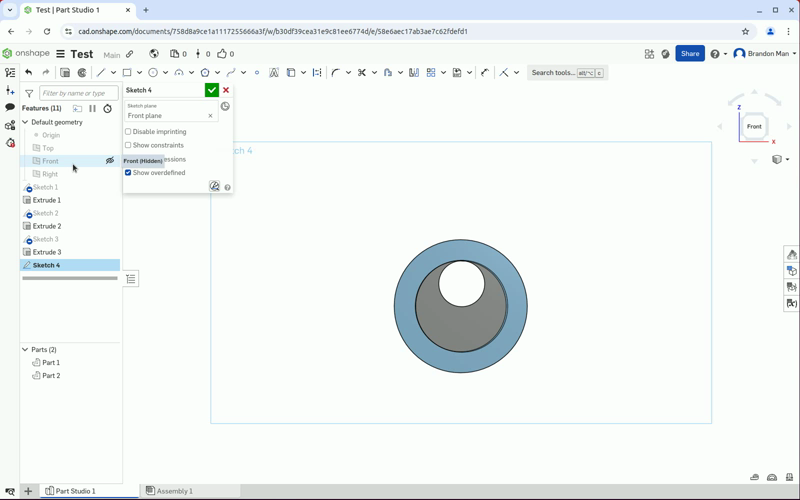
mouse_move(73, 352)
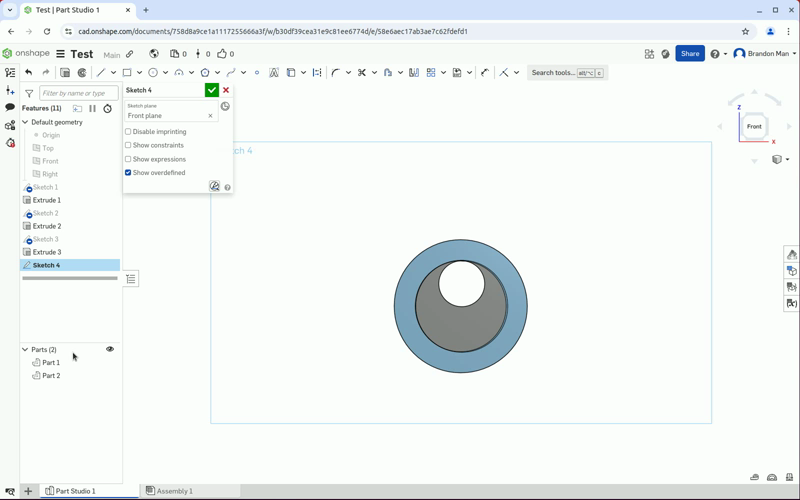
key(y)
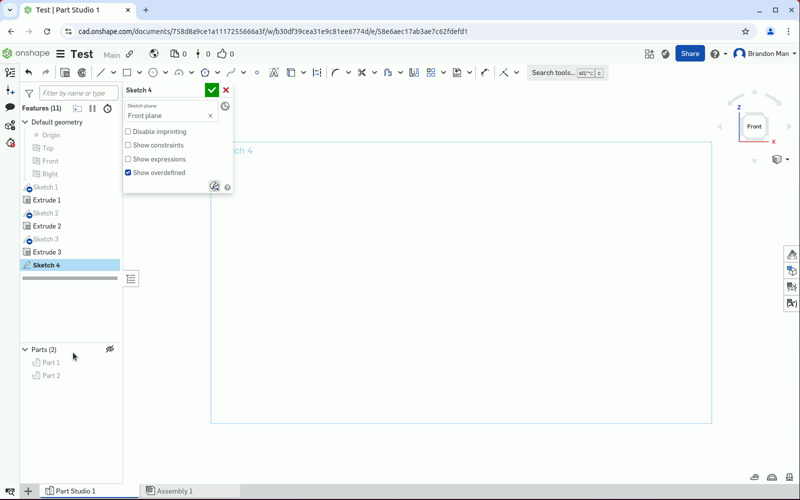
key(c)
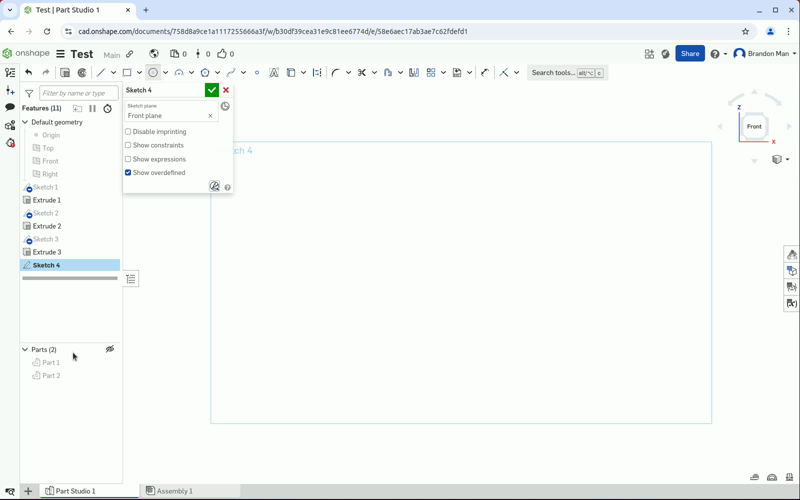
key_down(shift)
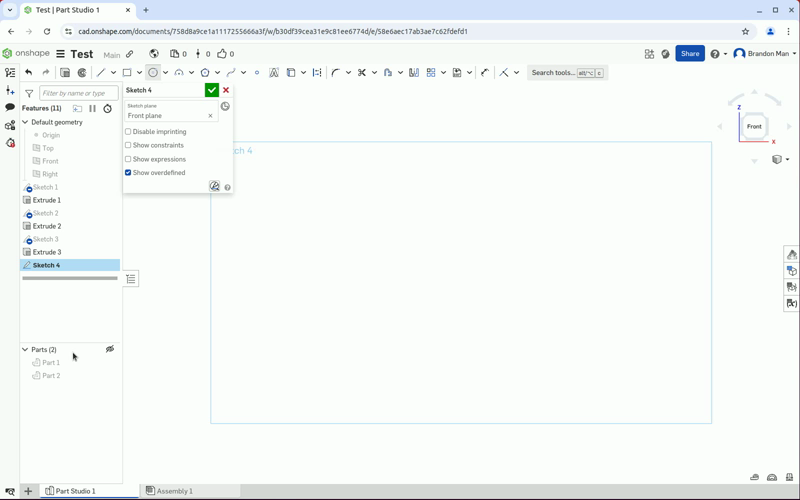
mouse_move(461, 282)
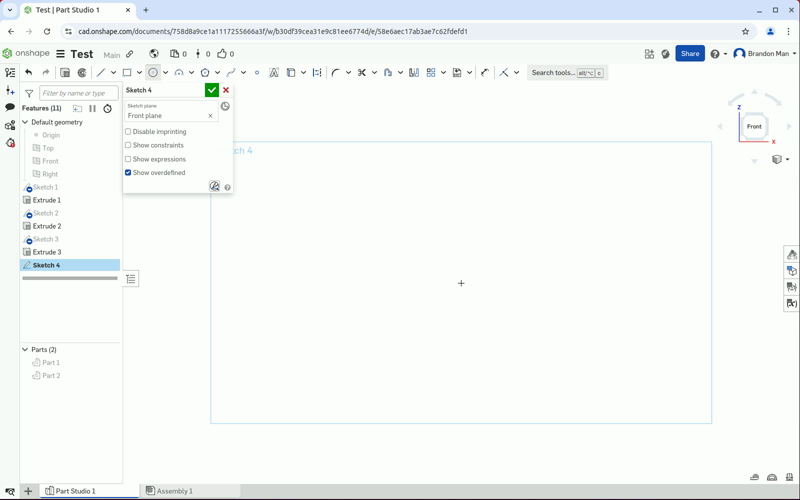
click(461, 282)
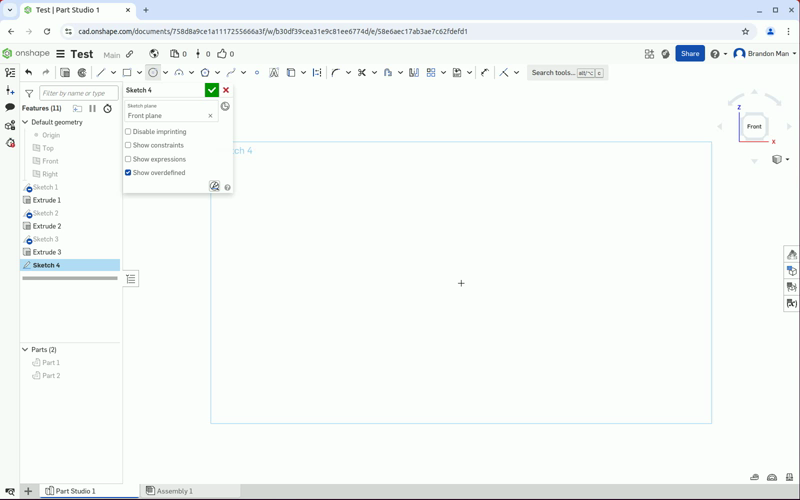
key_up(shift)
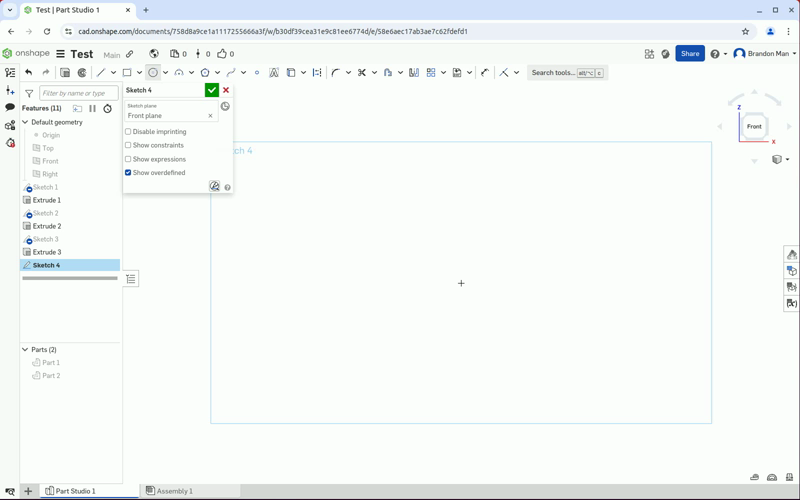
mouse_move(484, 282)
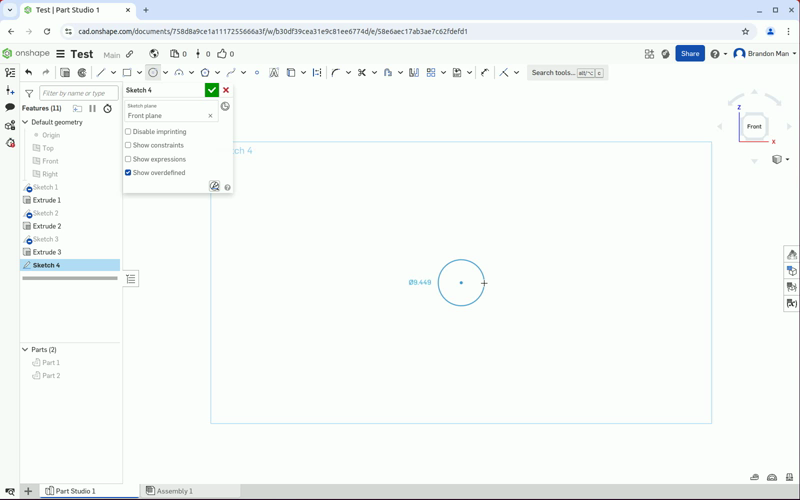
click(484, 282)
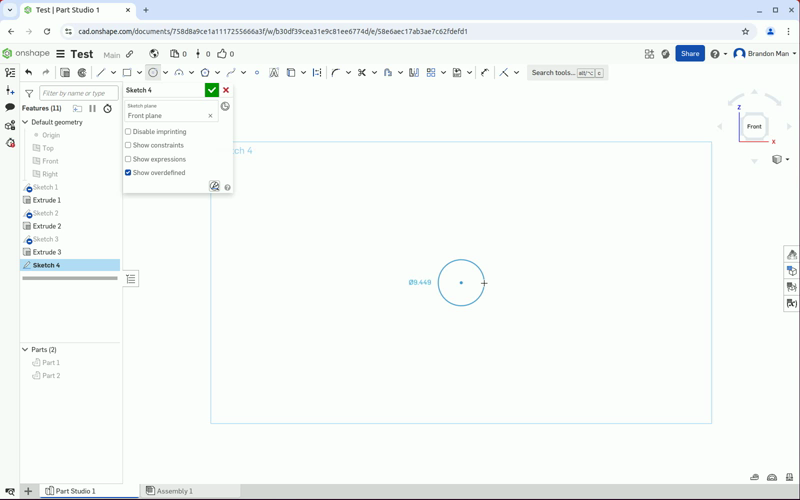
key(esc)
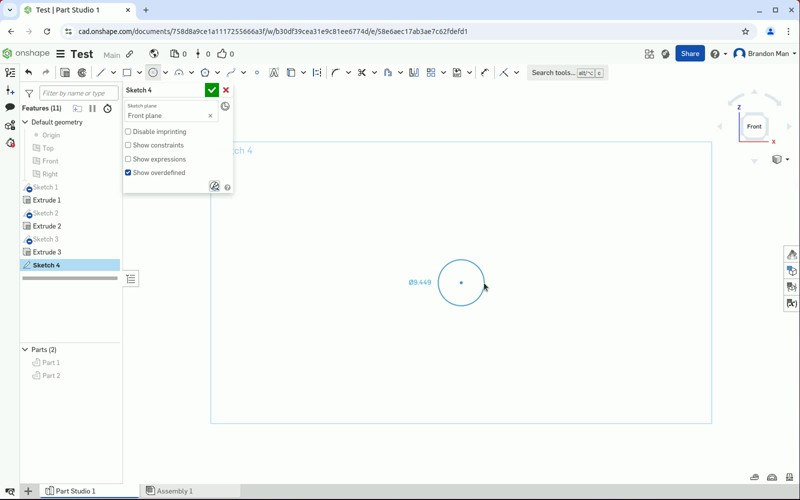
key(c)
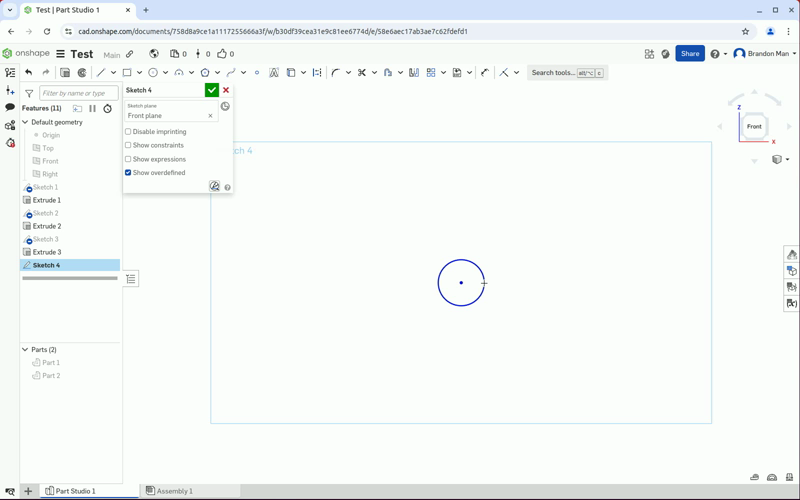
key_down(shift)
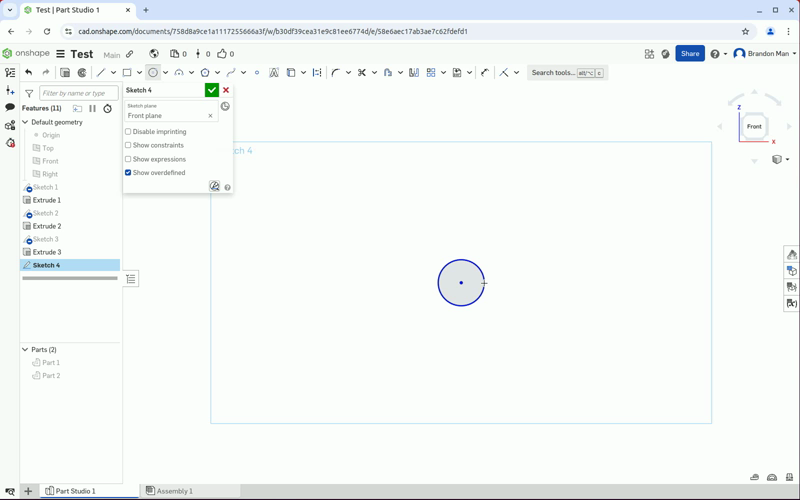
mouse_move(461, 282)
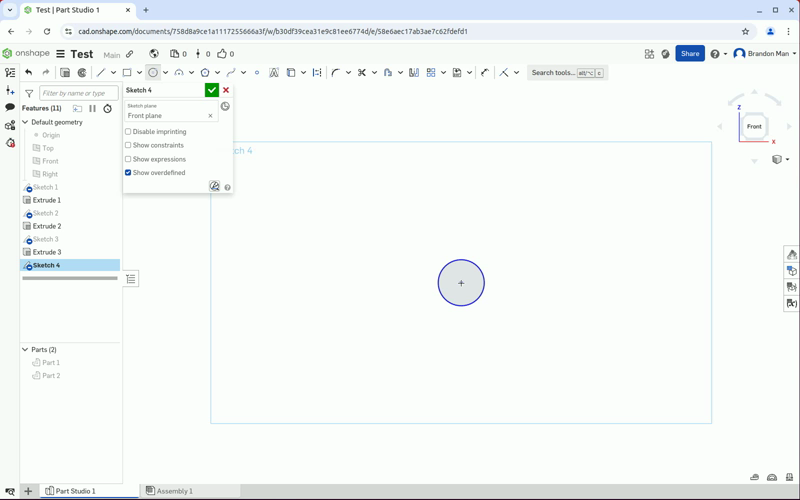
click(461, 282)
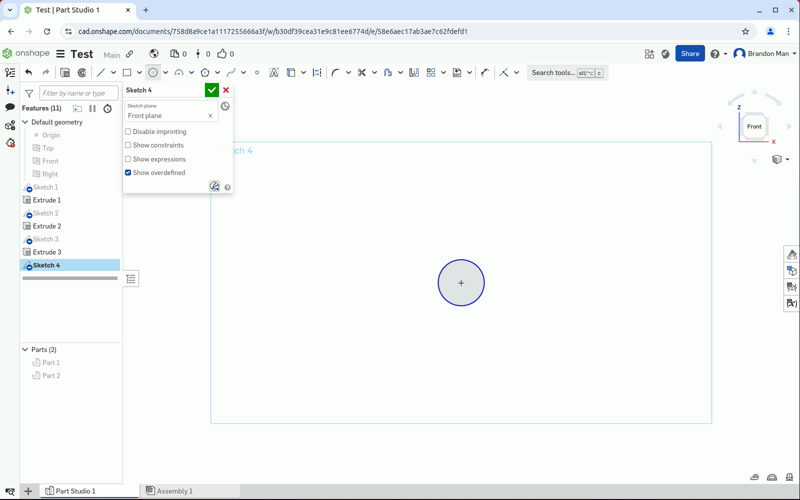
key_up(shift)
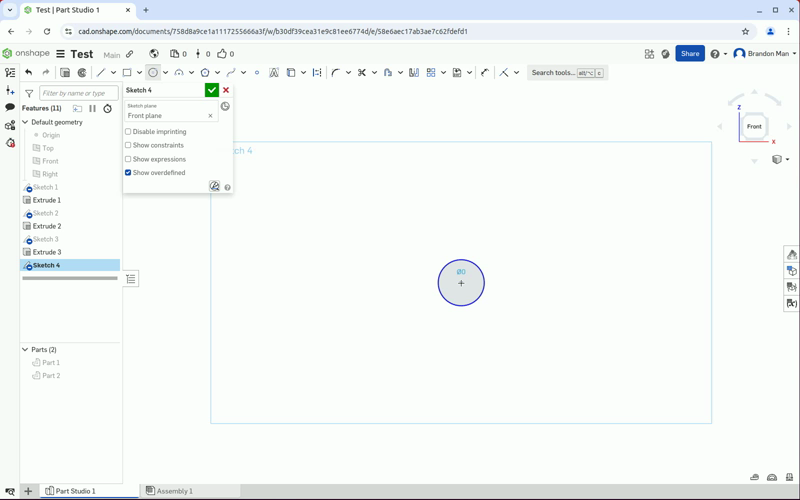
mouse_move(461, 282)
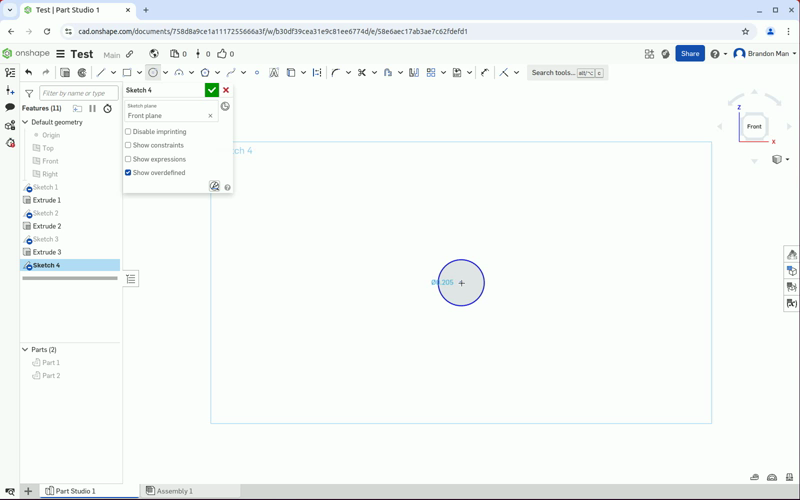
scroll(6)
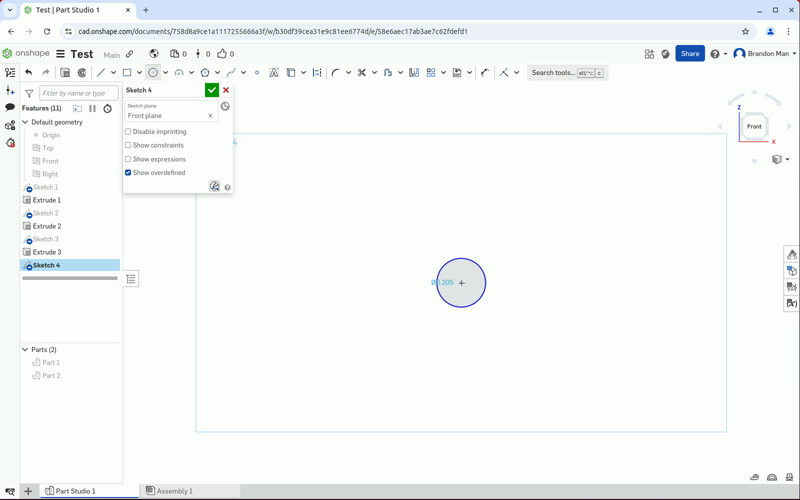
scroll(6)
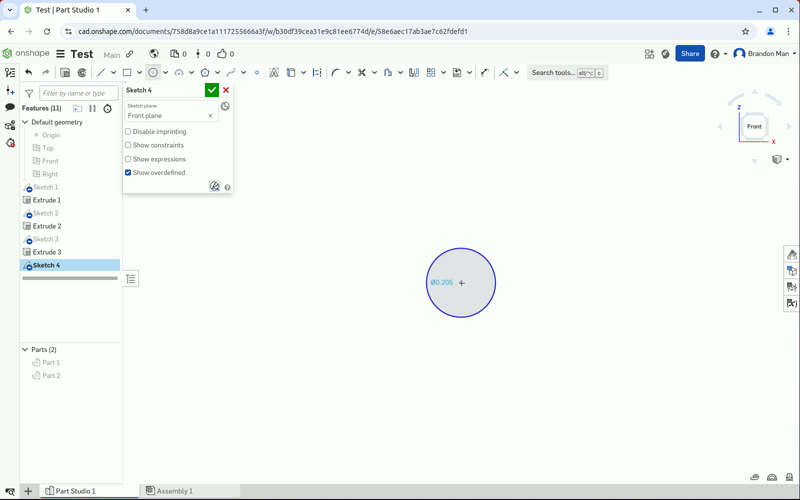
scroll(6)
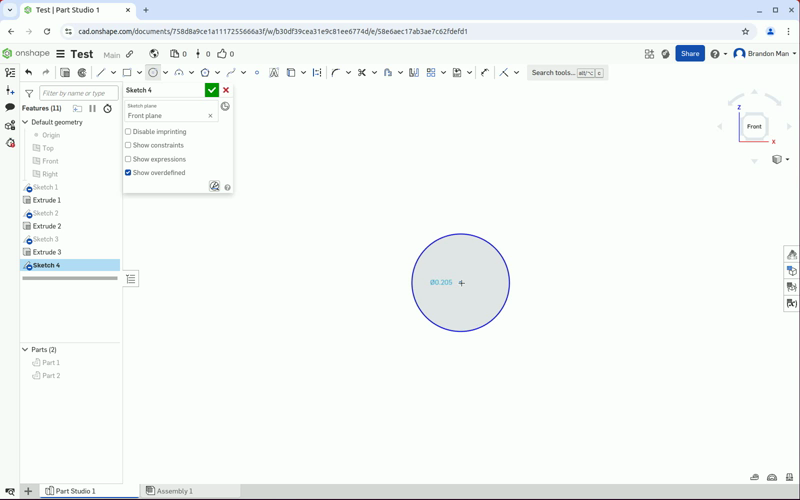
scroll(6)
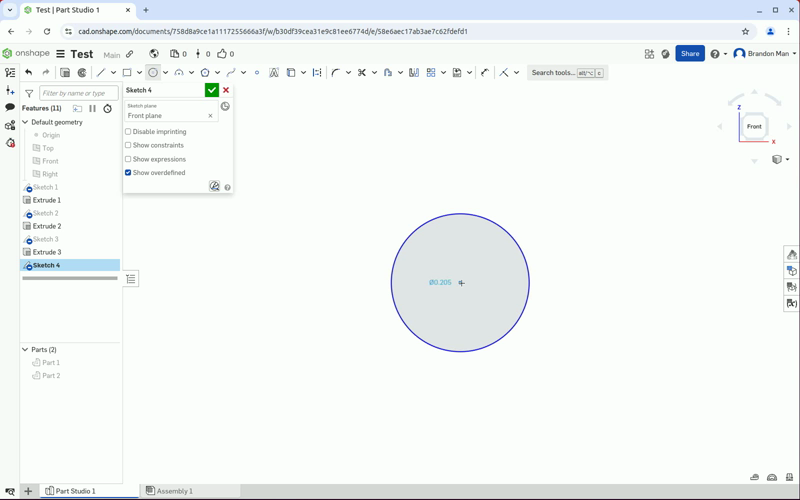
scroll(6)
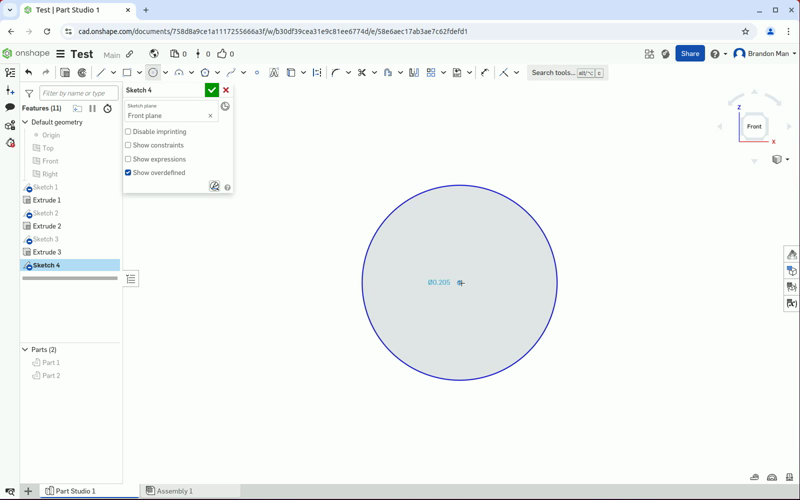
scroll(6)
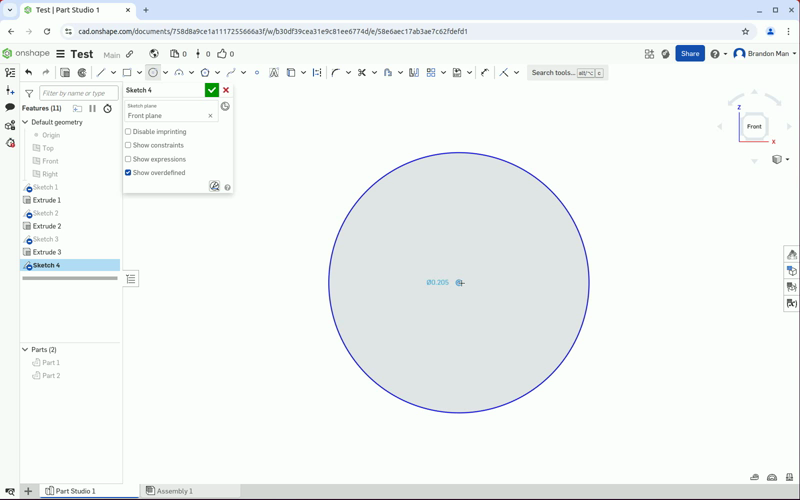
scroll(6)
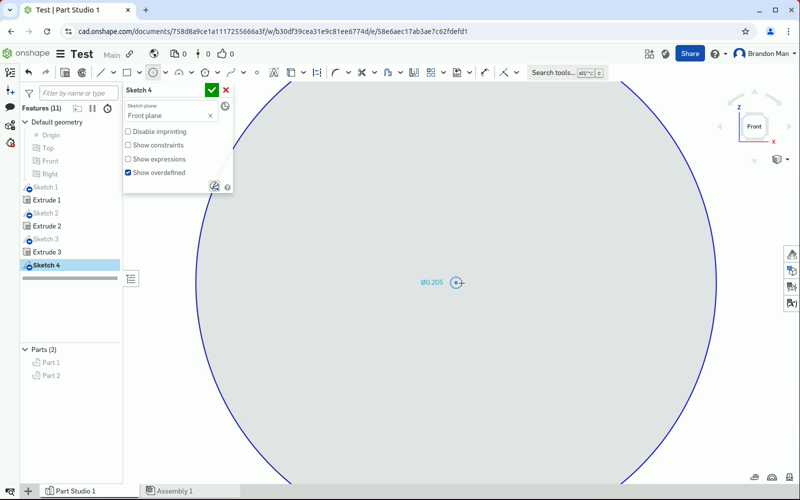
click(461, 282)
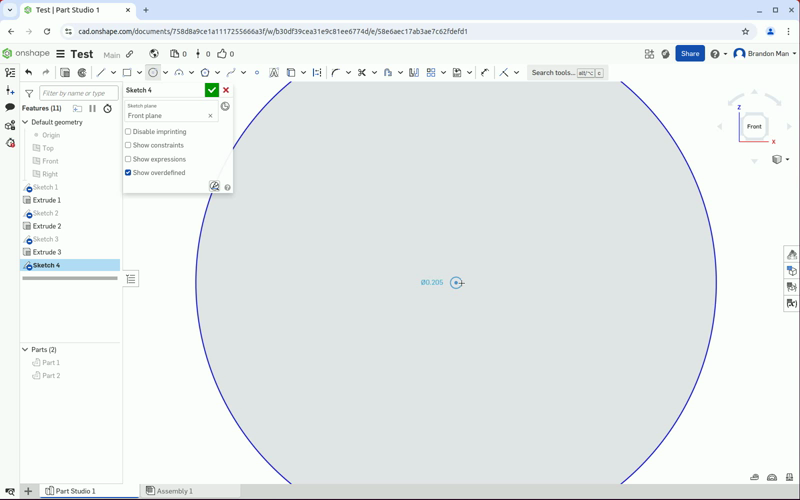
scroll(-6)
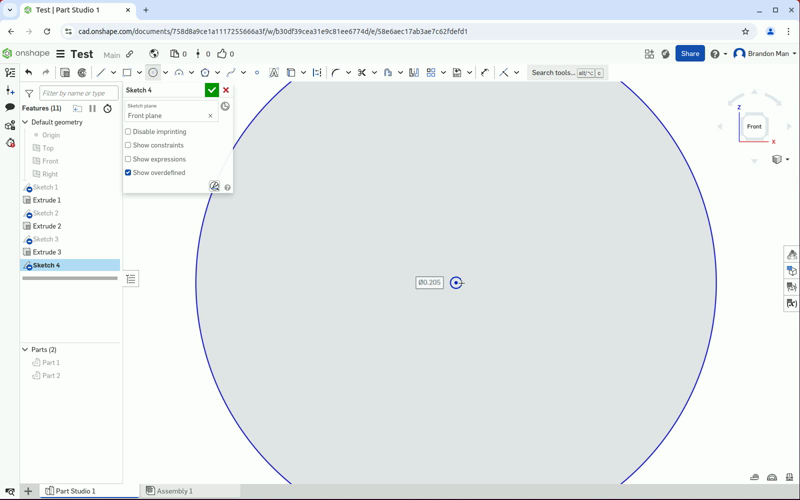
scroll(-6)
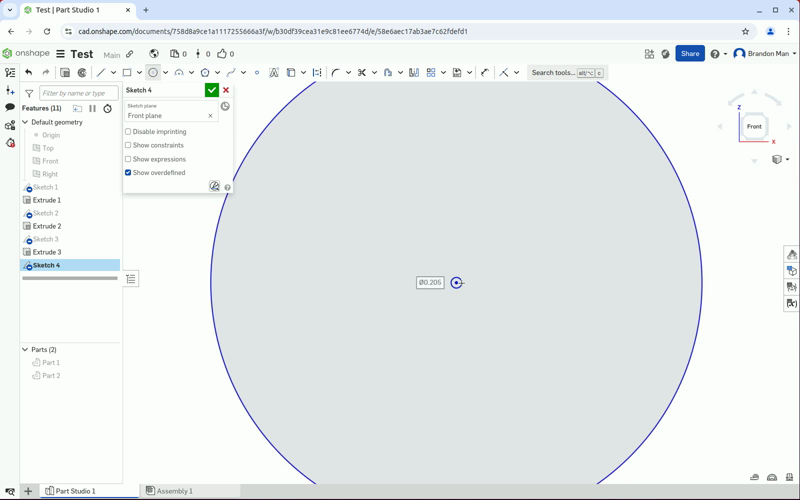
scroll(-6)
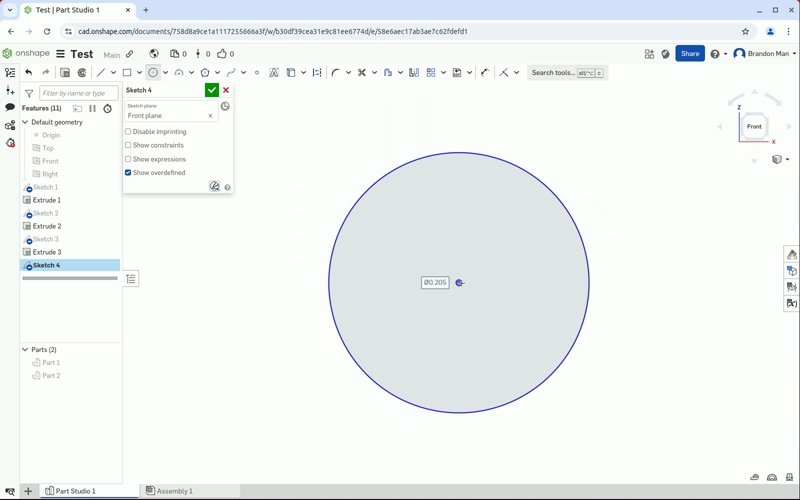
scroll(-6)
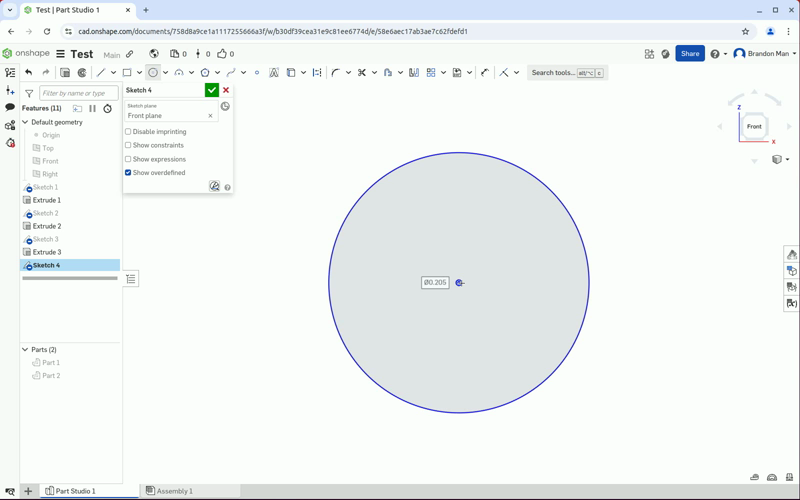
scroll(-6)
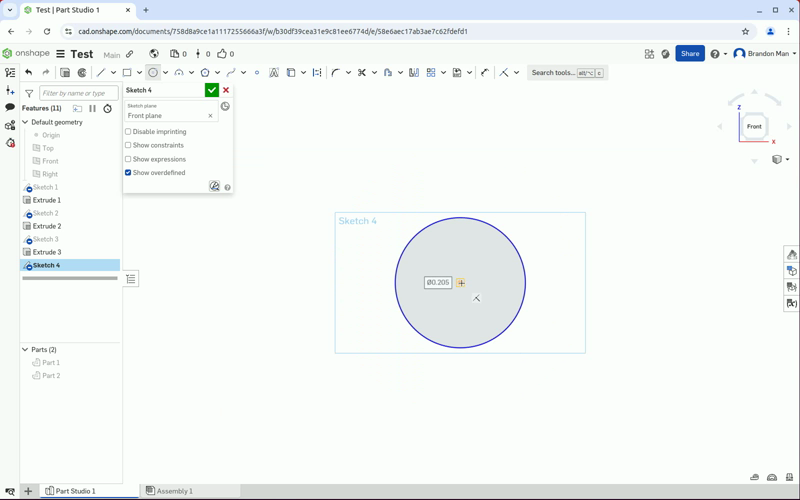
scroll(-6)
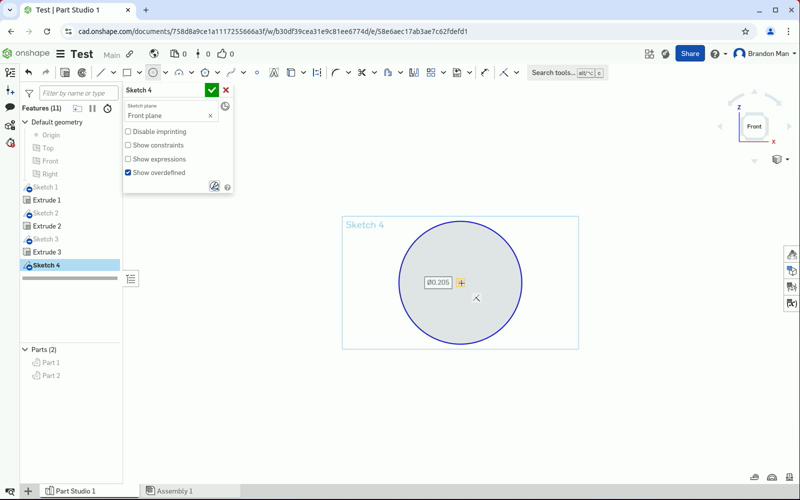
scroll(-6)
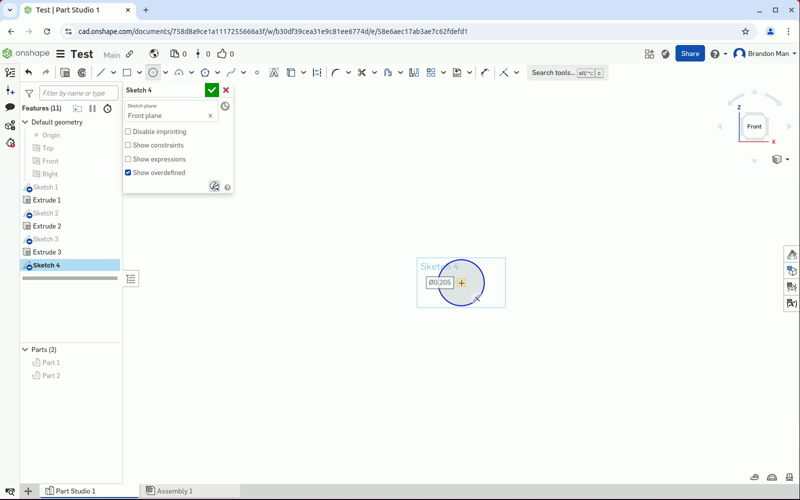
key(esc)
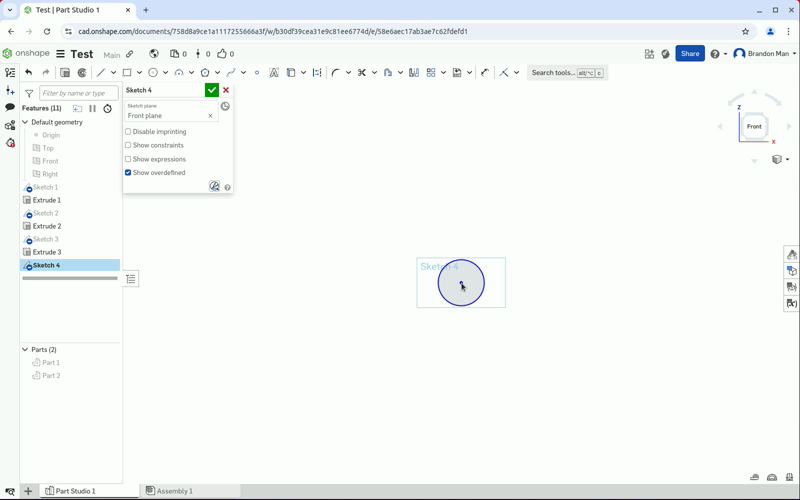
mouse_move(445, 269)
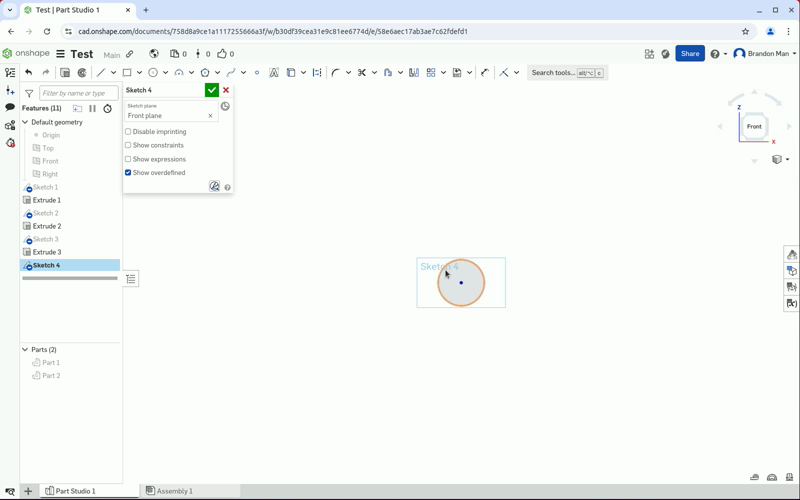
scroll(6)
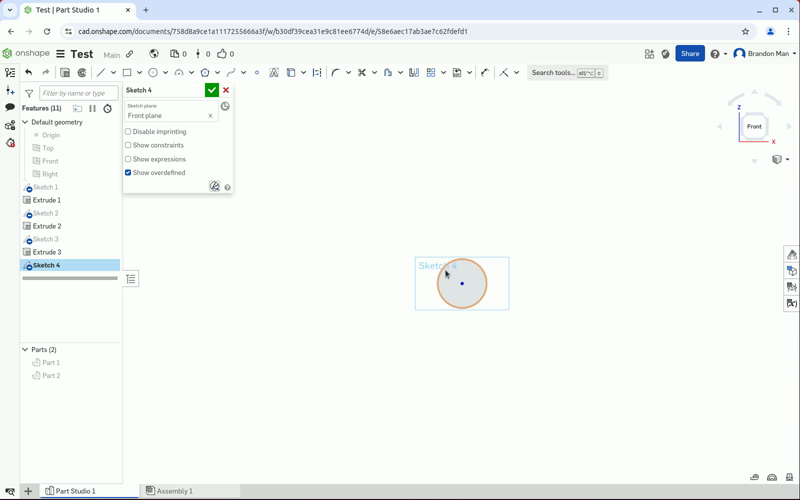
scroll(6)
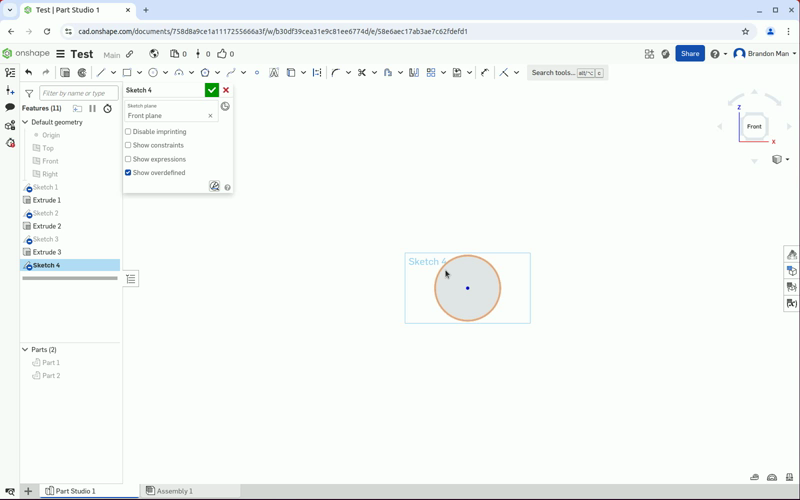
scroll(6)
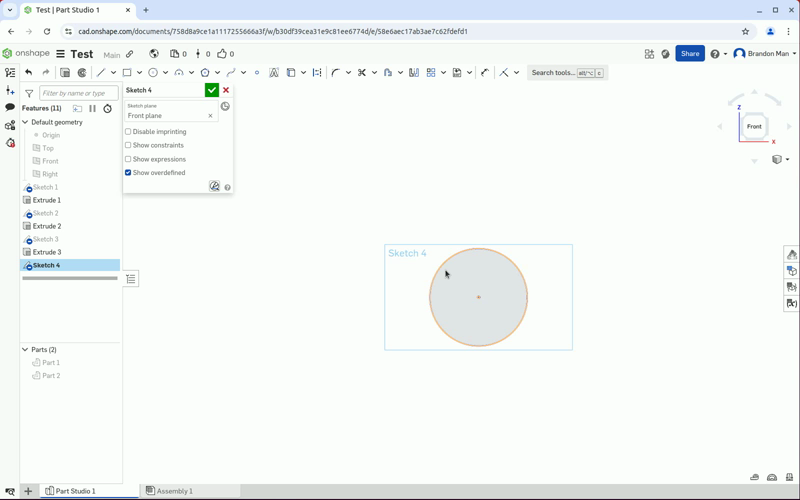
scroll(6)
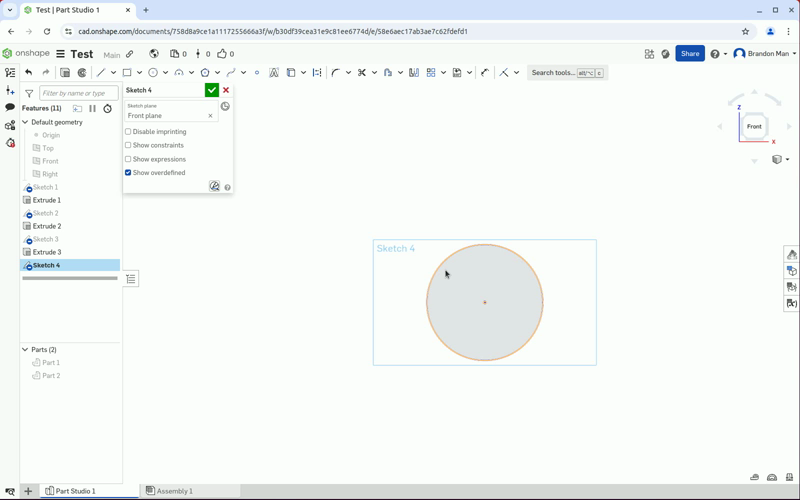
scroll(6)
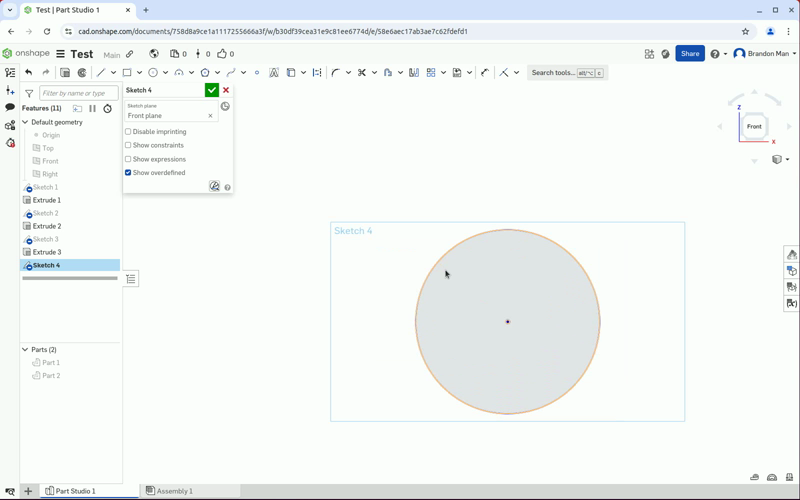
scroll(6)
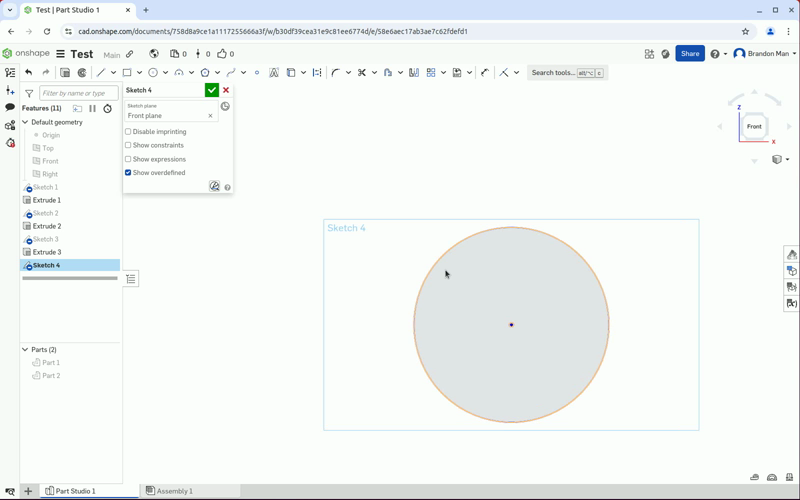
scroll(6)
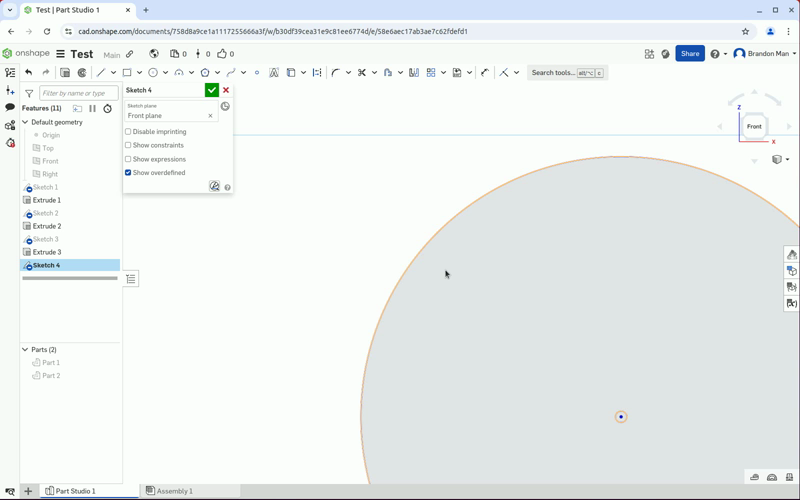
click(445, 269)
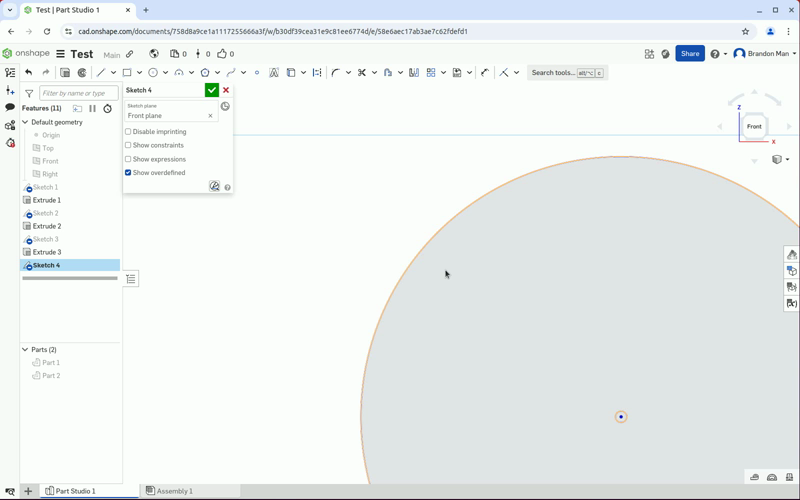
scroll(-6)
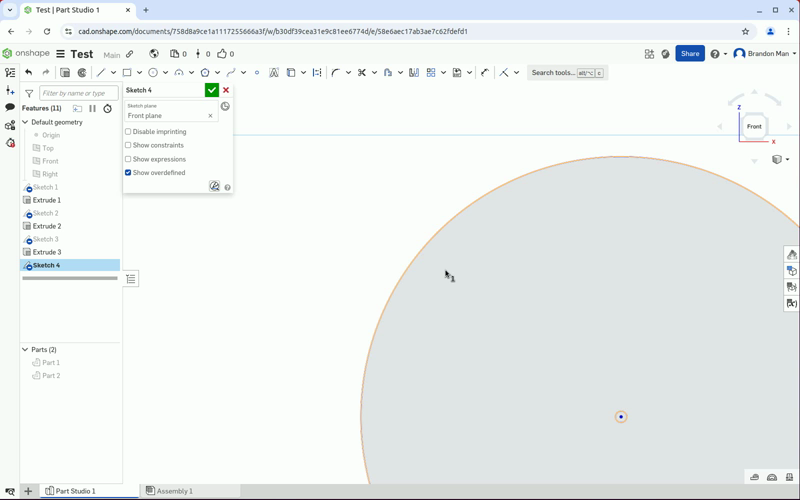
scroll(-6)
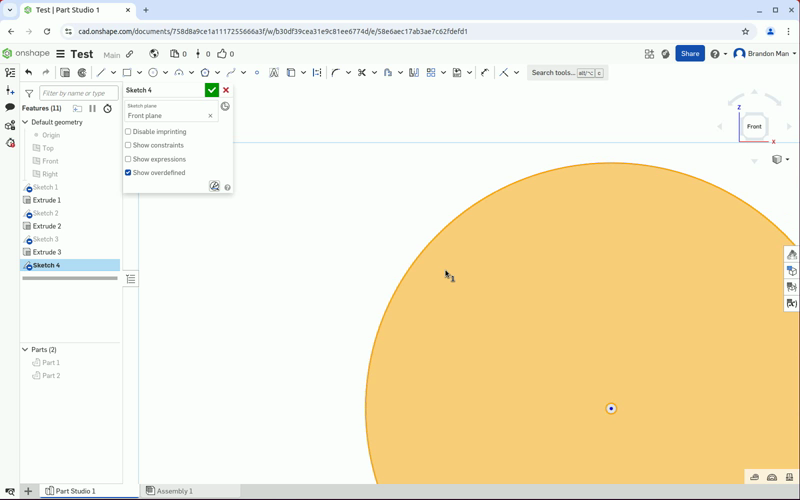
scroll(-6)
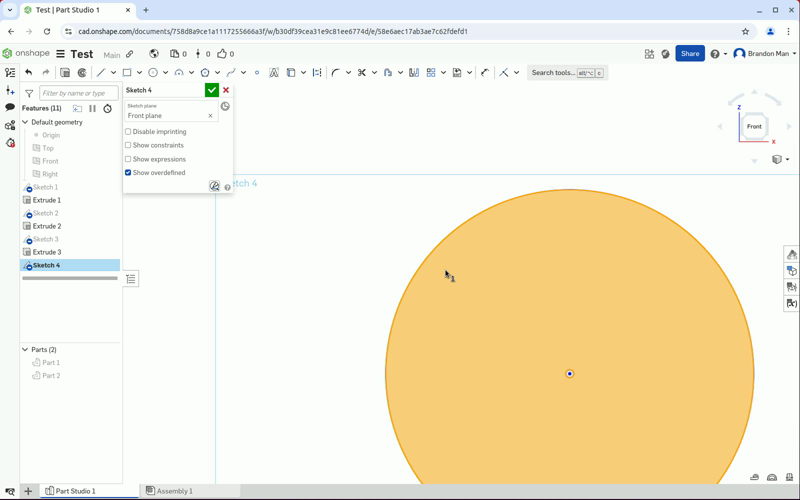
scroll(-6)
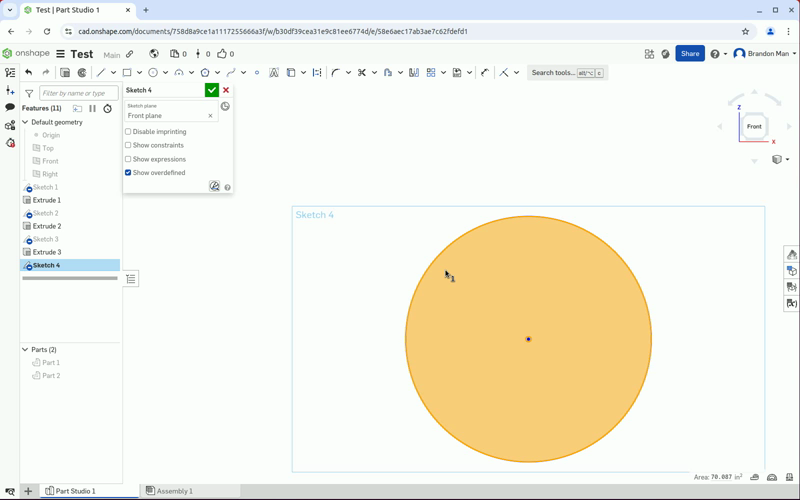
scroll(-6)
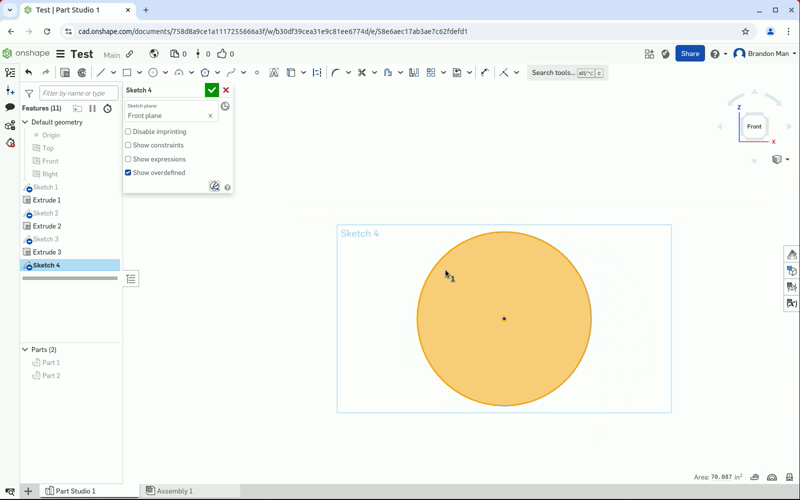
scroll(-6)
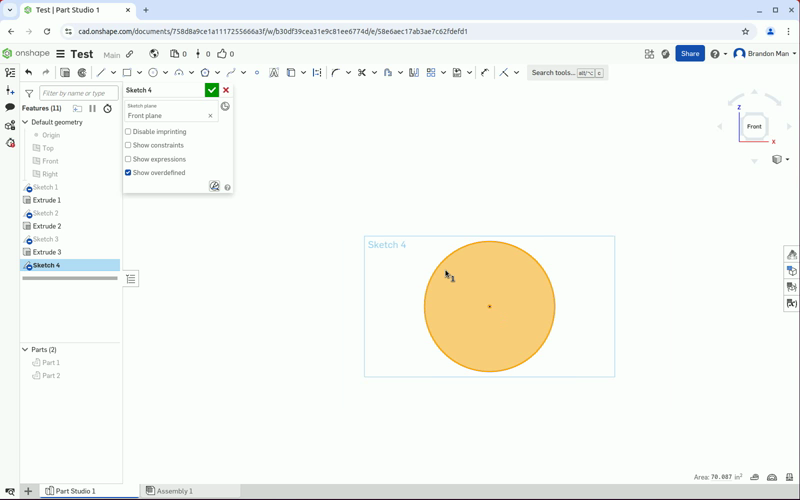
scroll(-6)
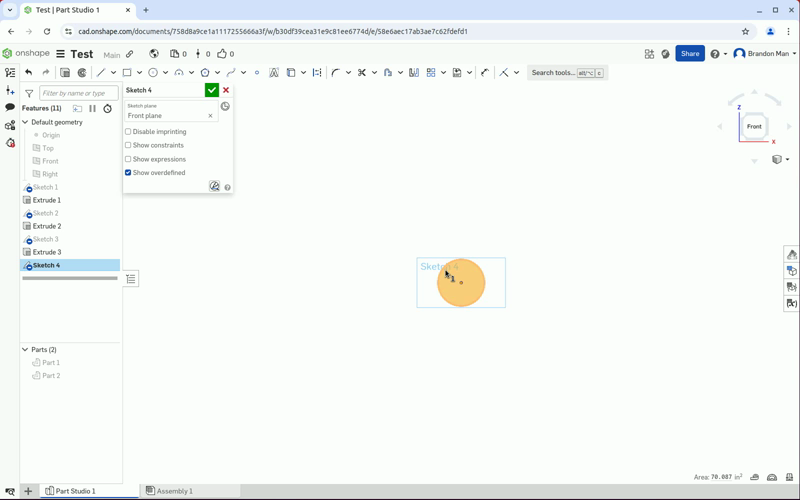
mouse_move(73, 352)
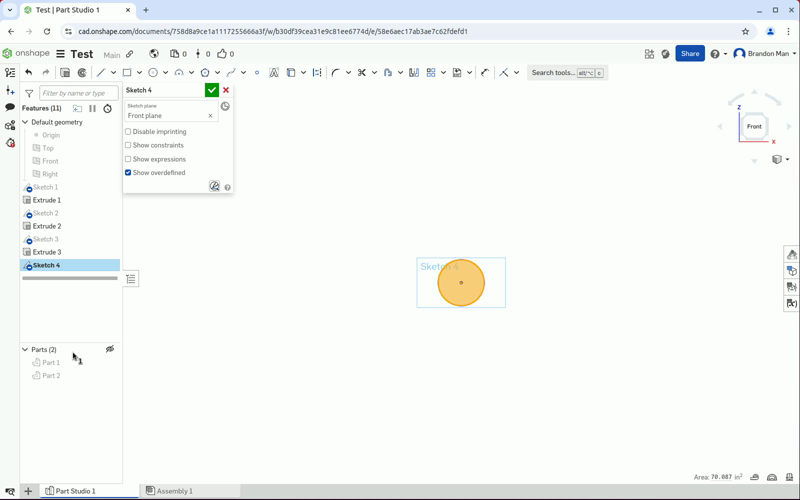
key(shift+y)
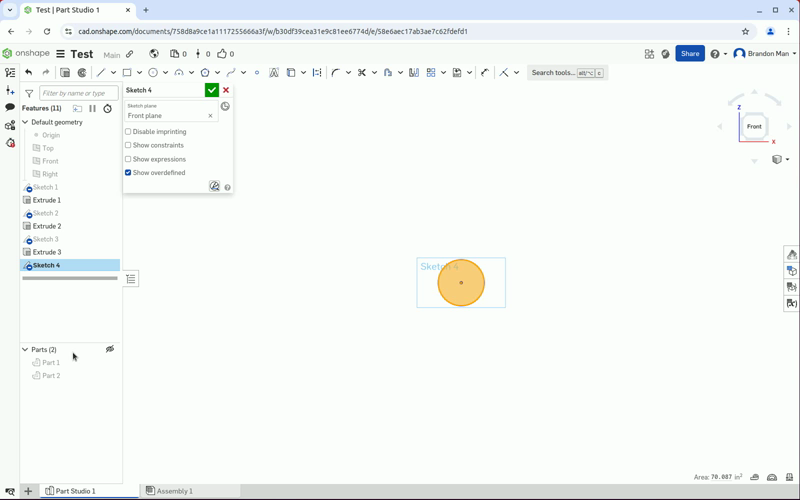
key(shift+e)
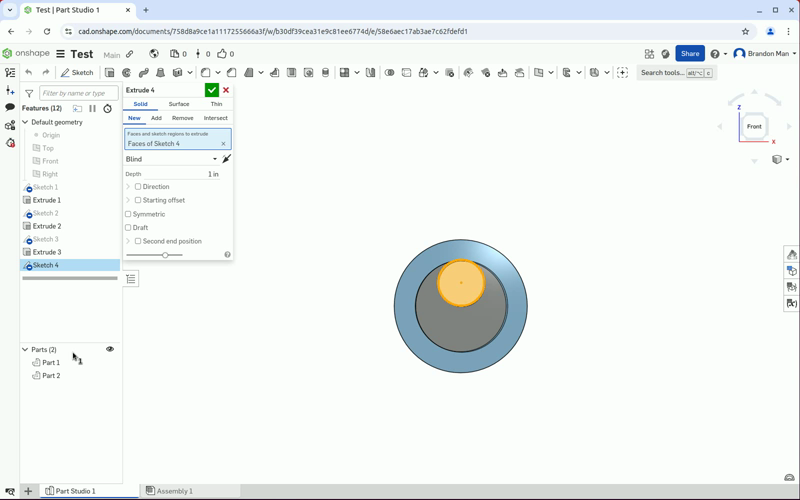
mouse_move(143, 106)
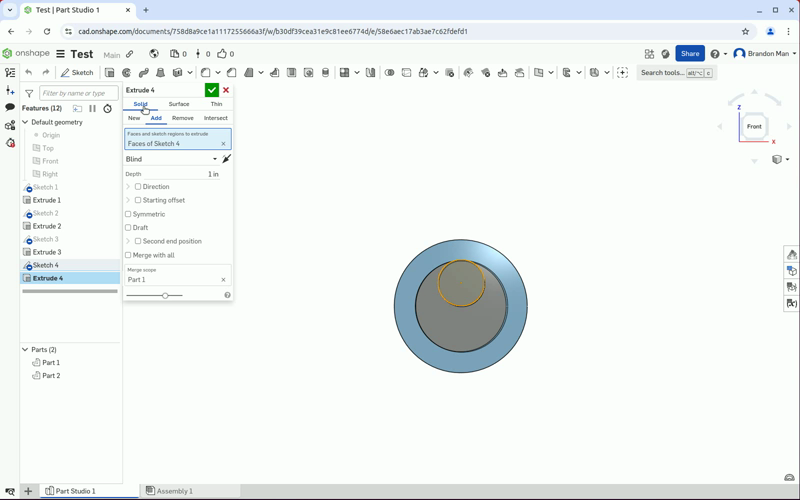
click(143, 106)
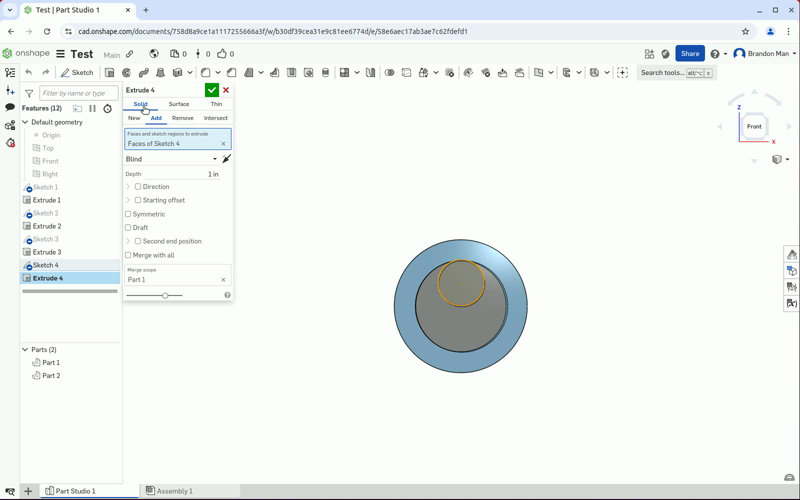
mouse_move(186, 120)
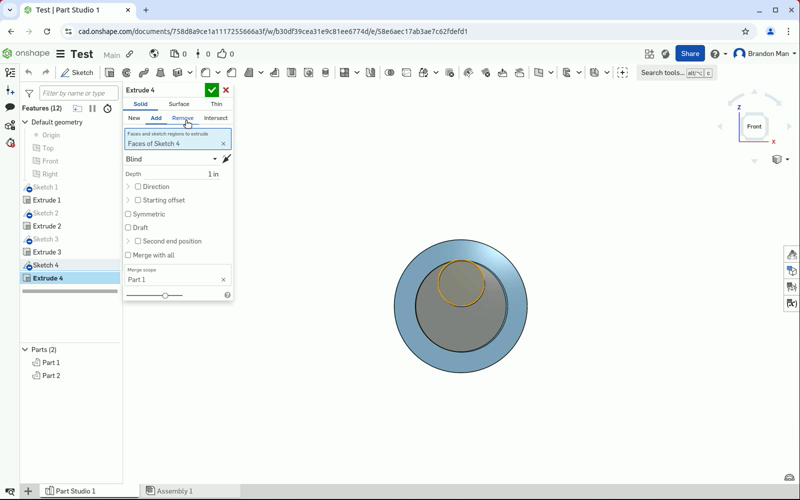
click(186, 120)
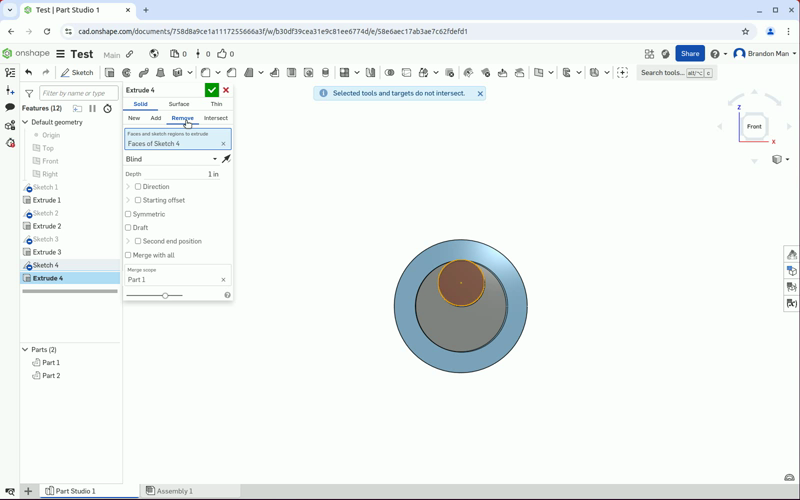
key(tab, 4)
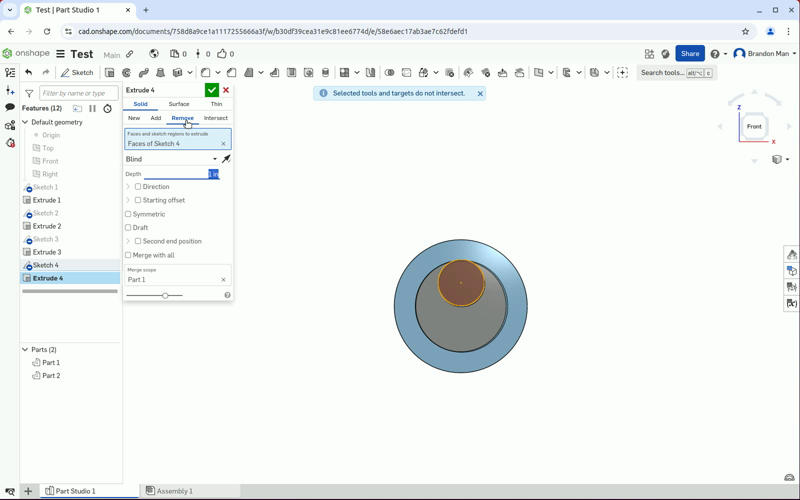
text(-11.554)
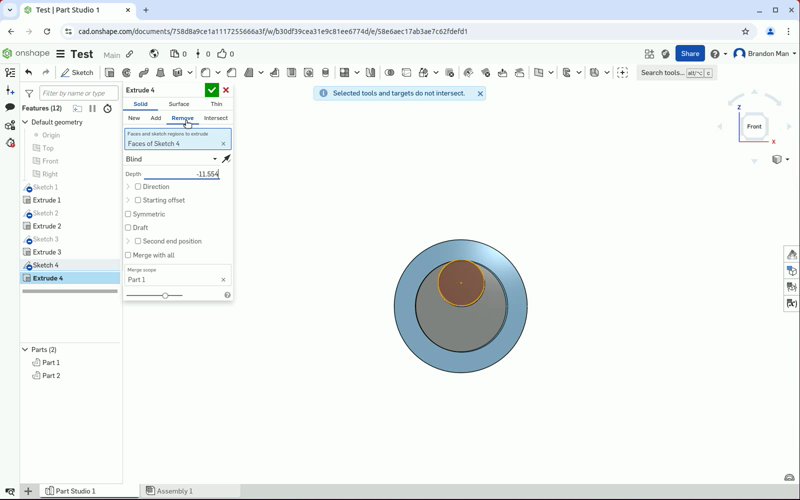
key(tab, 6)
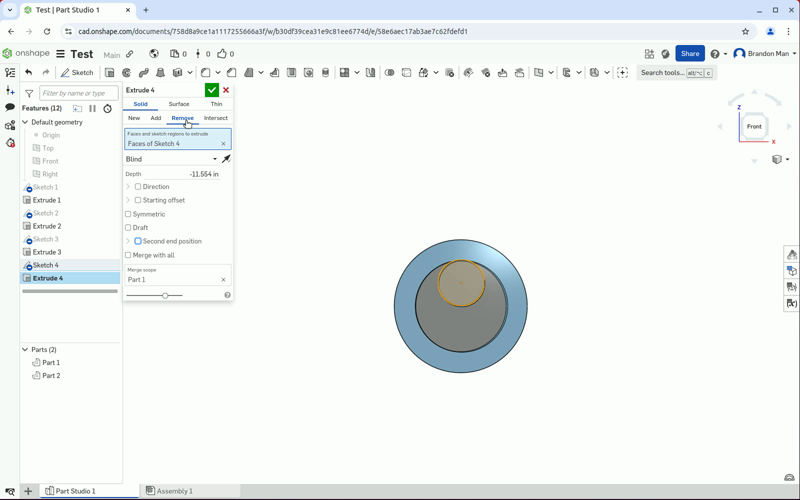
key(space)
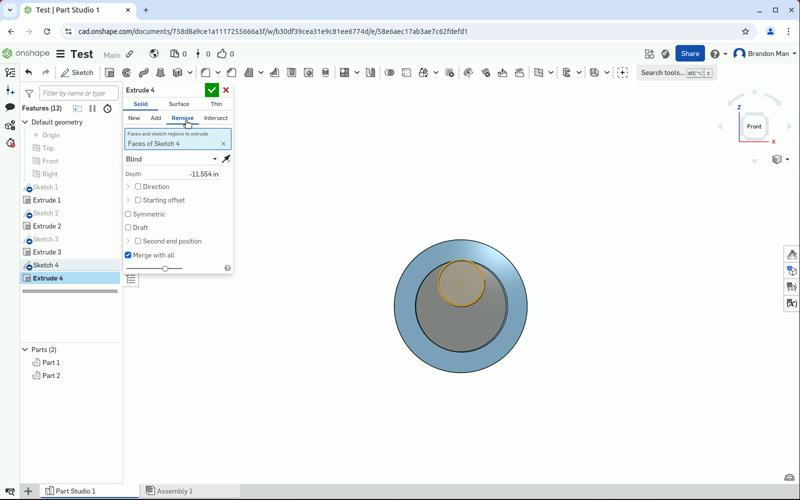
key(enter)
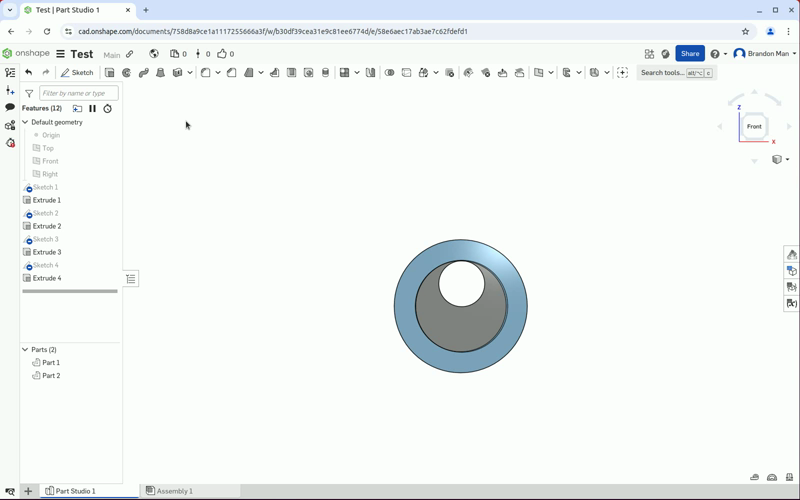
key(shift+h)
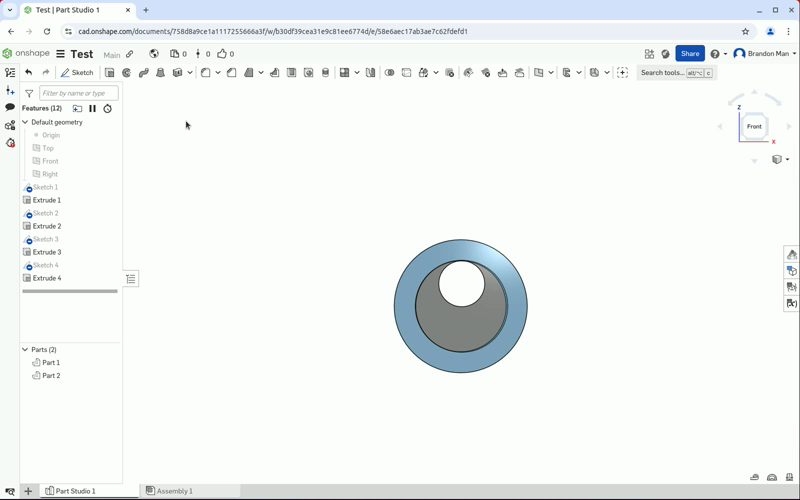
key(shift+h)
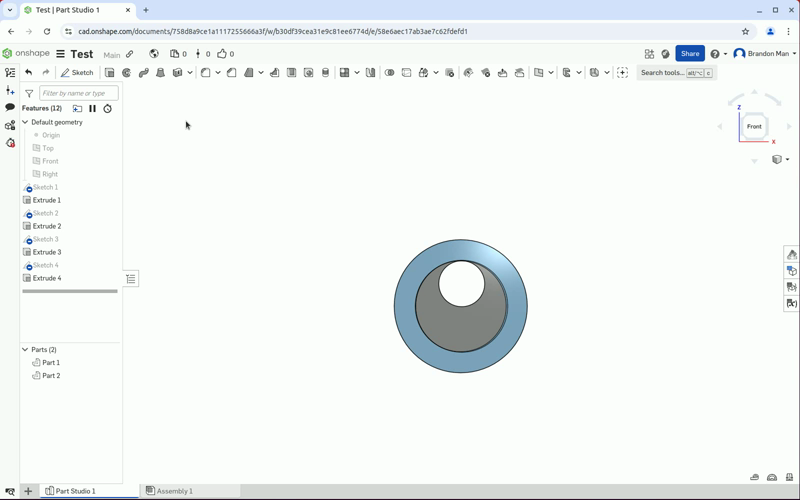
key(shift+7)
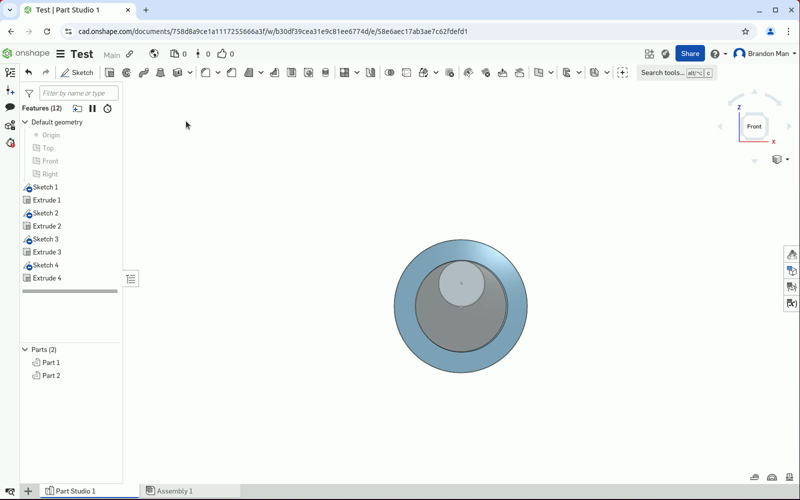
key(left, 2)
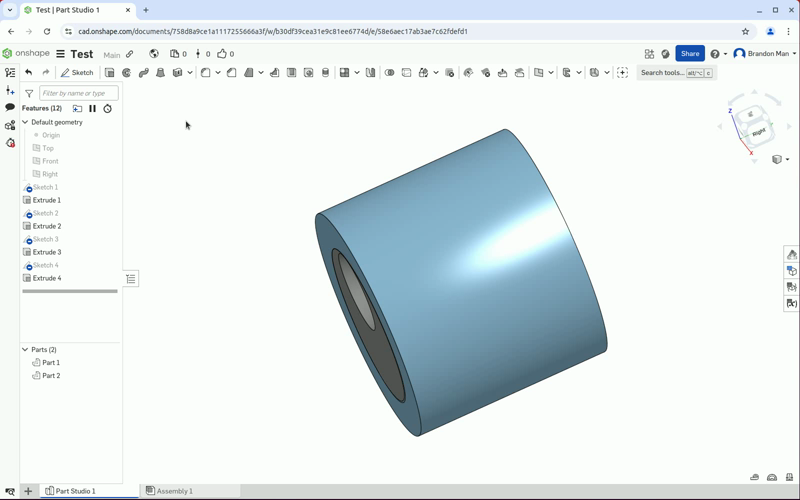
key(down, 2)
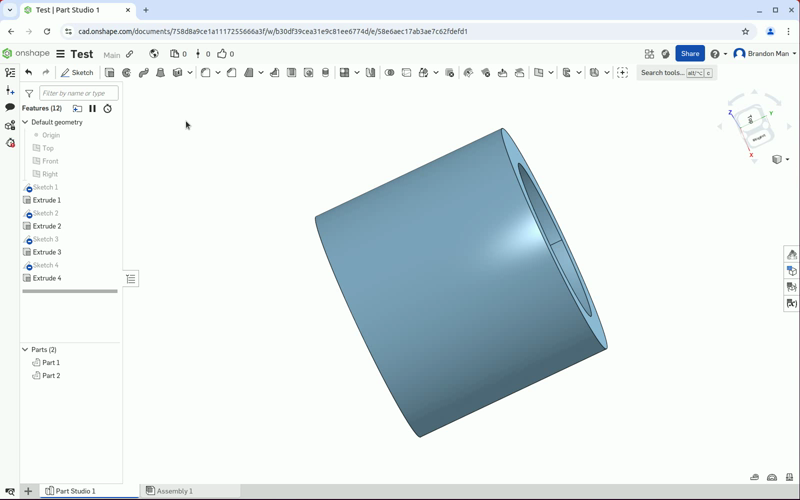
key(up, 2)
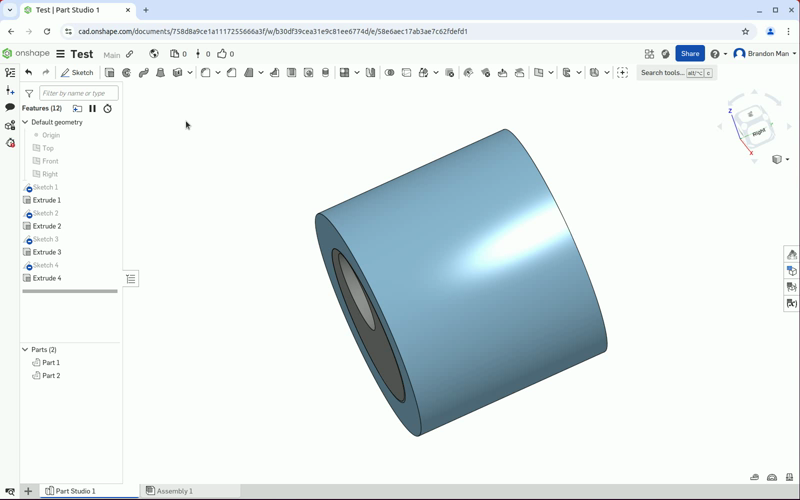
key(right, 2)
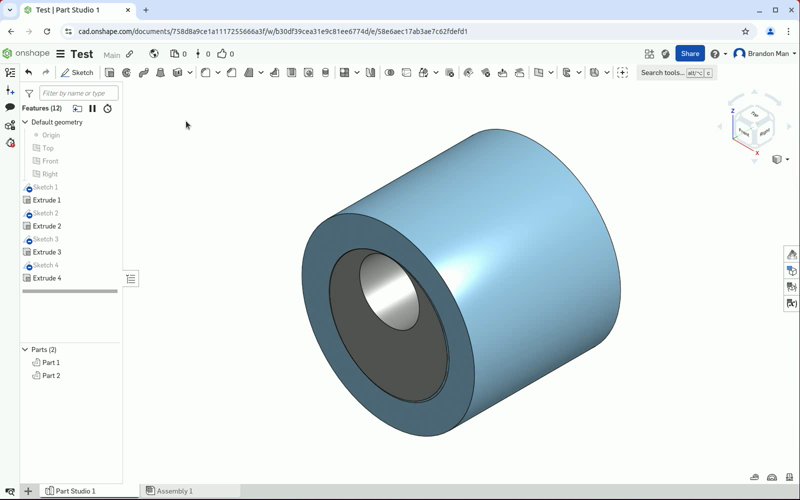
mouse_move(73, 189)
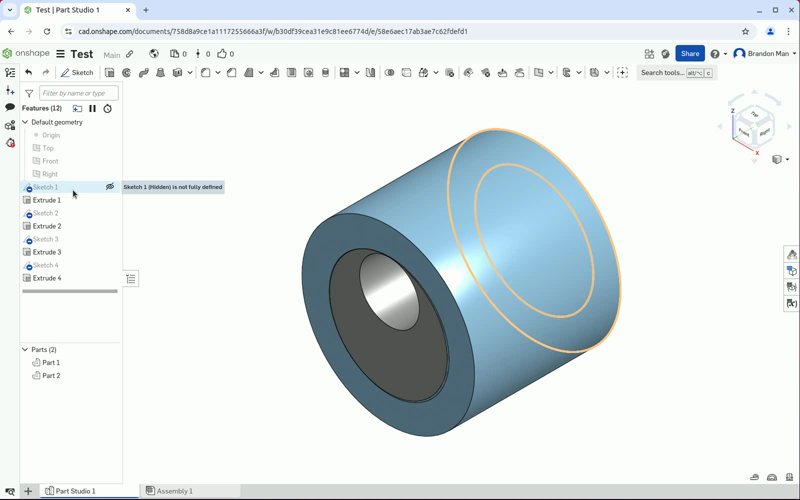
click(73, 189)